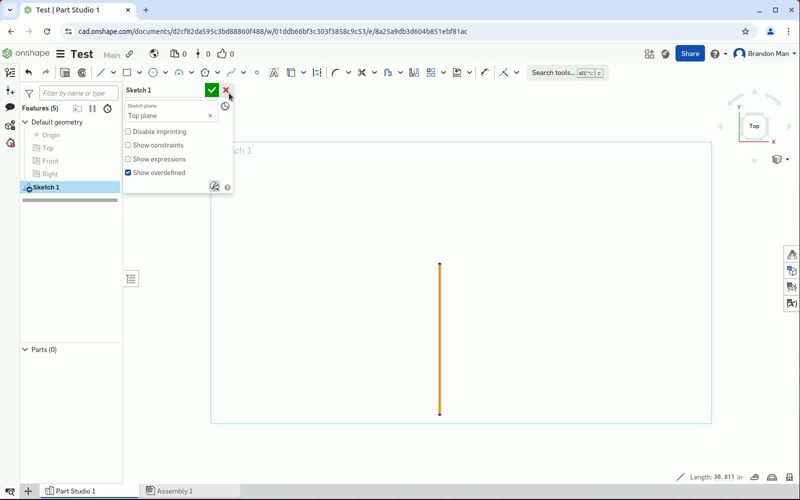
key(shift+h)
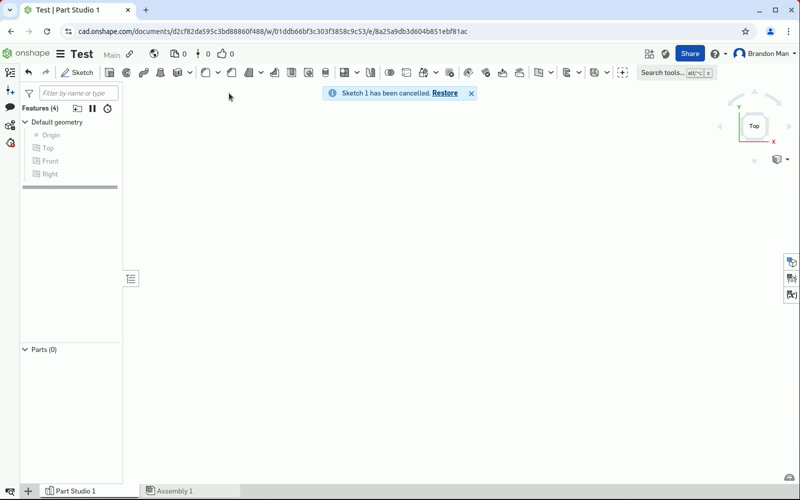
mouse_move(73, 352)
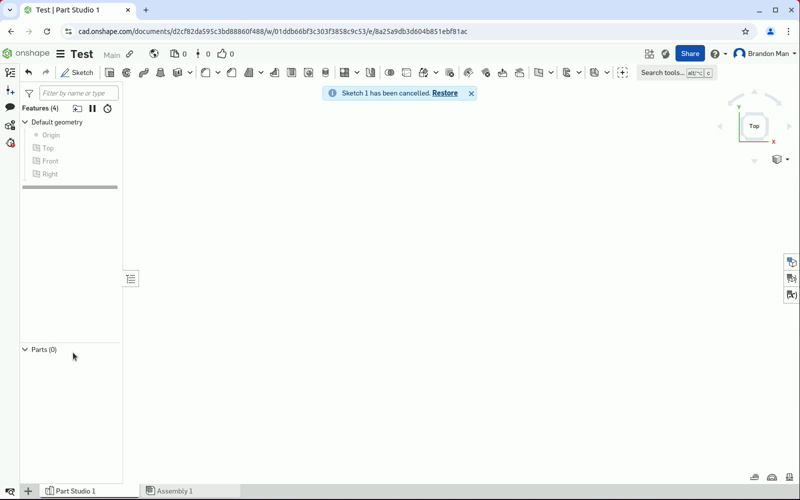
key(y)
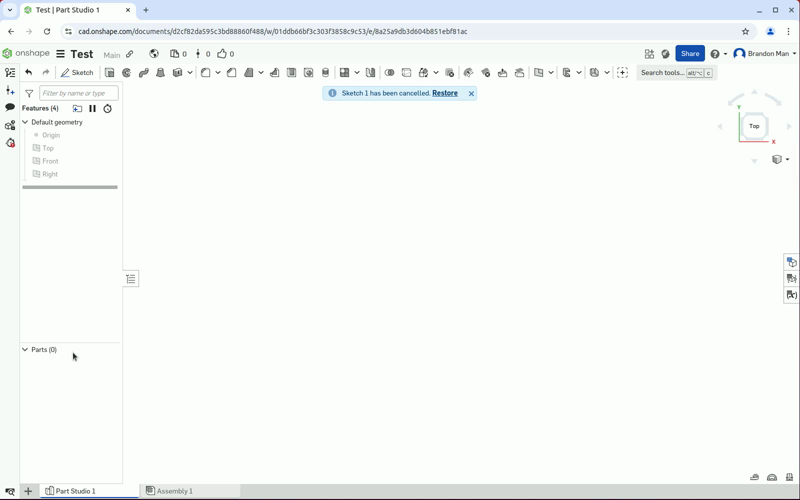
key(shift+p)
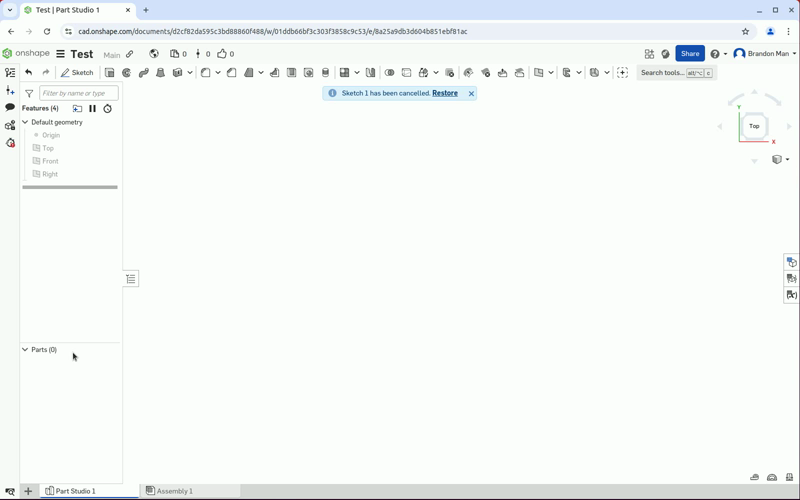
key(space)
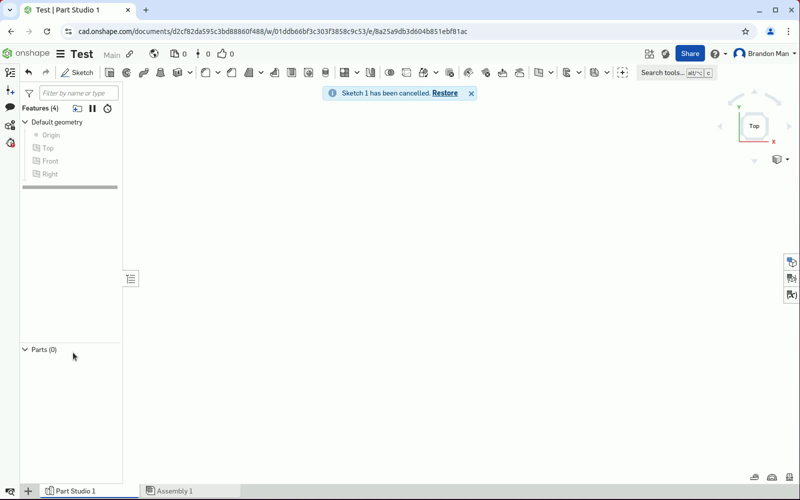
key_down(shift)
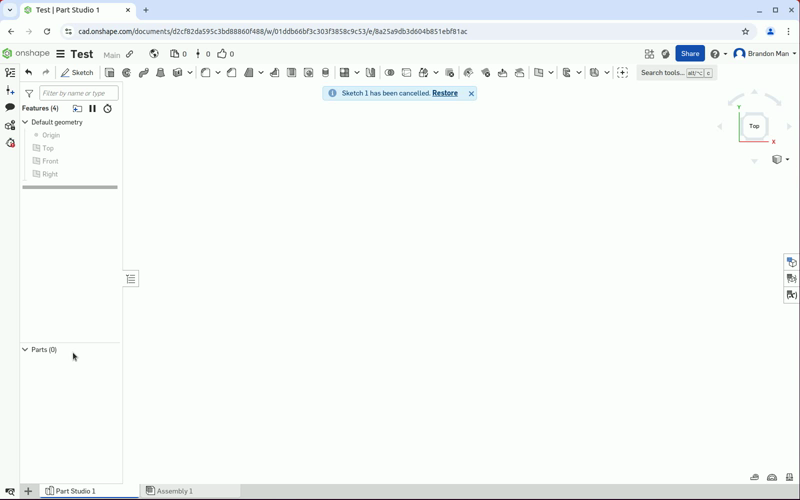
key(up)
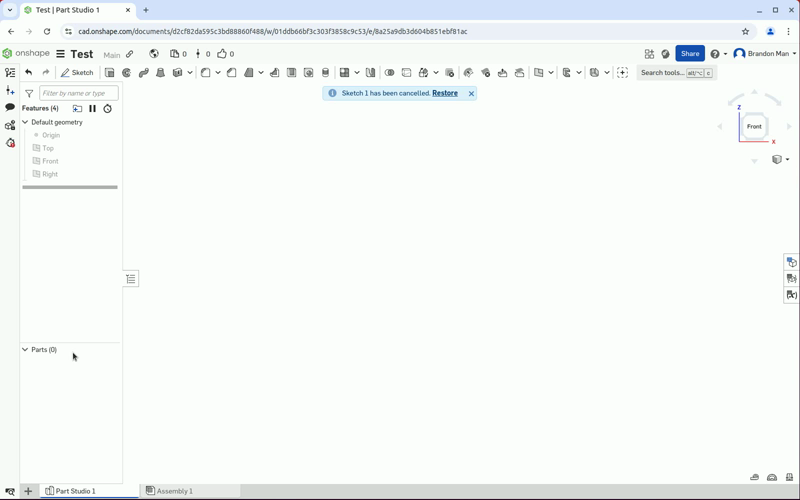
key_up(shift)
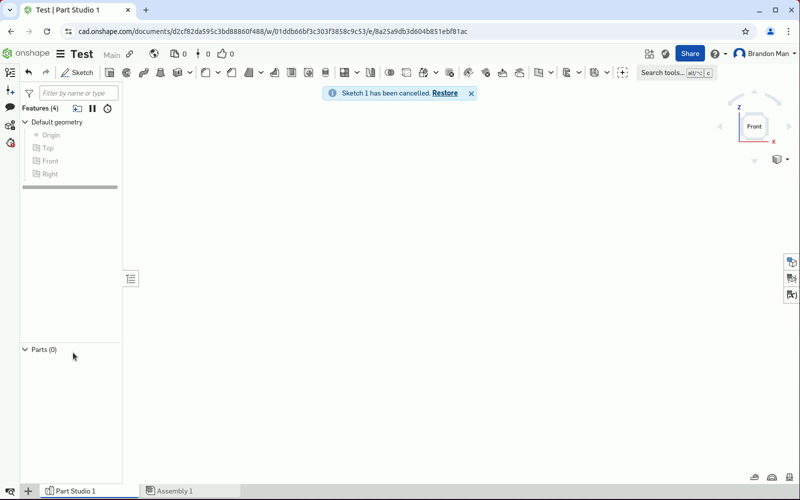
mouse_move(73, 352)
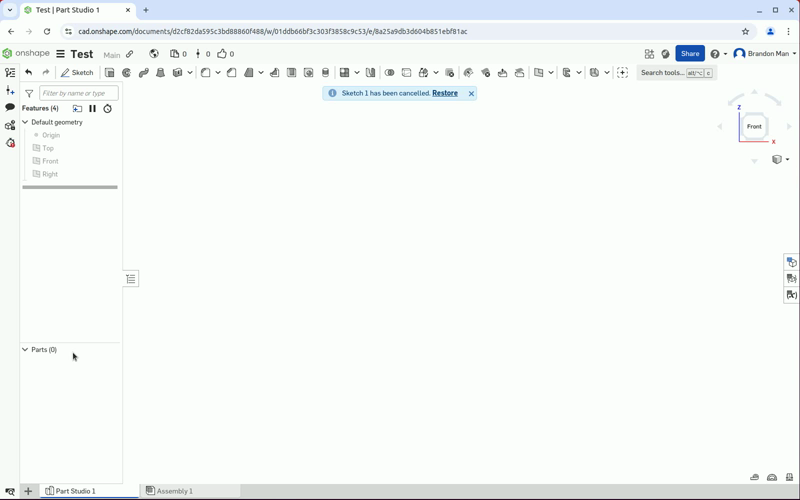
key(shift+y)
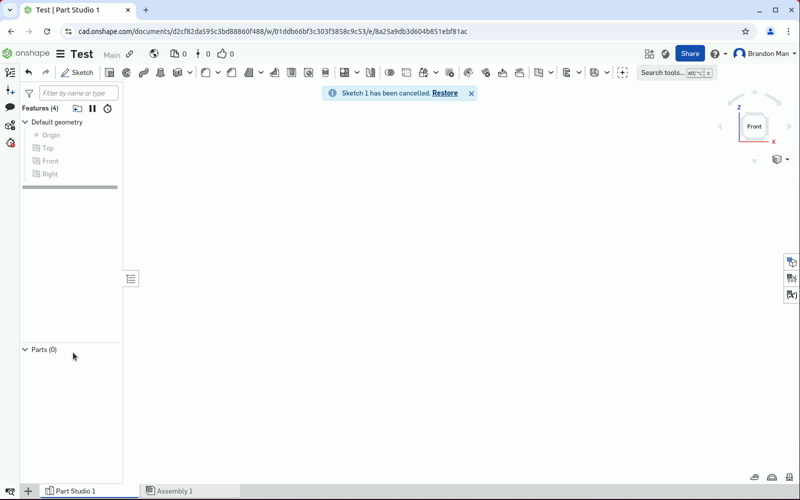
key(shift+s)
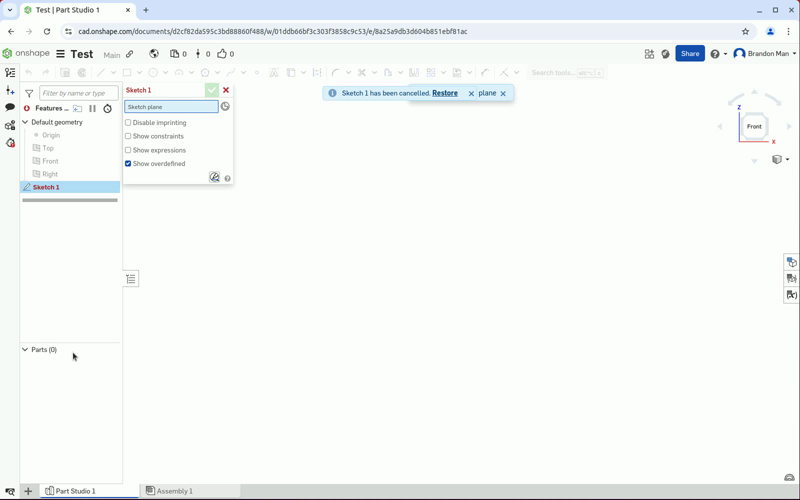
mouse_move(73, 163)
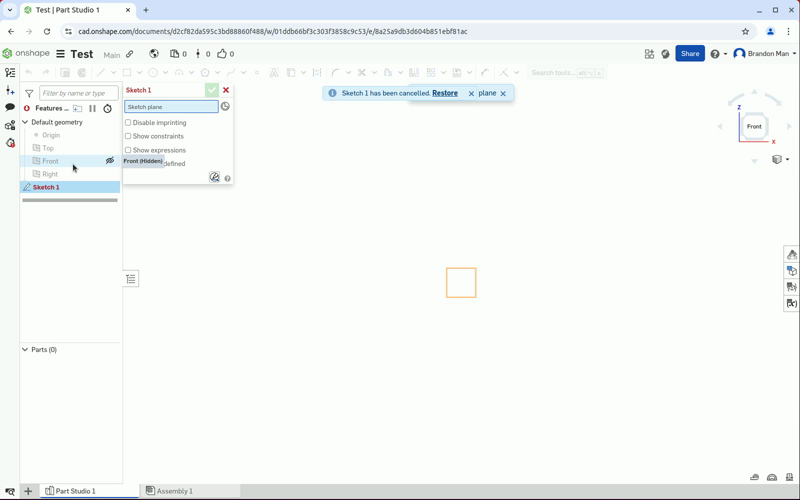
click(73, 163)
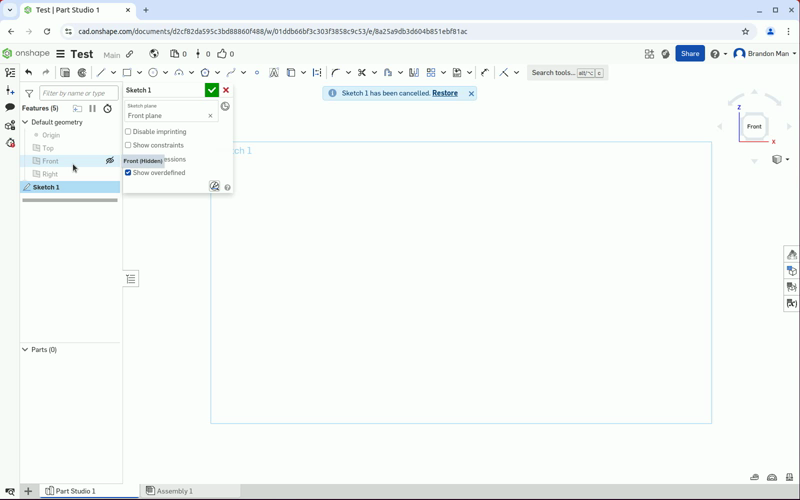
mouse_move(73, 352)
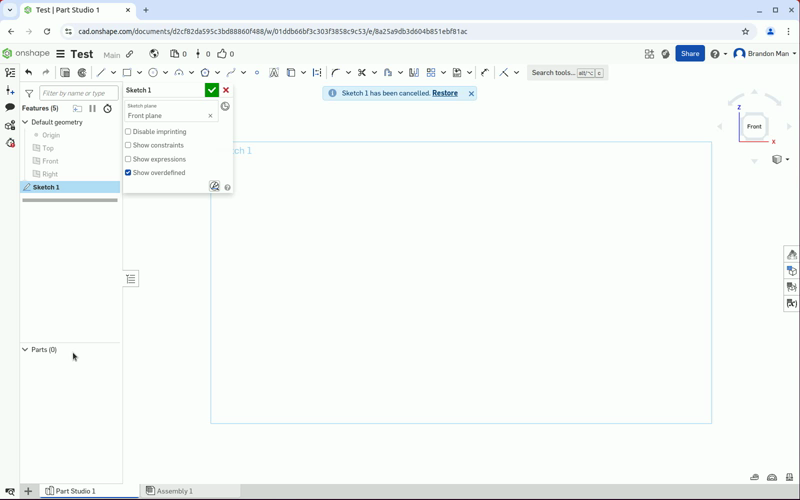
key(y)
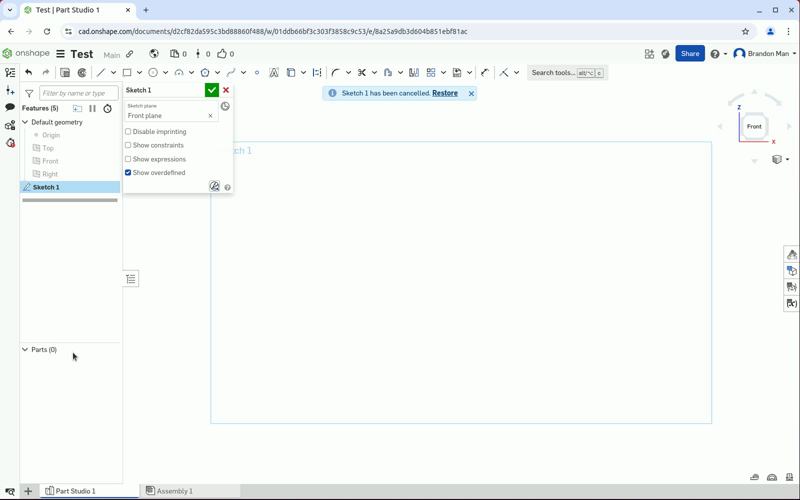
key(l)
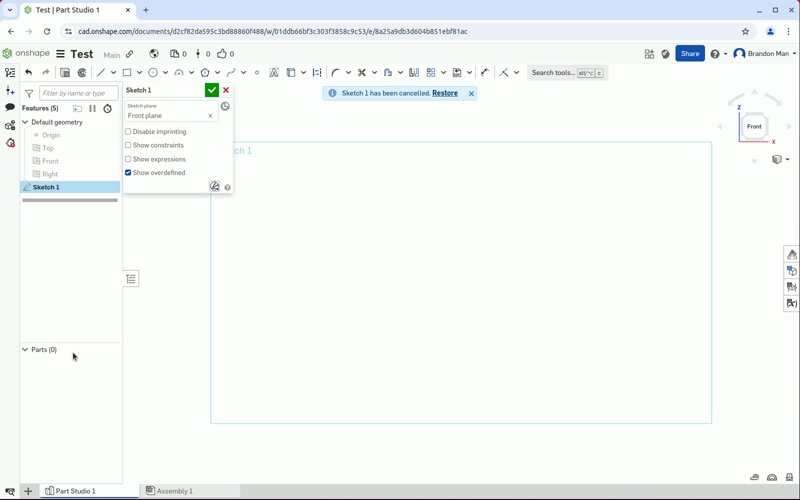
key_down(shift)
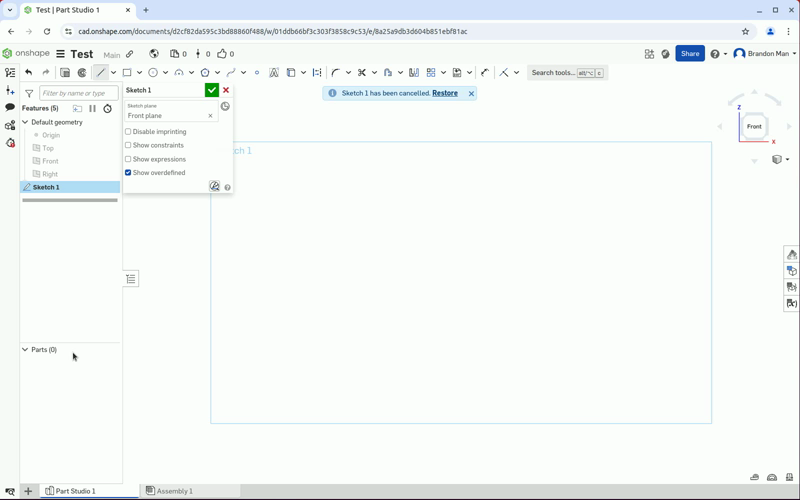
mouse_move(460, 282)
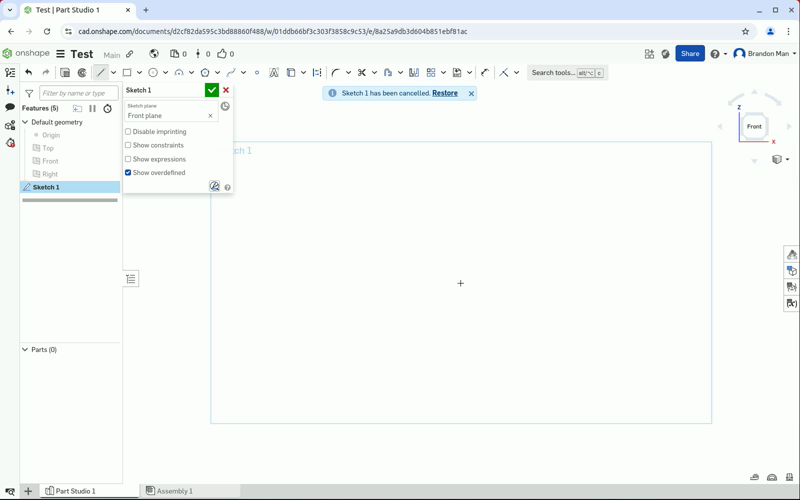
click(460, 282)
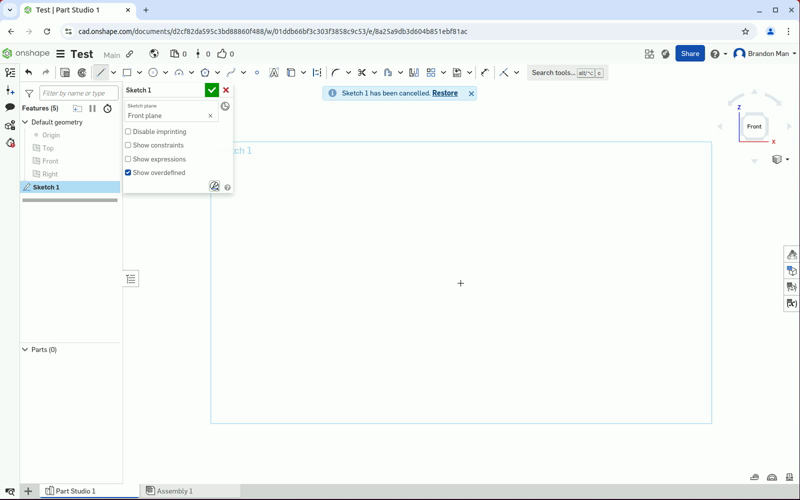
key_up(shift)
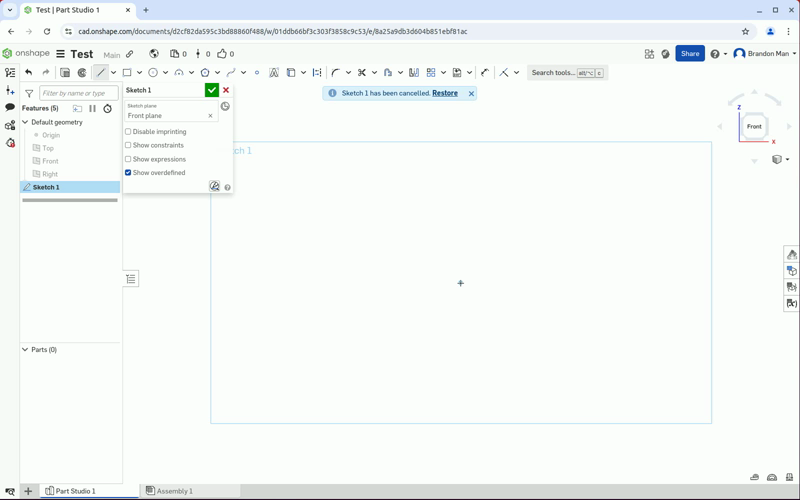
key_down(shift)
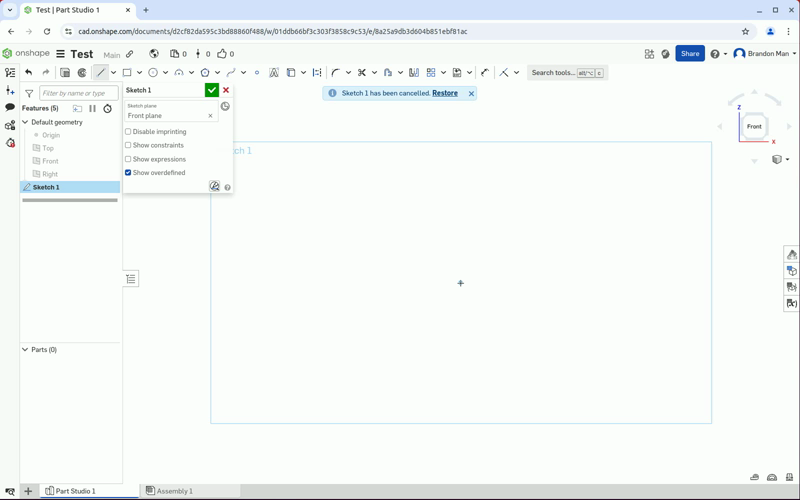
mouse_move(490, 282)
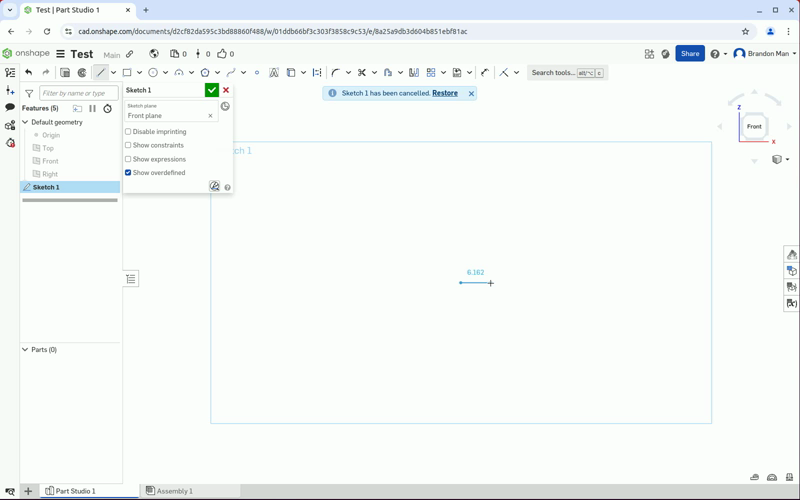
mouse_move(474, 282)
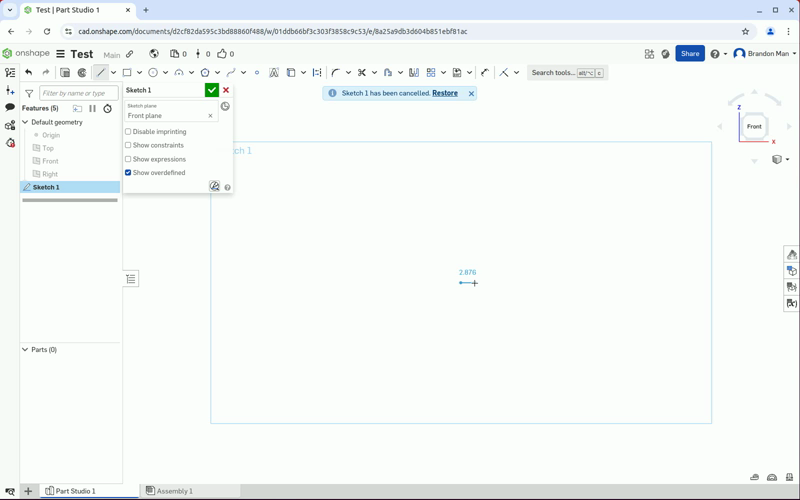
click(474, 282)
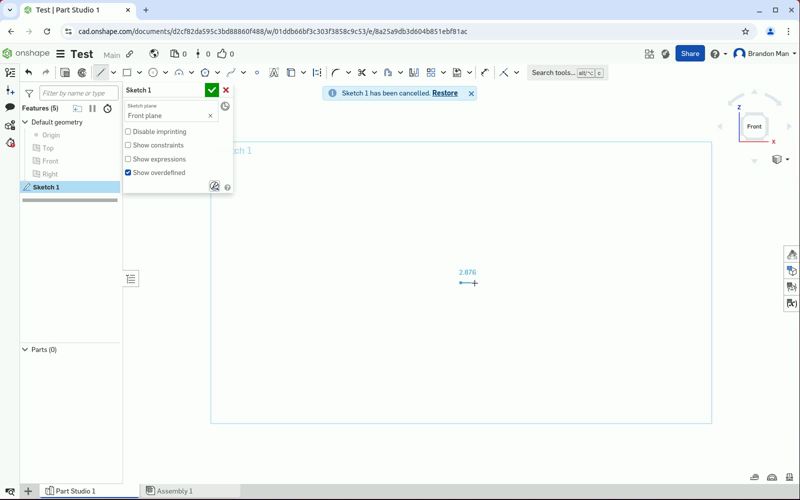
key_up(shift)
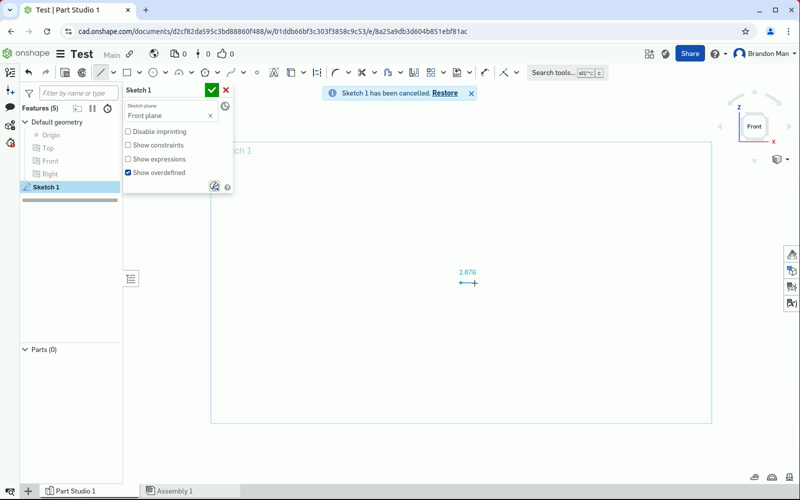
key_down(shift)
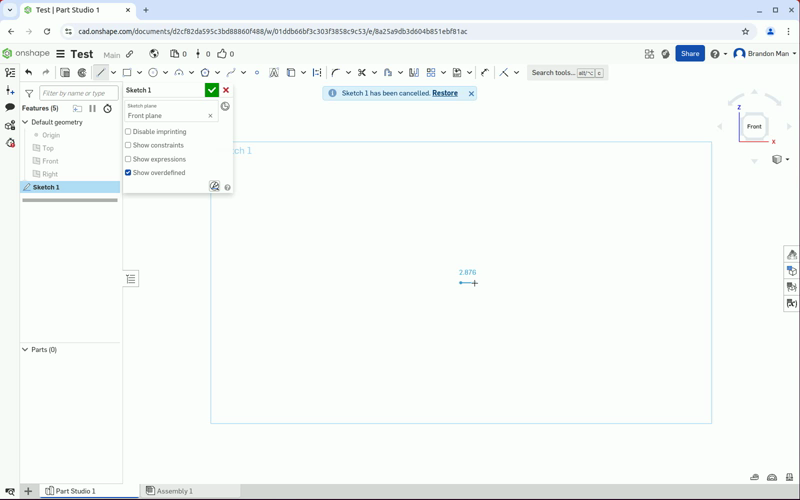
mouse_move(519, 237)
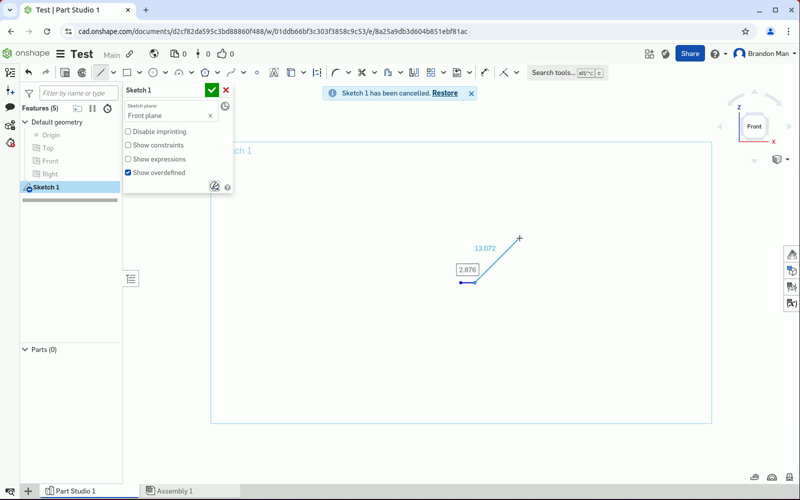
click(519, 237)
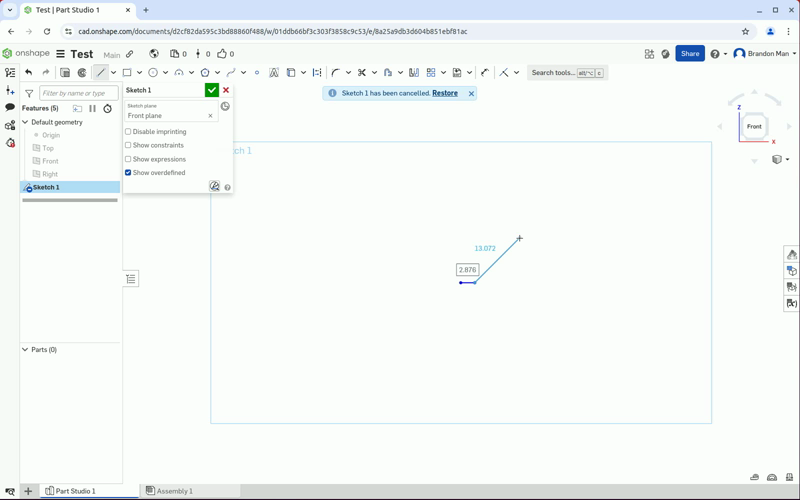
key_up(shift)
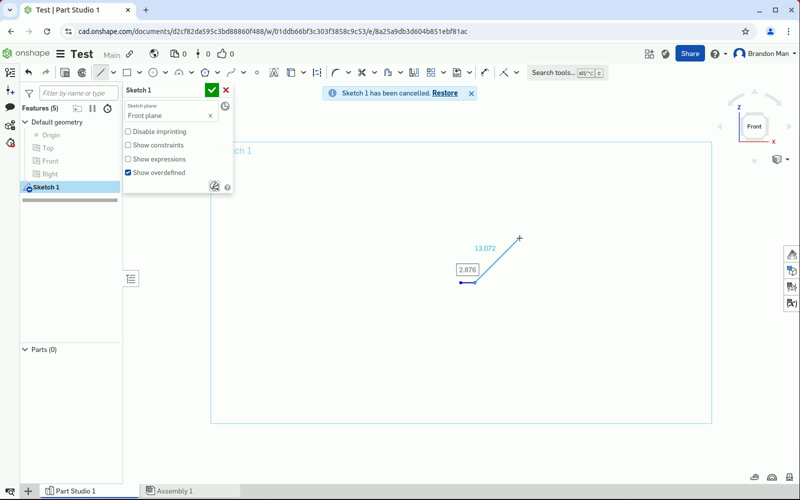
key_down(shift)
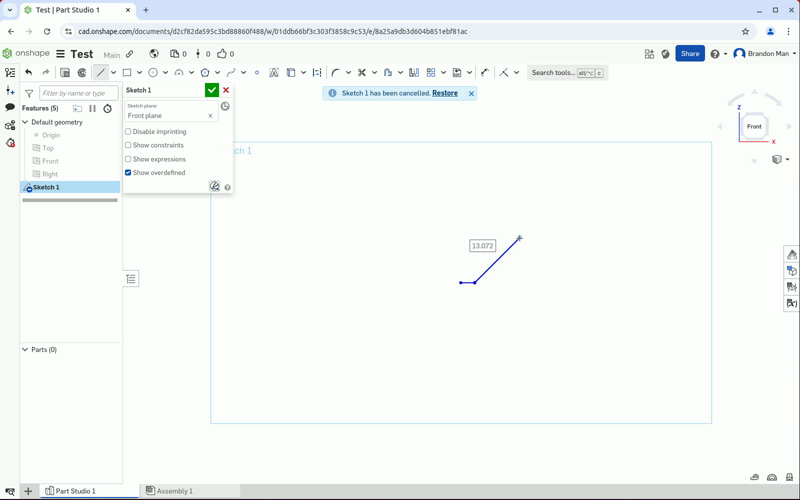
mouse_move(573, 184)
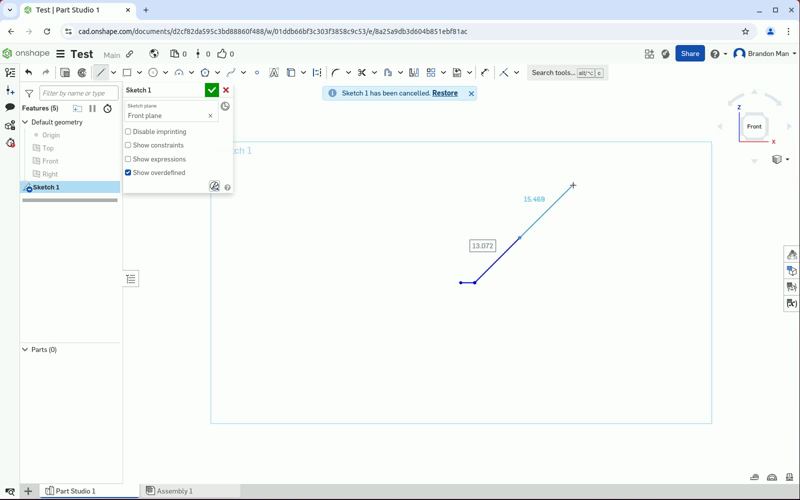
click(573, 184)
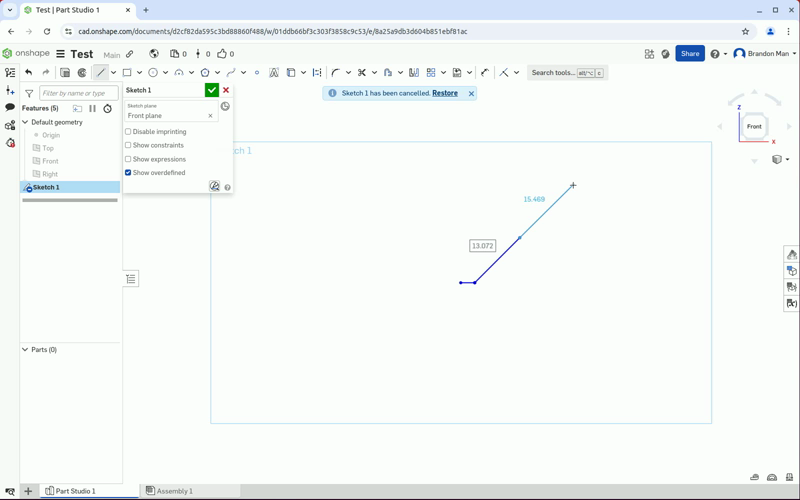
key_up(shift)
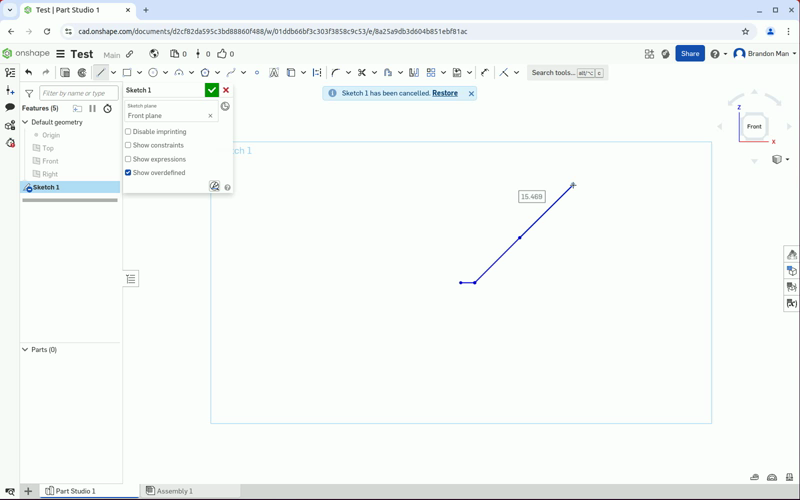
key_down(shift)
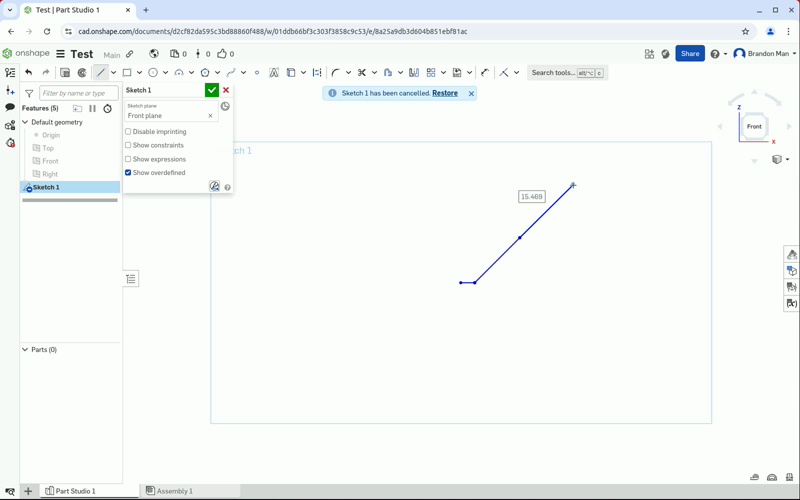
mouse_move(589, 184)
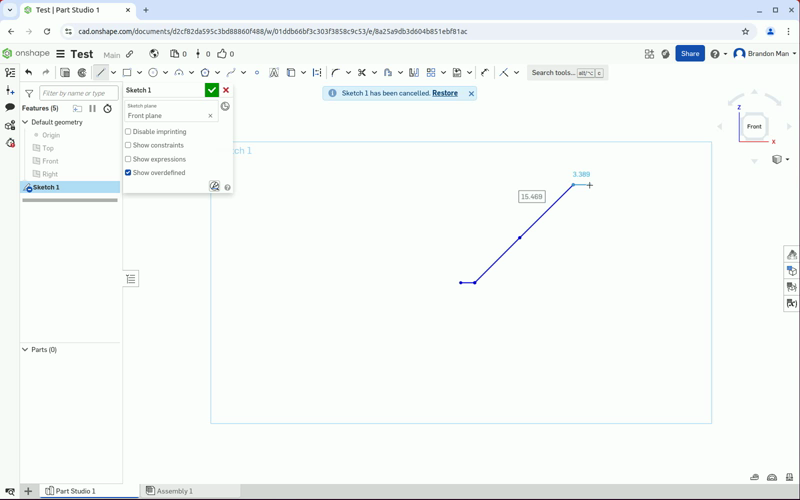
mouse_move(559, 184)
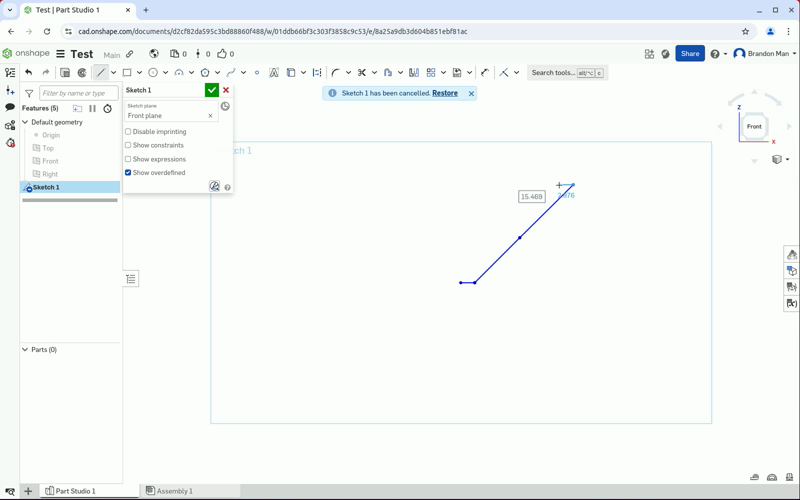
click(559, 184)
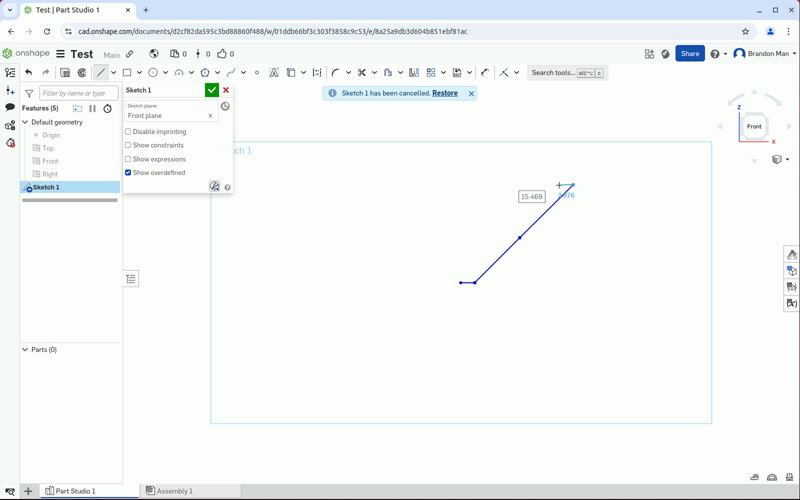
key_up(shift)
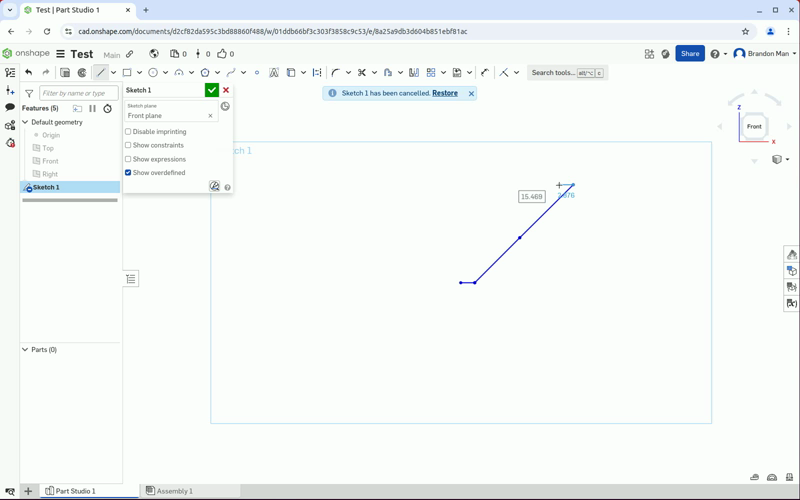
key_down(shift)
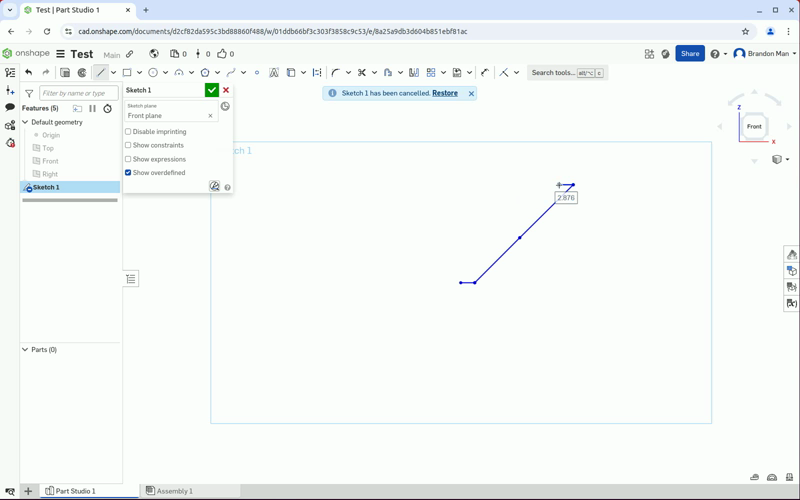
mouse_move(460, 282)
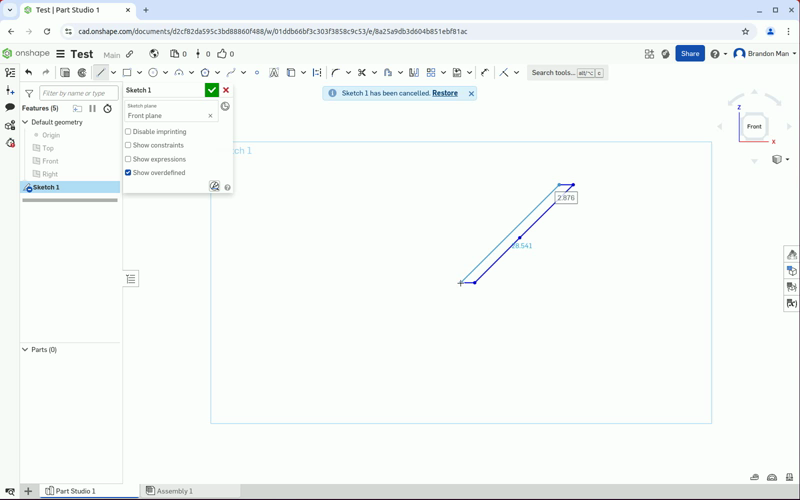
key_up(shift)
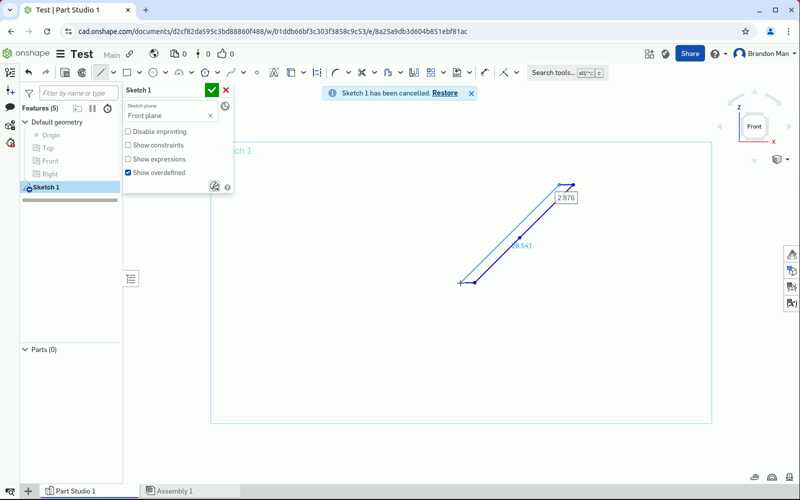
click(460, 282)
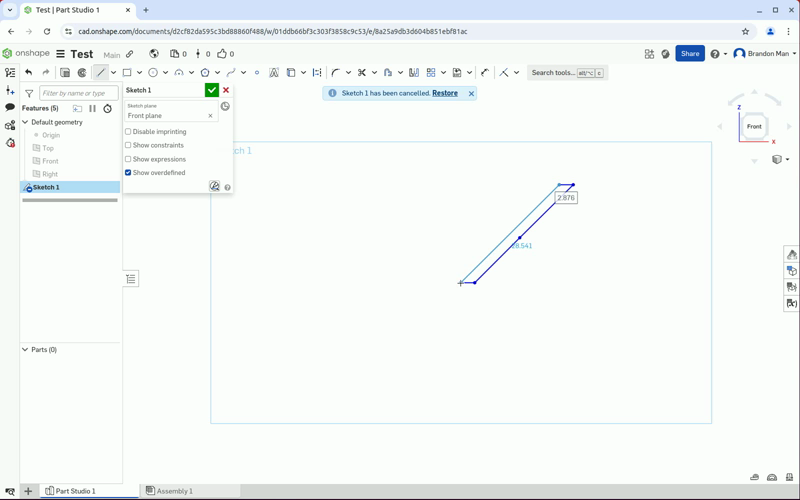
key(esc)
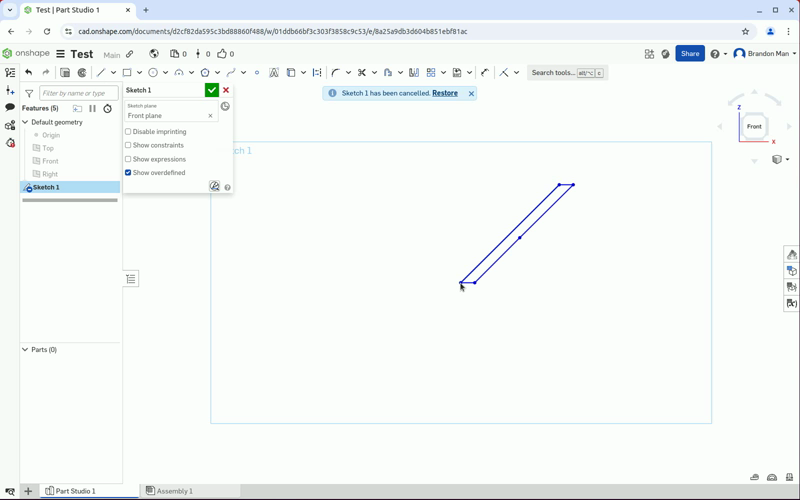
mouse_move(528, 217)
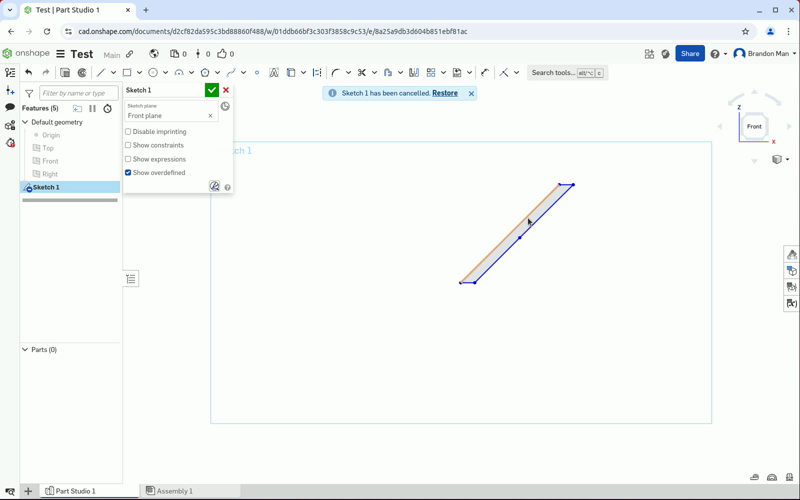
scroll(6)
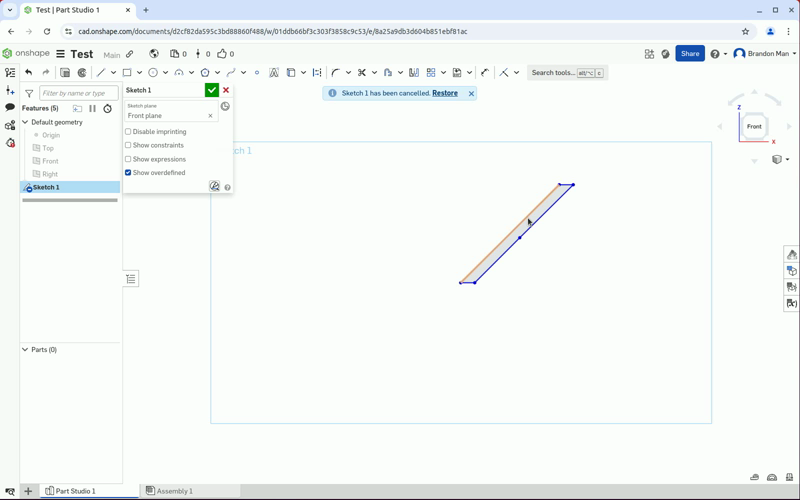
scroll(6)
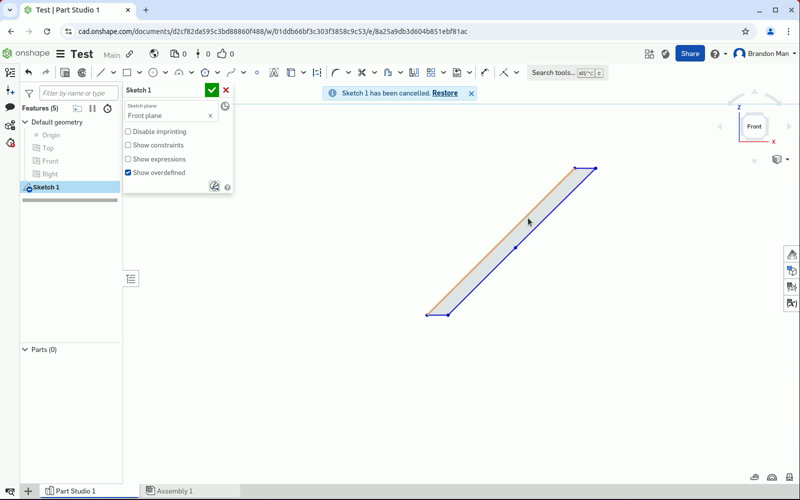
scroll(6)
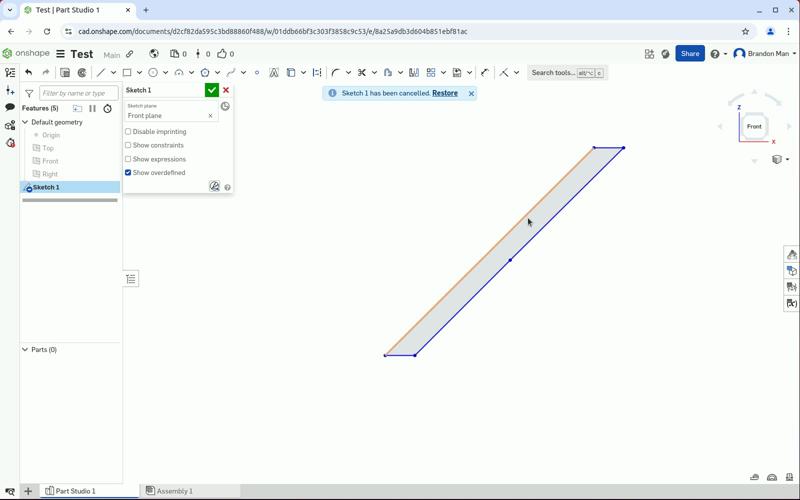
scroll(6)
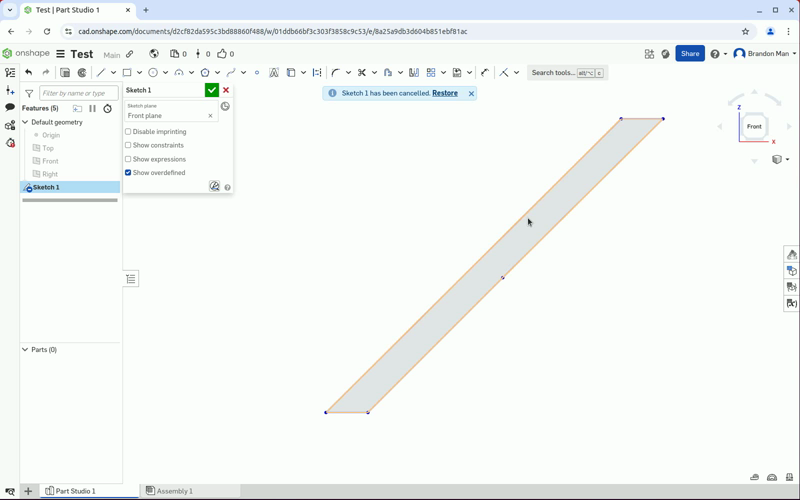
scroll(6)
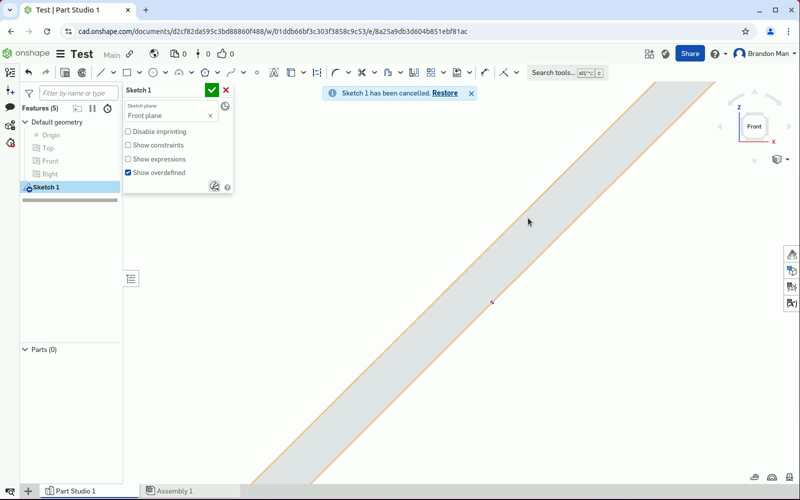
scroll(6)
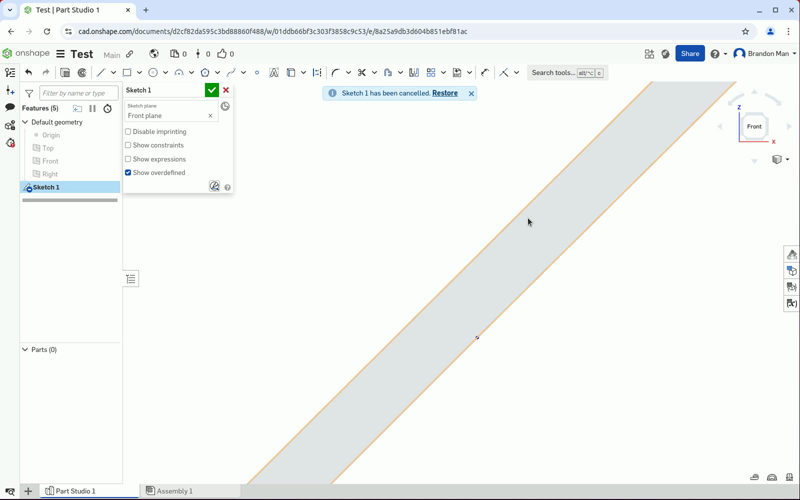
scroll(6)
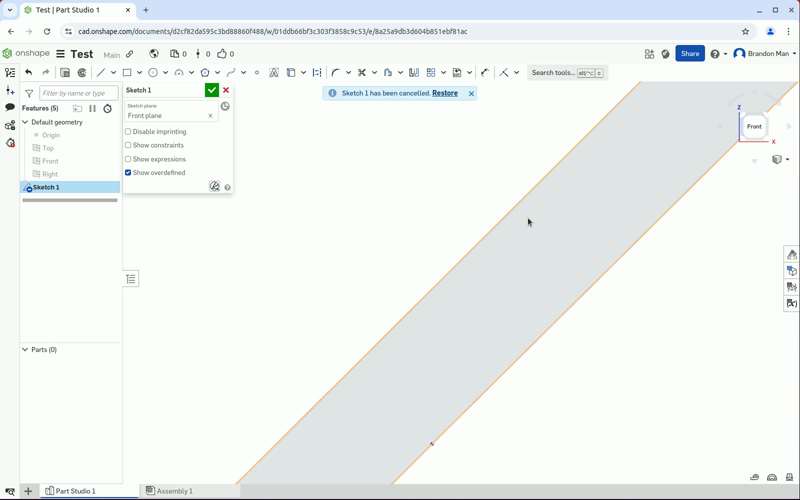
click(528, 217)
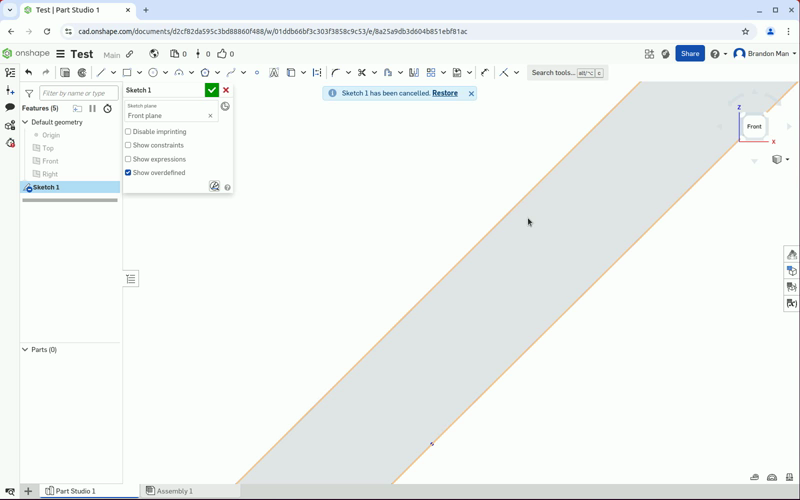
scroll(-6)
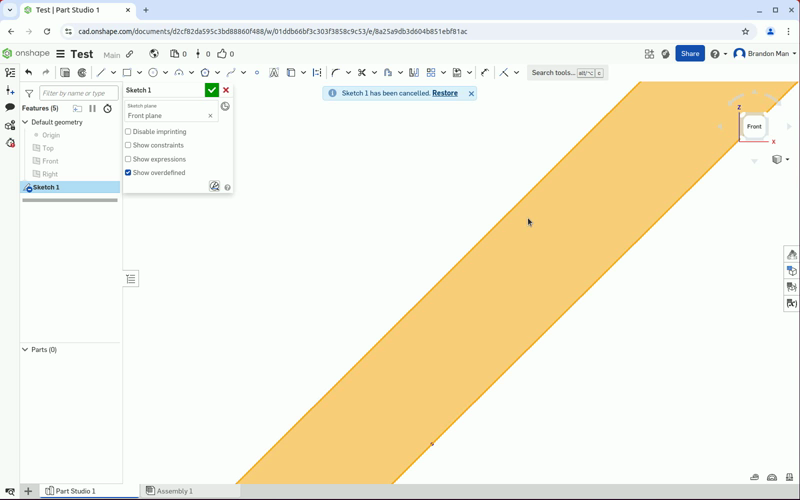
scroll(-6)
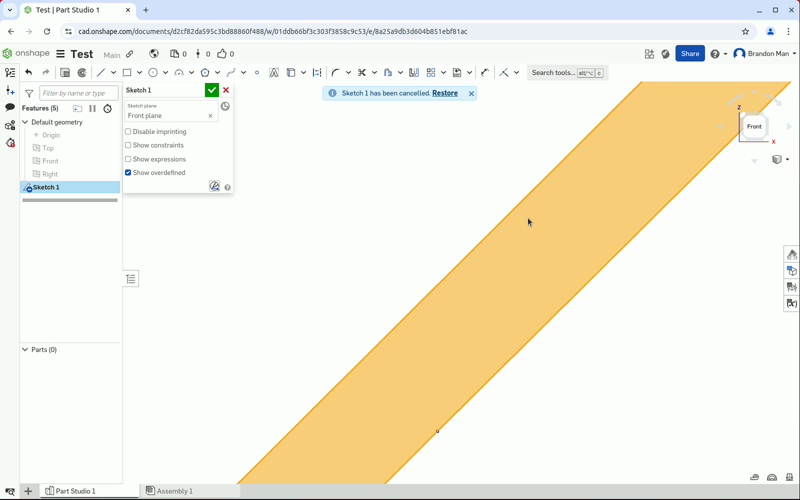
scroll(-6)
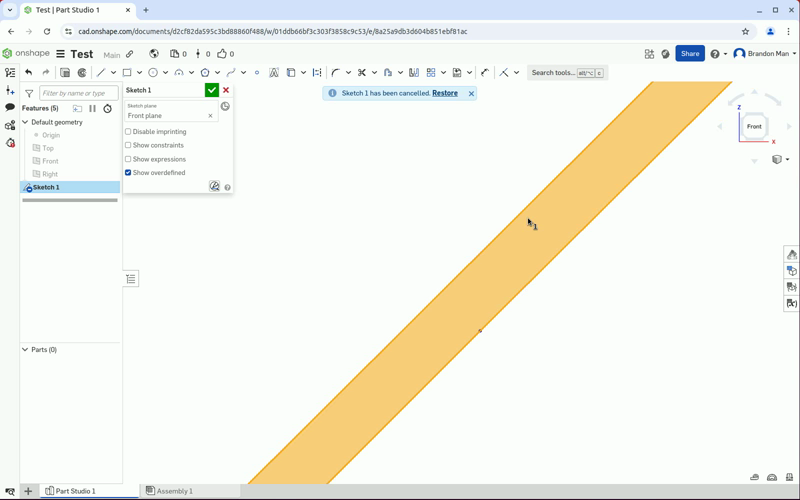
scroll(-6)
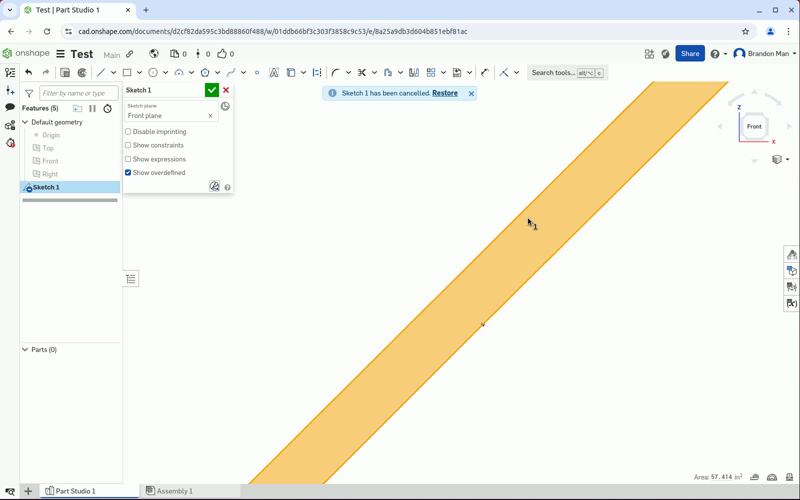
scroll(-6)
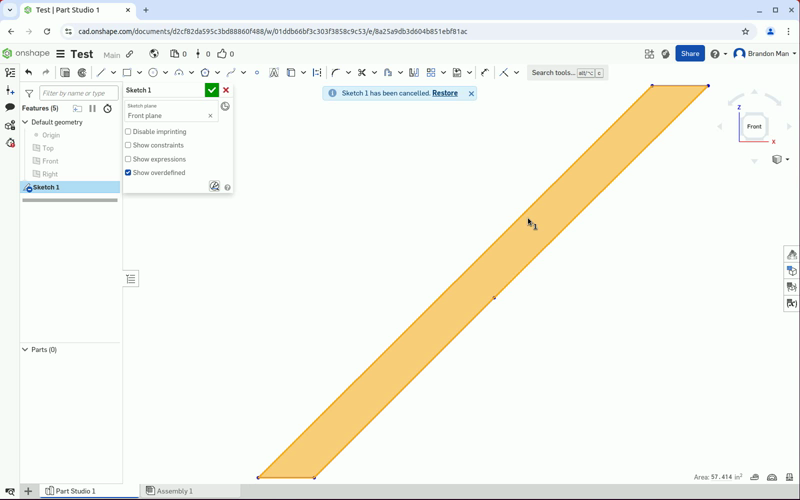
scroll(-6)
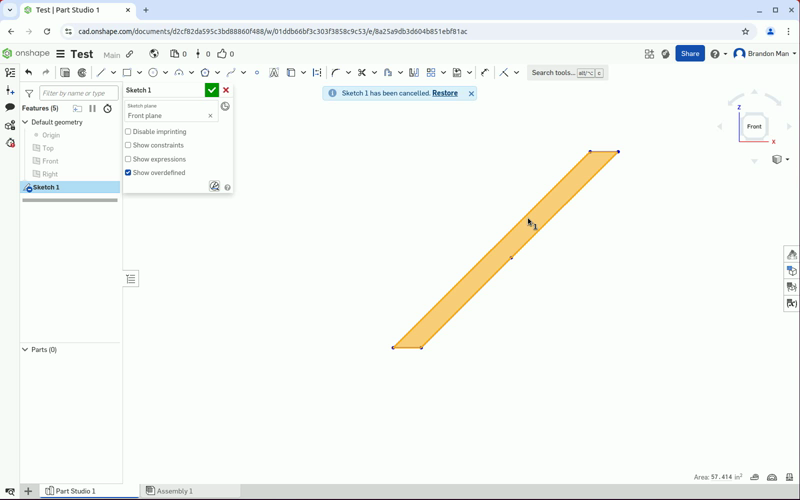
scroll(-6)
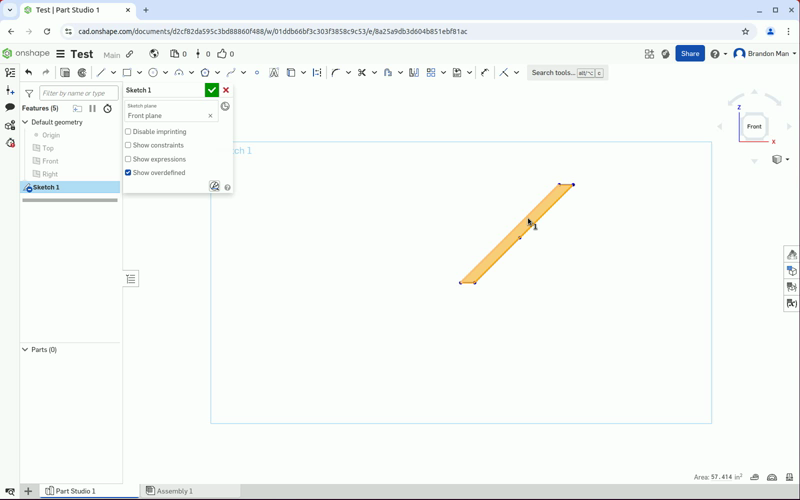
mouse_move(73, 352)
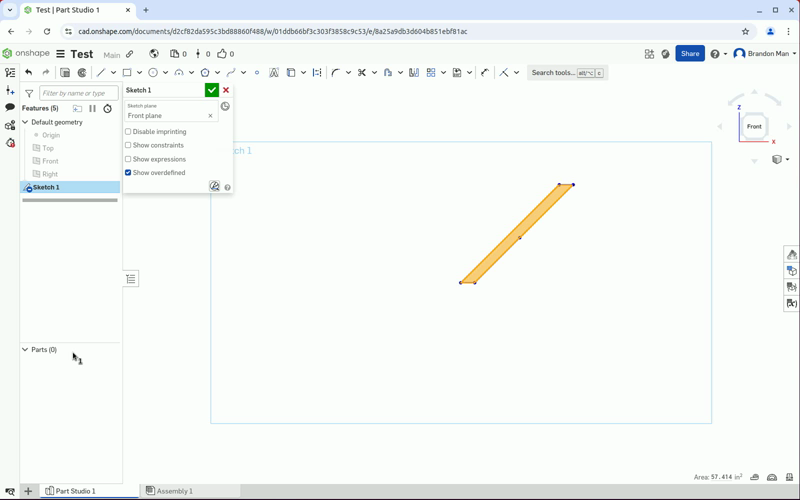
key(shift+y)
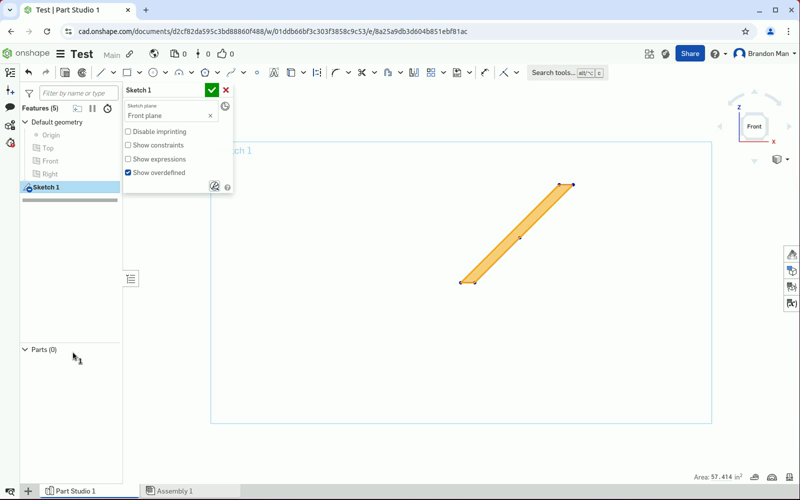
key(shift+e)
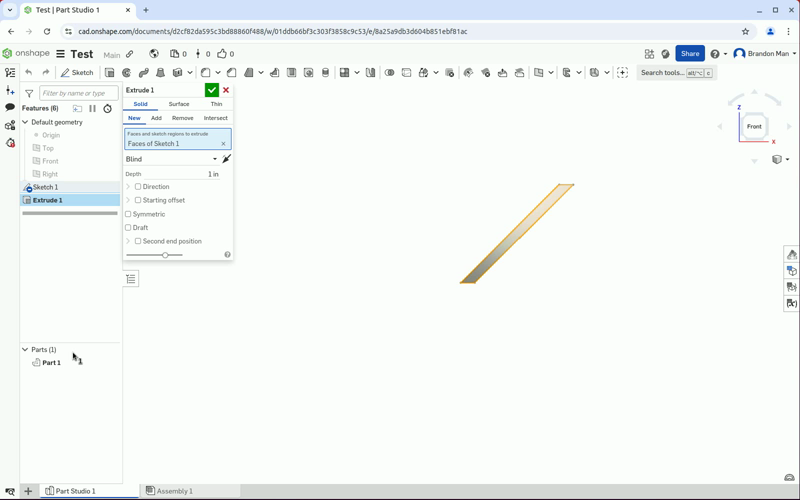
mouse_move(143, 106)
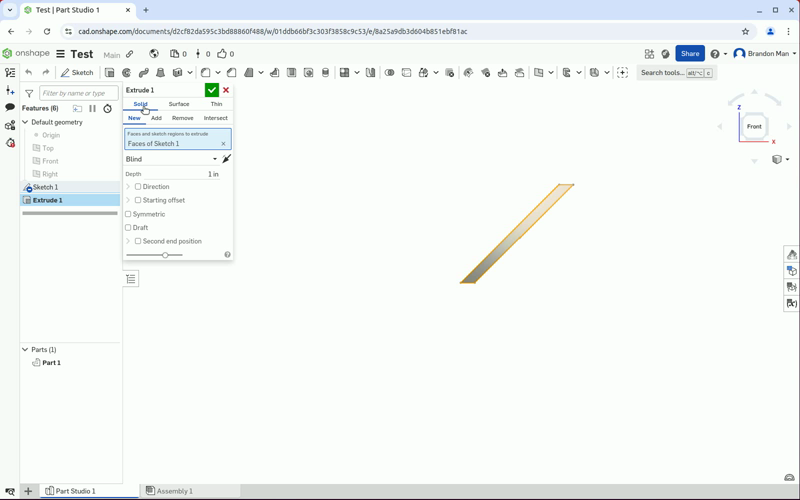
click(143, 106)
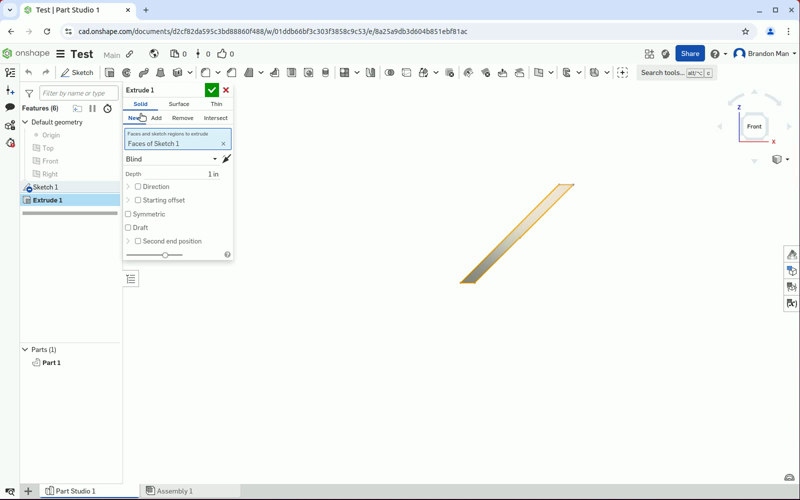
mouse_move(137, 120)
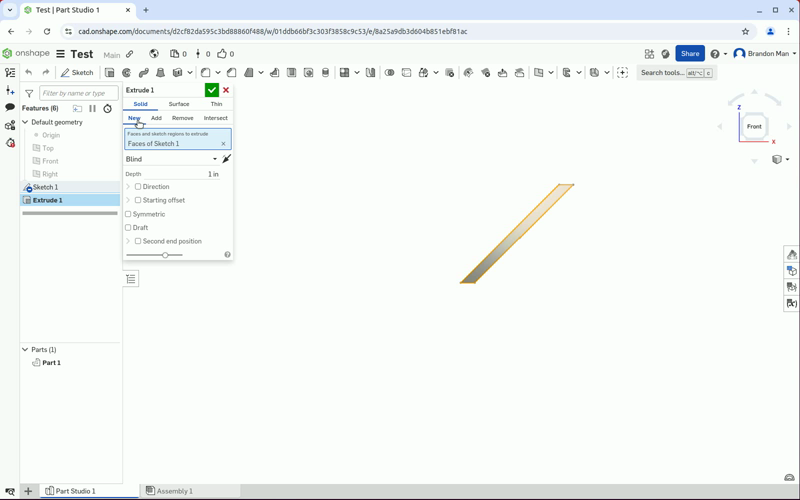
click(137, 120)
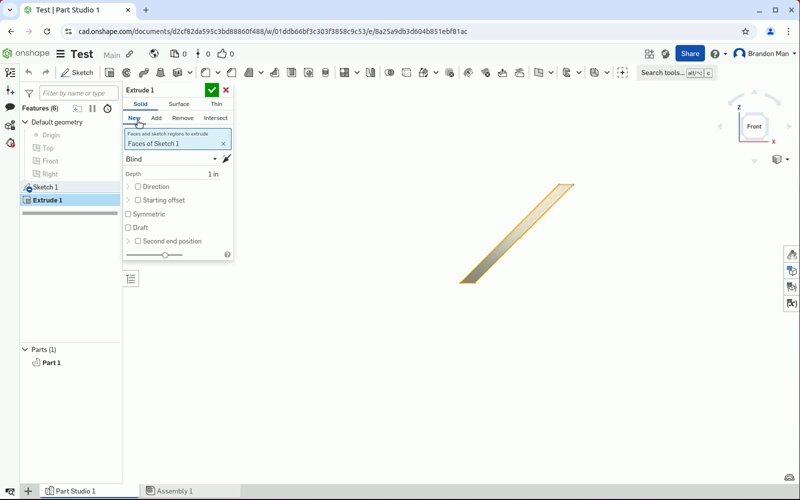
key(tab, 4)
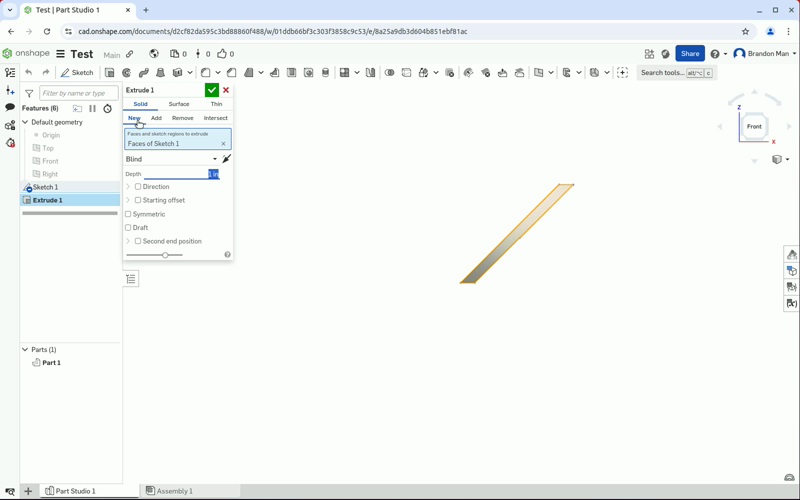
text(3.129)
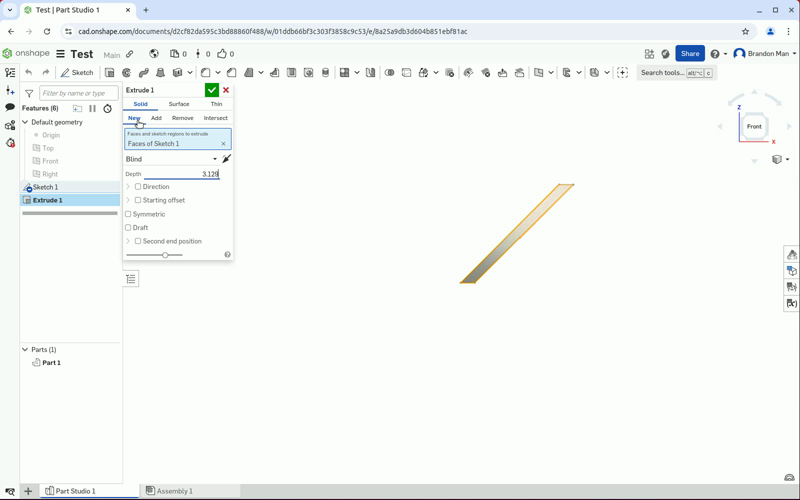
key(enter)
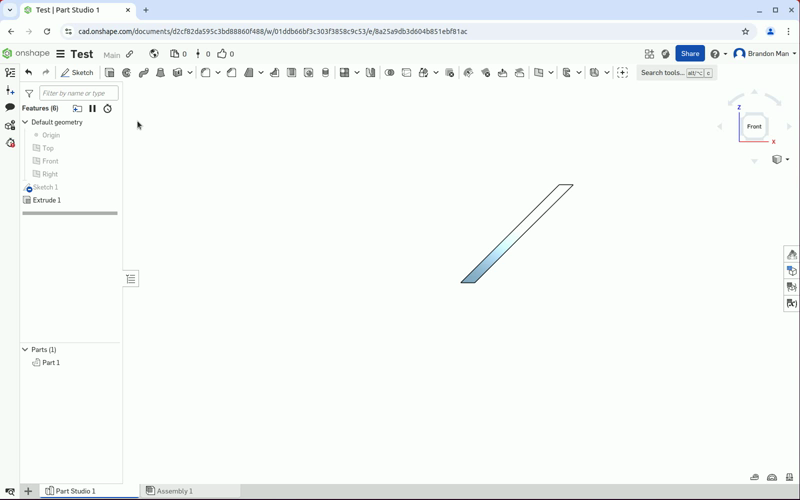
key(shift+h)
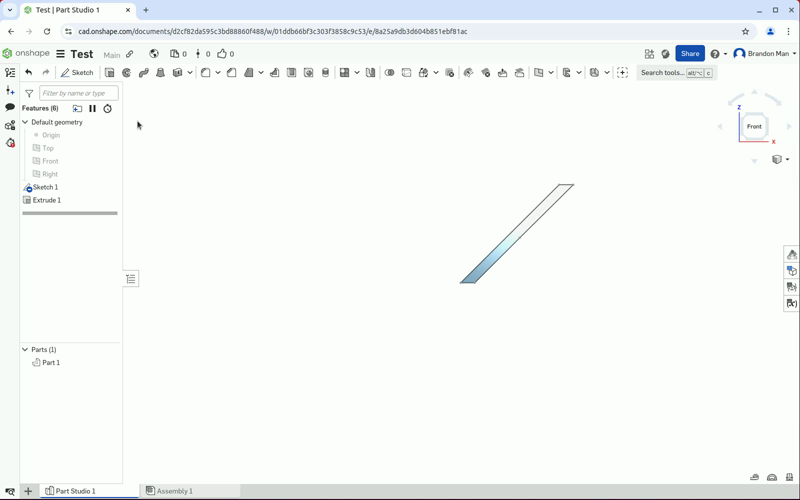
key(shift+h)
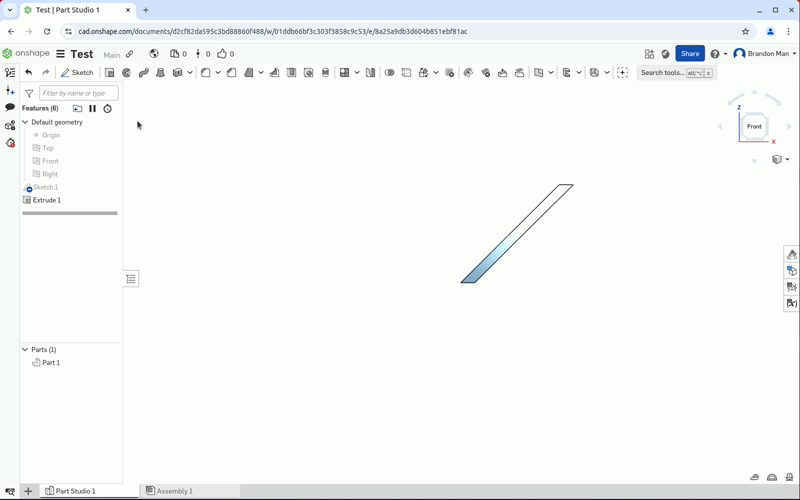
mouse_move(73, 189)
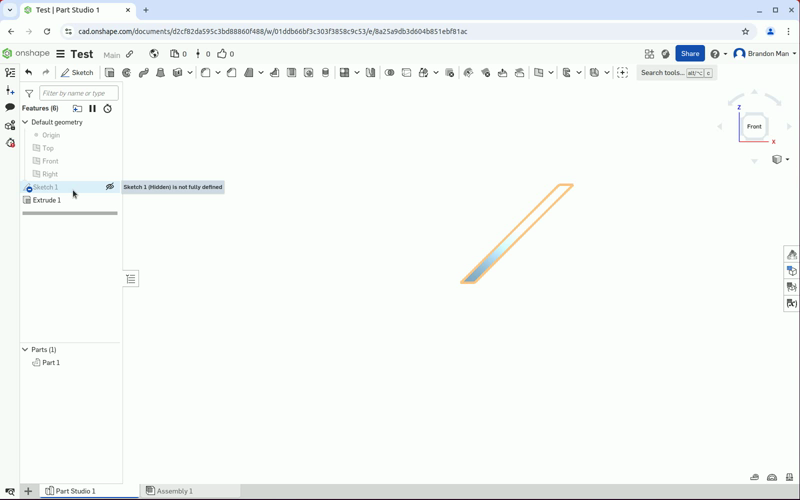
click(73, 189)
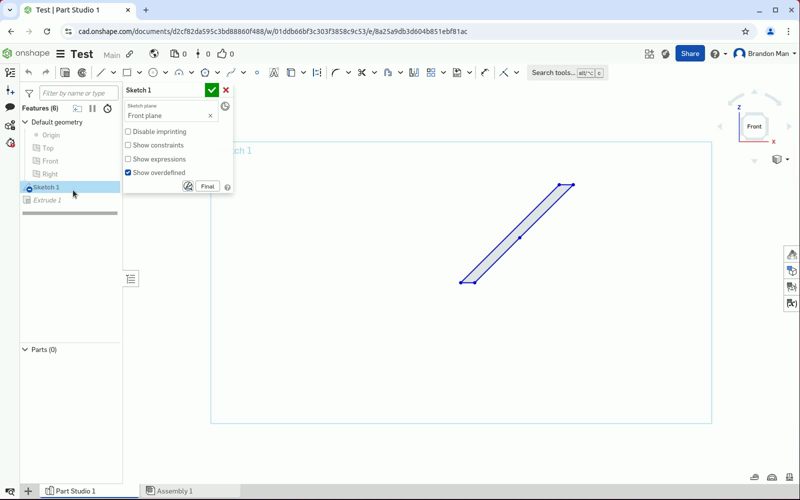
mouse_move(229, 92)
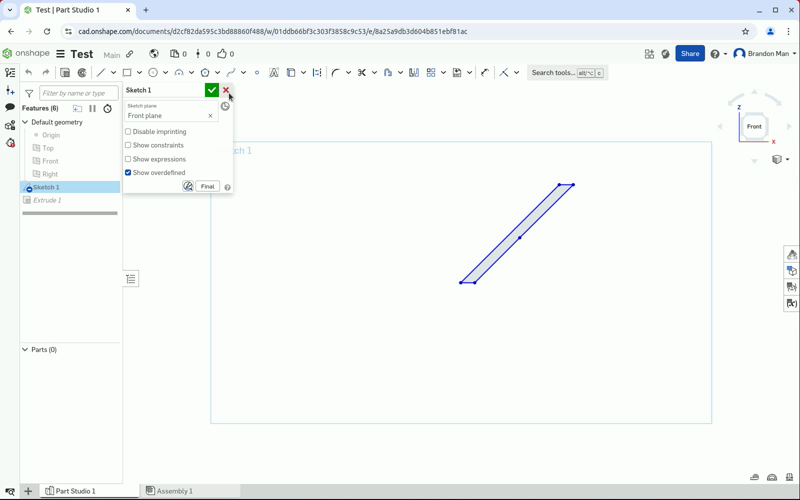
click(229, 92)
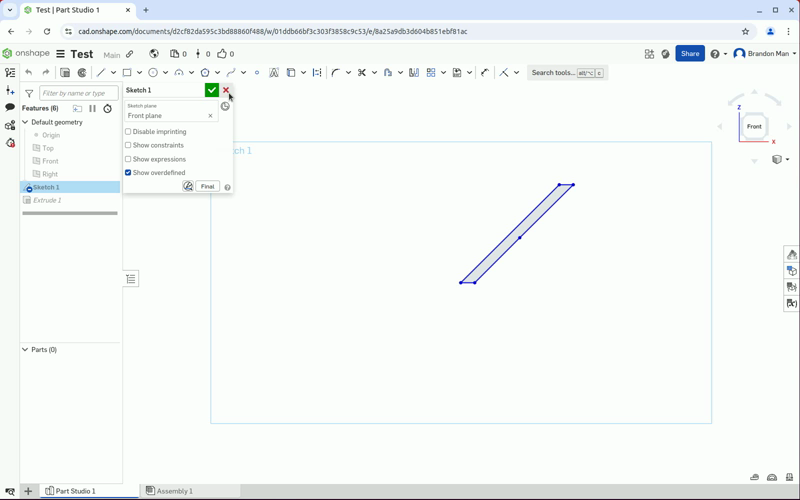
key(shift+s)
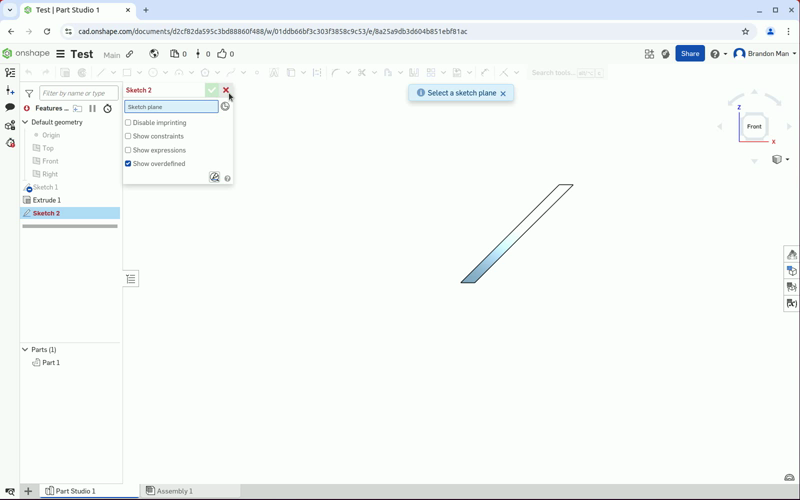
mouse_move(73, 163)
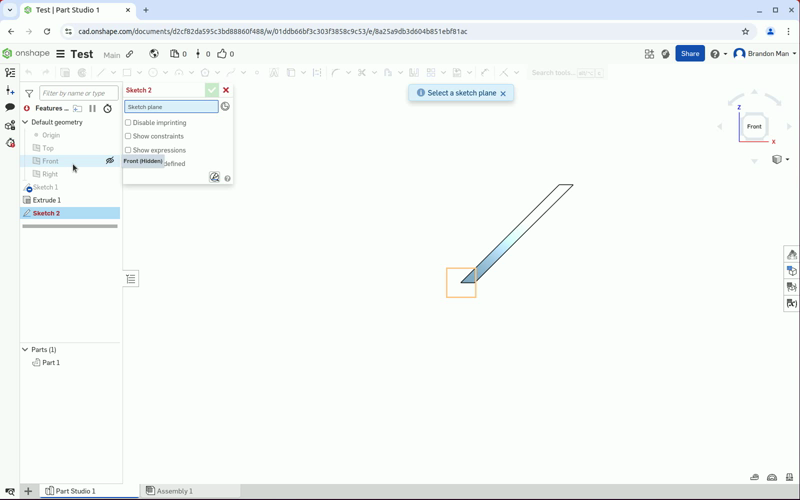
click(73, 163)
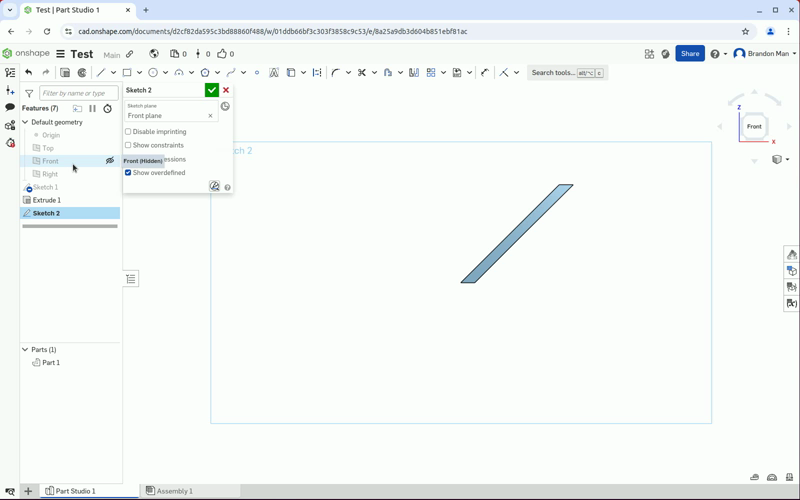
mouse_move(73, 352)
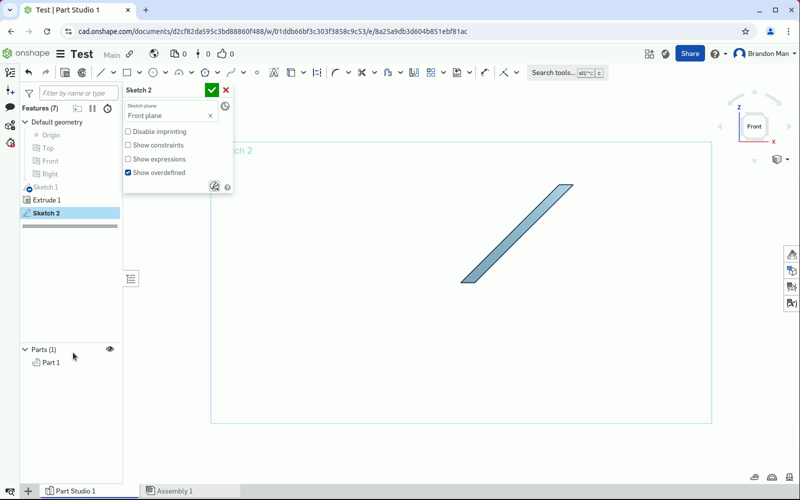
key(y)
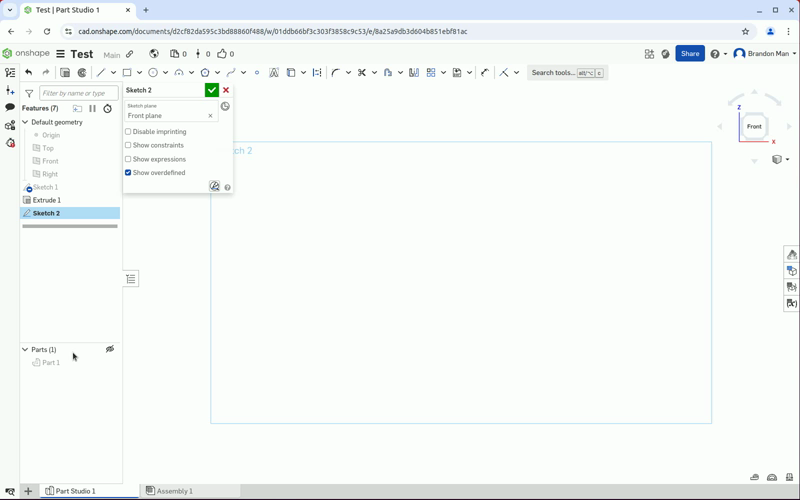
key(l)
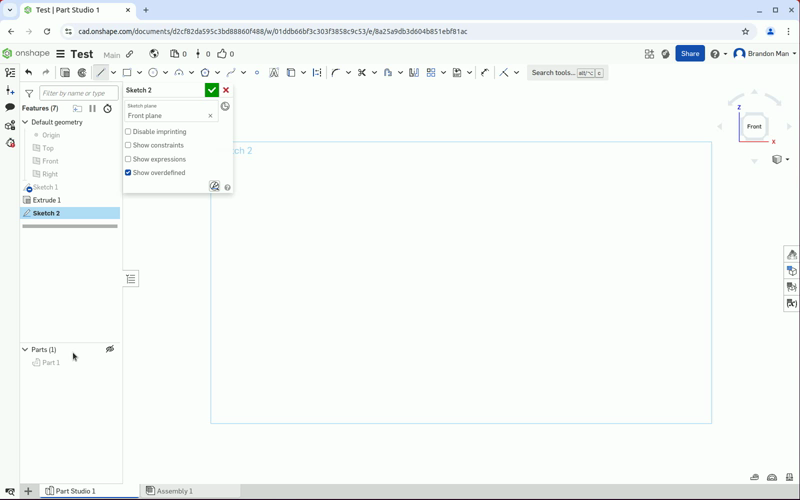
key_down(shift)
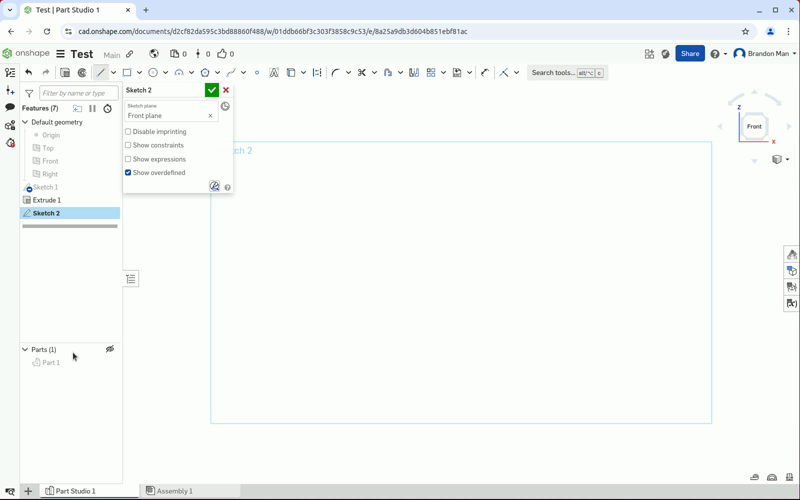
mouse_move(474, 282)
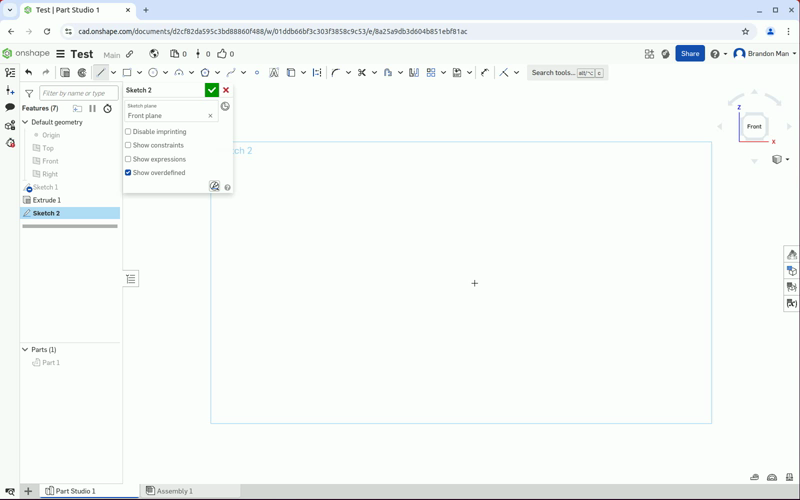
click(474, 282)
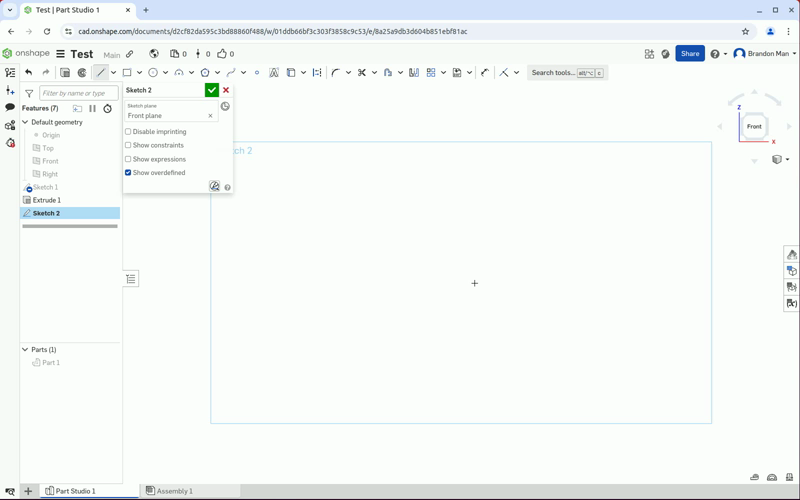
key_up(shift)
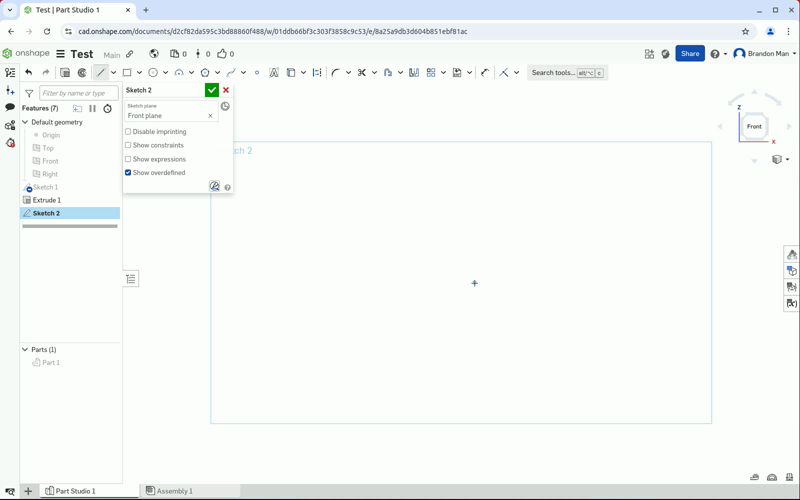
key_down(shift)
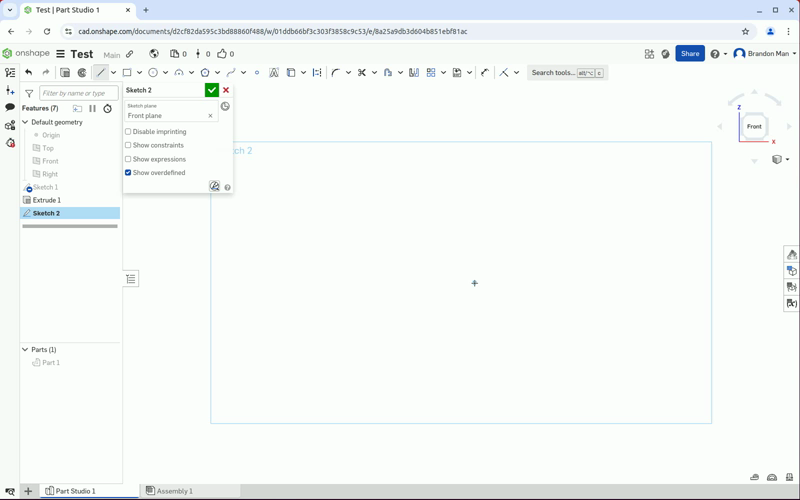
mouse_move(504, 282)
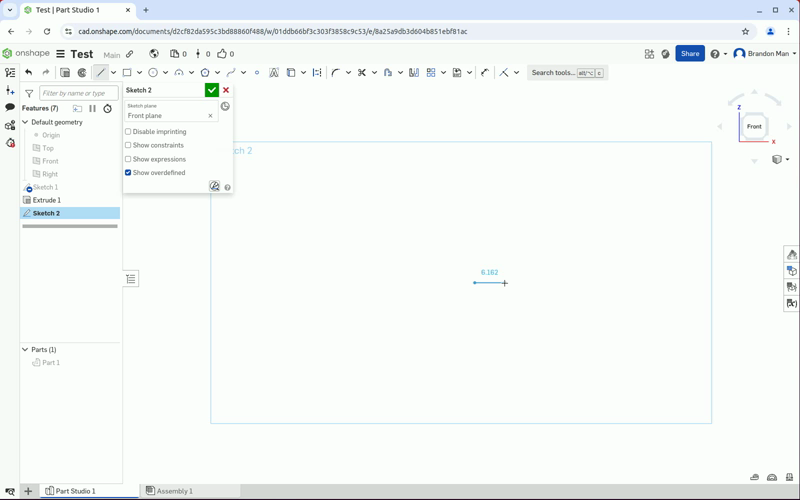
mouse_move(520, 282)
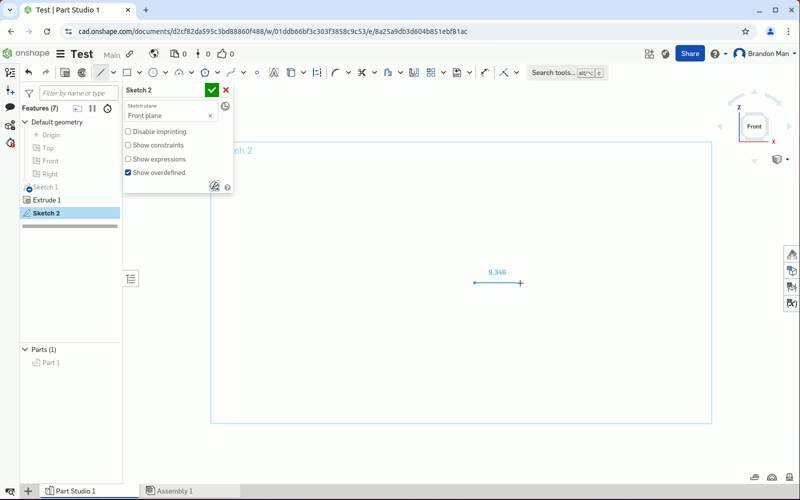
click(520, 282)
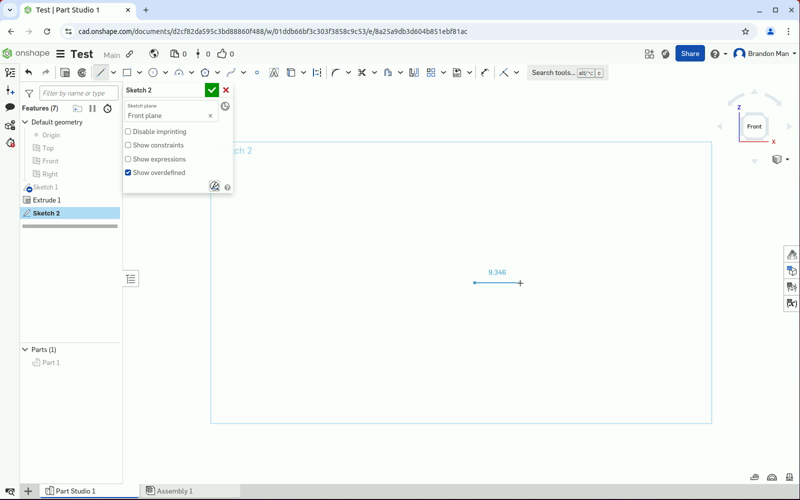
key_up(shift)
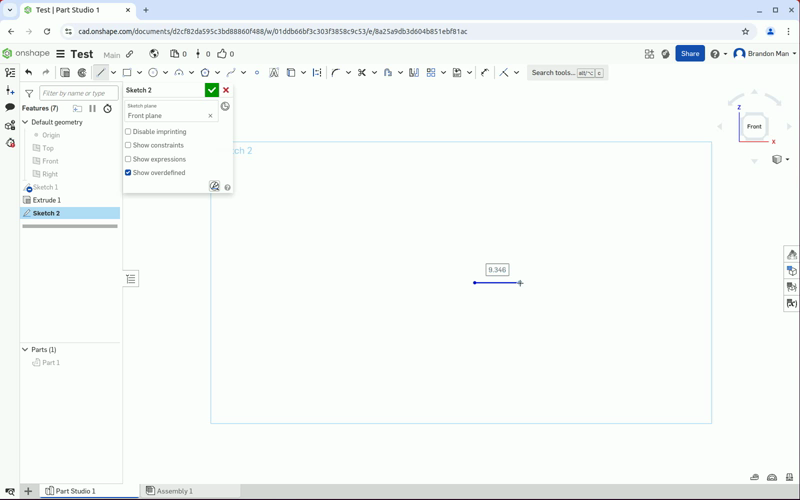
key_down(shift)
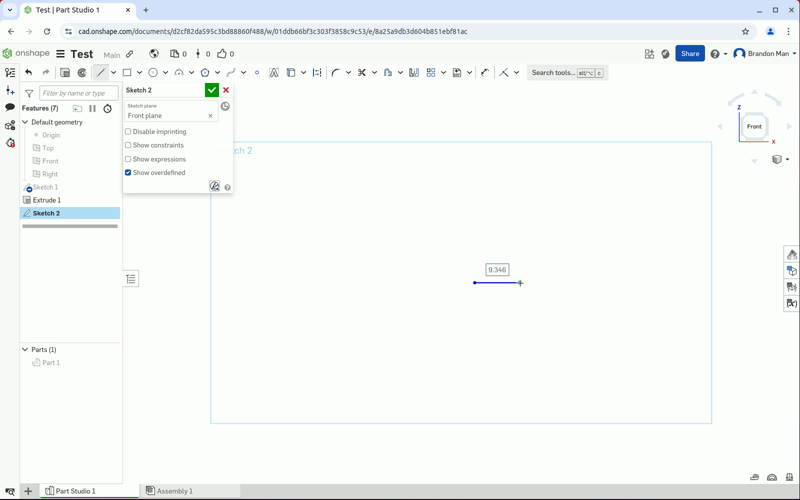
mouse_move(550, 282)
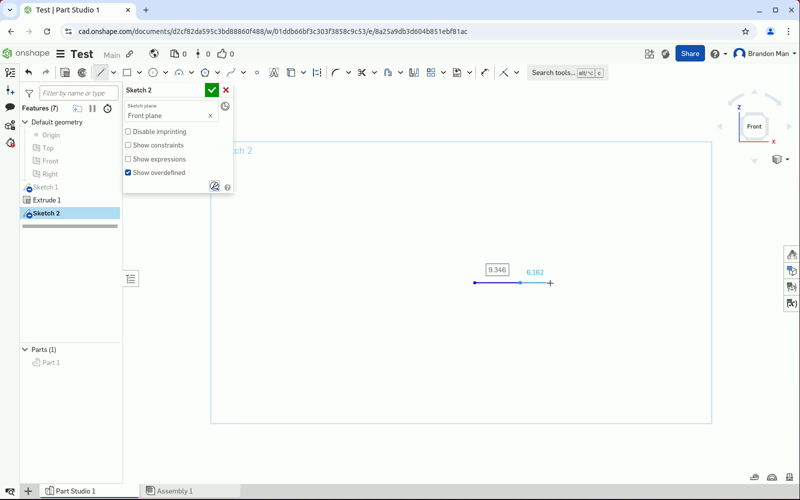
mouse_move(520, 237)
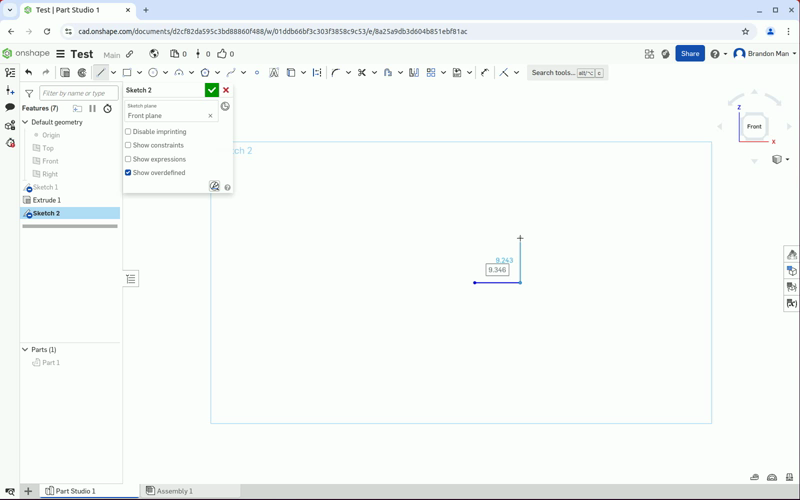
click(520, 237)
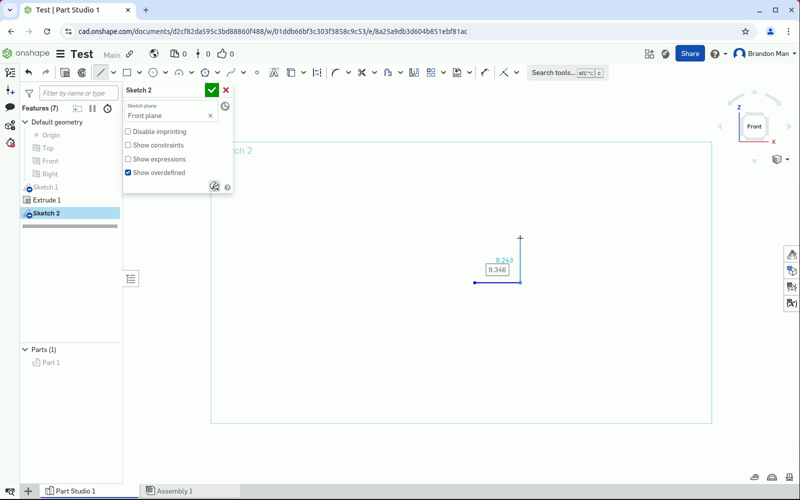
key_up(shift)
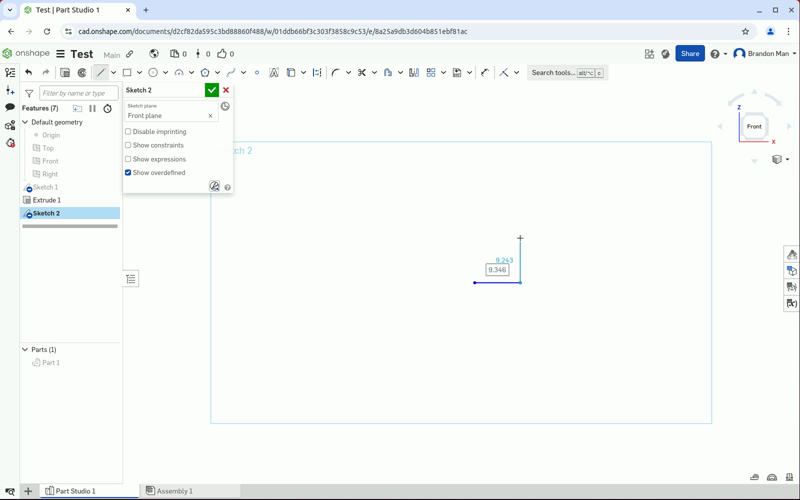
key_down(shift)
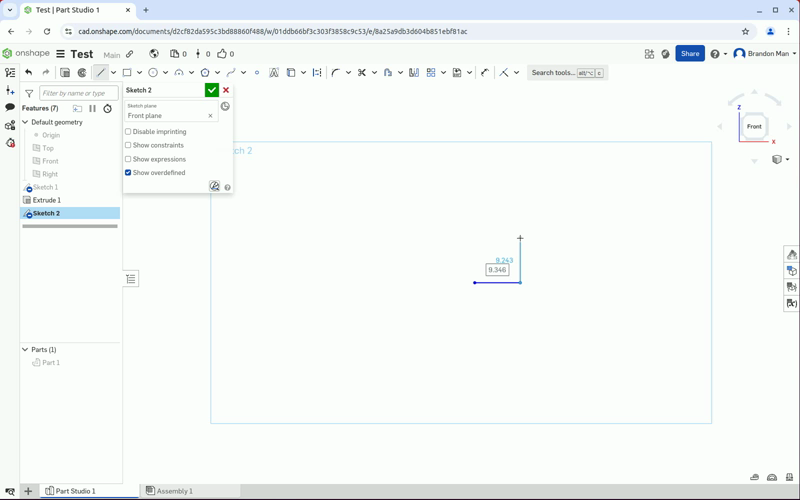
mouse_move(474, 282)
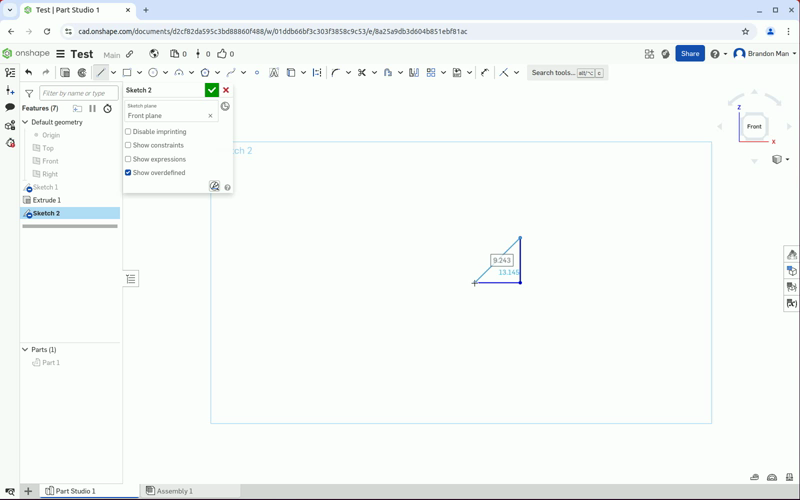
key_up(shift)
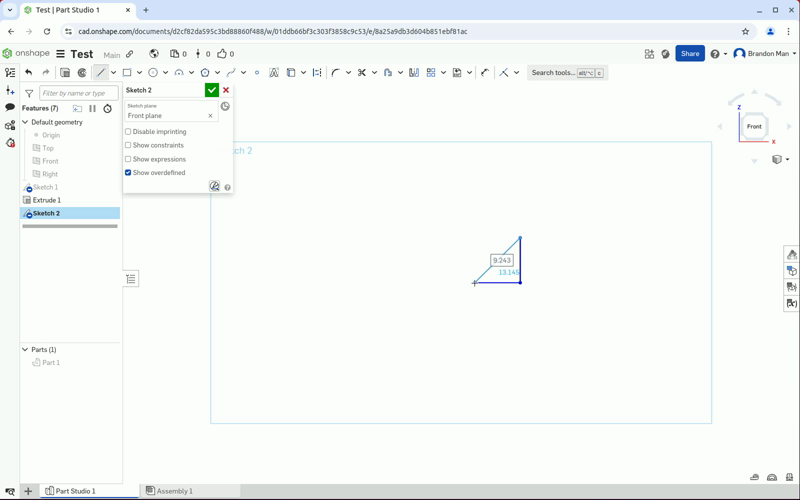
click(474, 282)
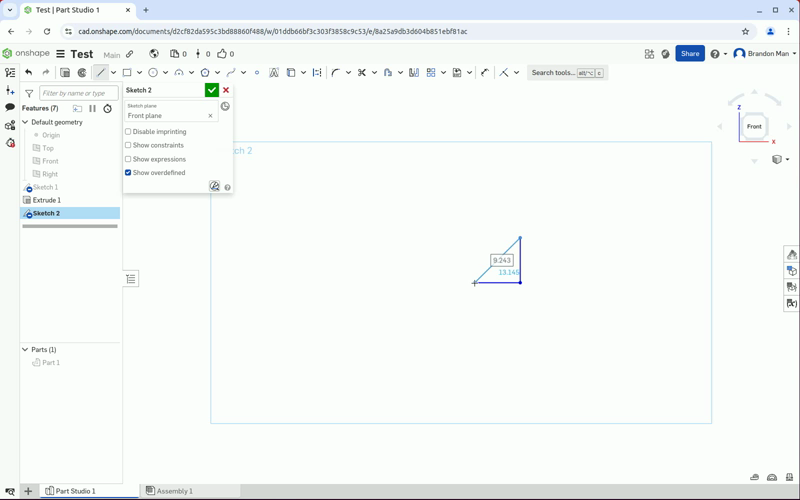
key(esc)
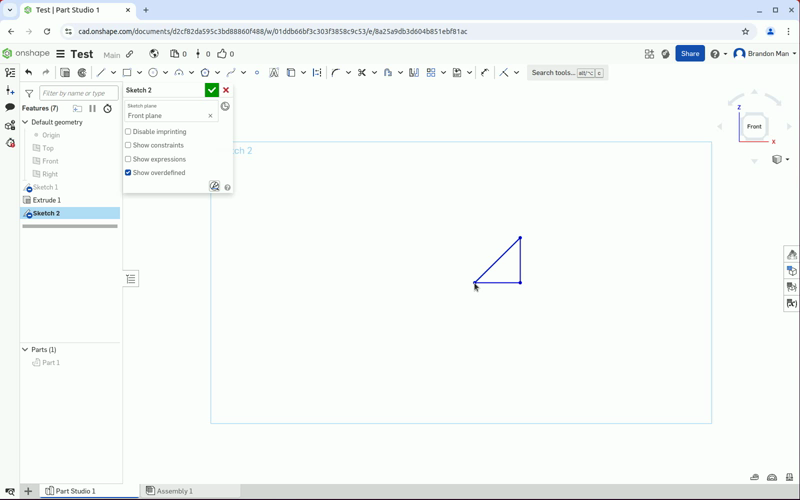
mouse_move(517, 263)
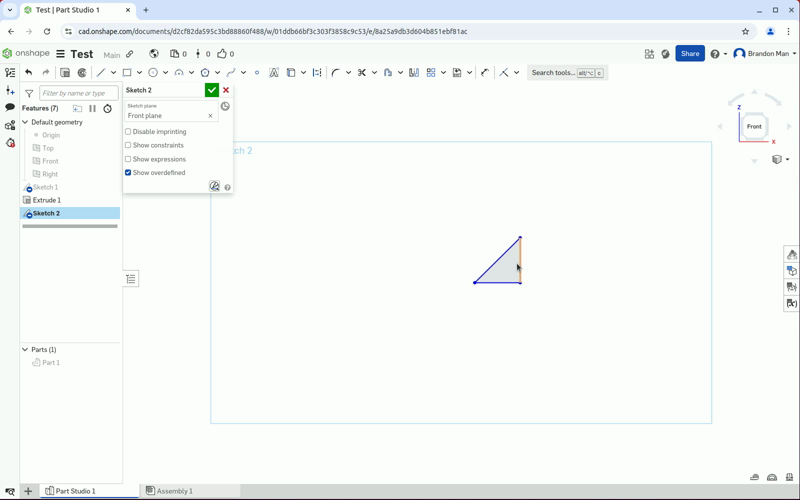
scroll(6)
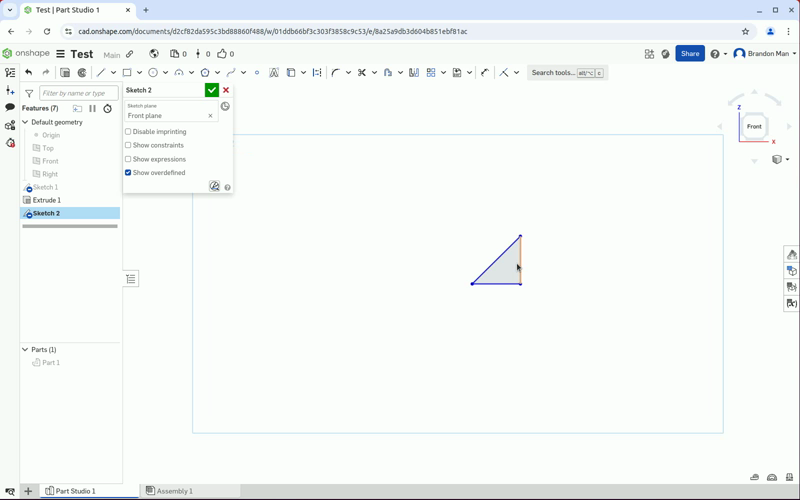
scroll(6)
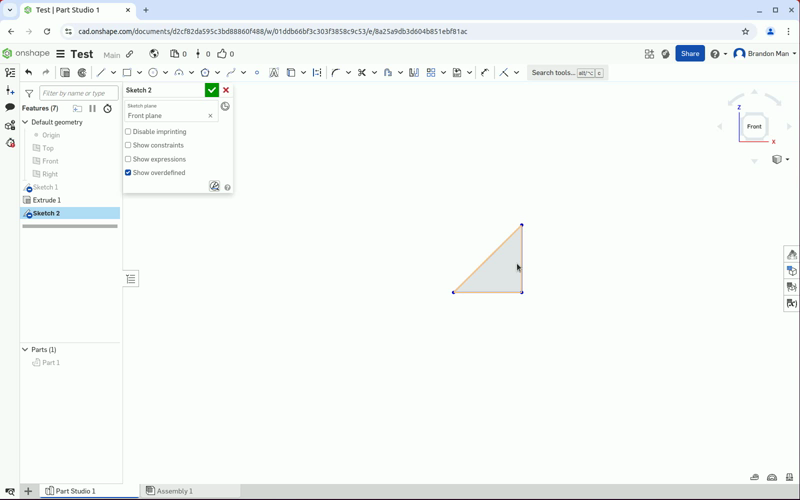
scroll(6)
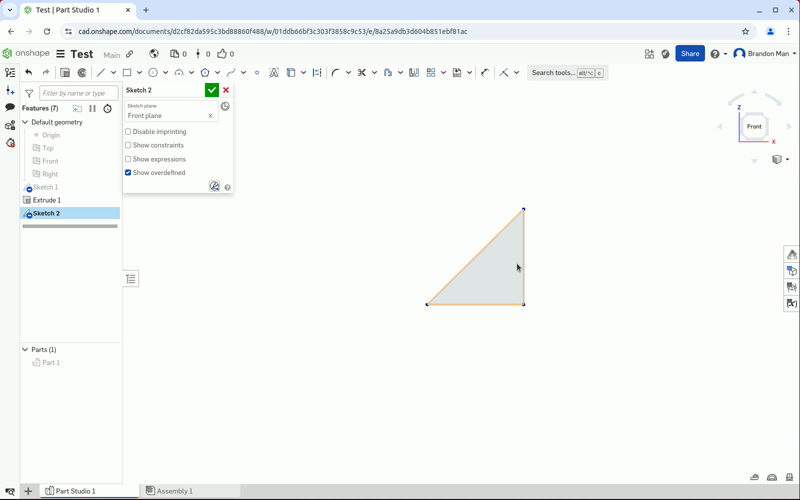
scroll(6)
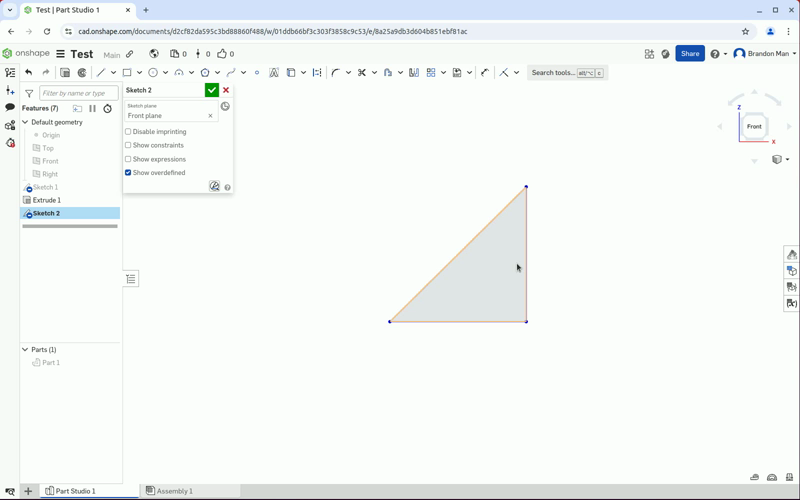
scroll(6)
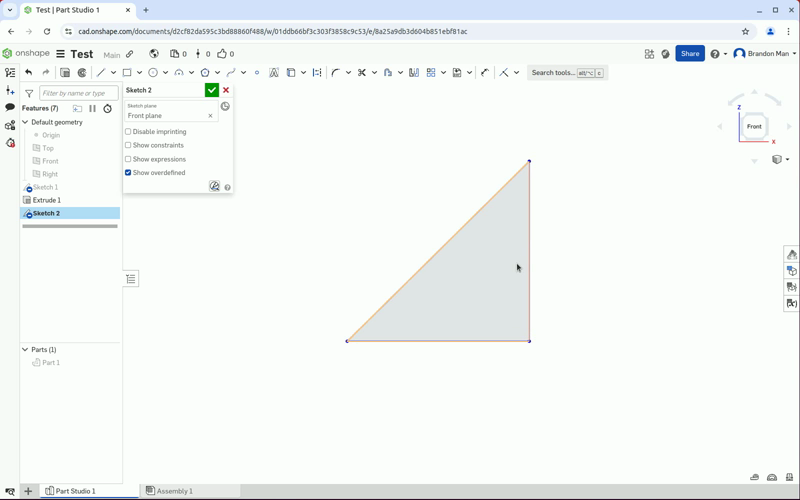
scroll(6)
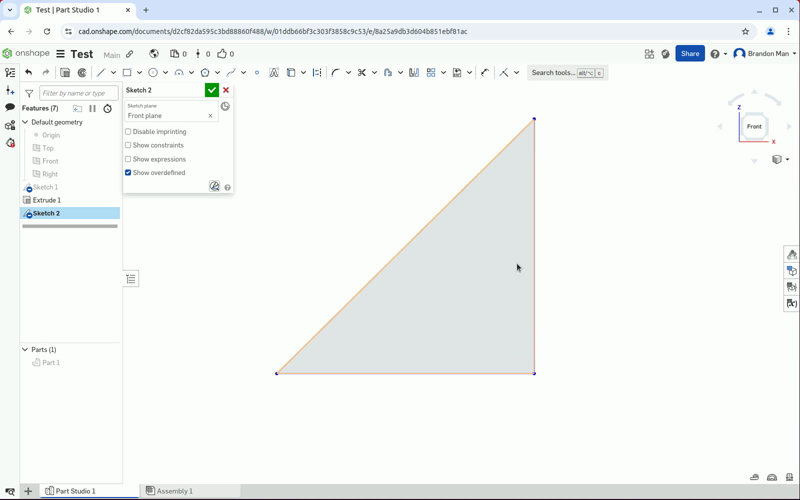
scroll(6)
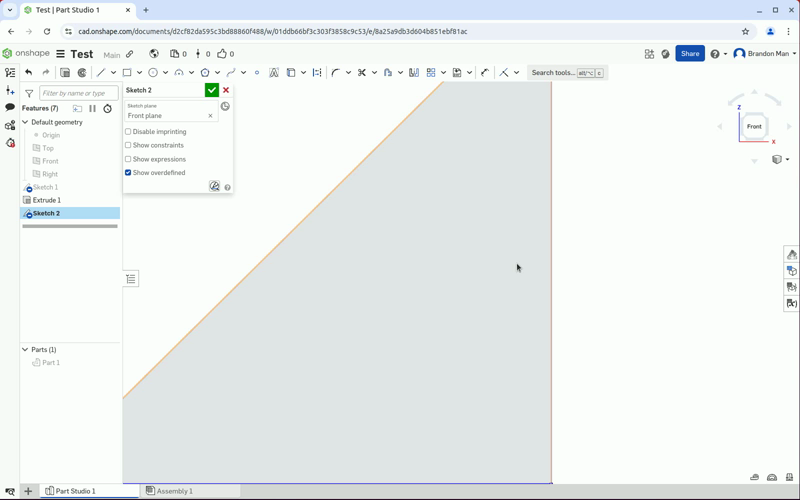
click(517, 263)
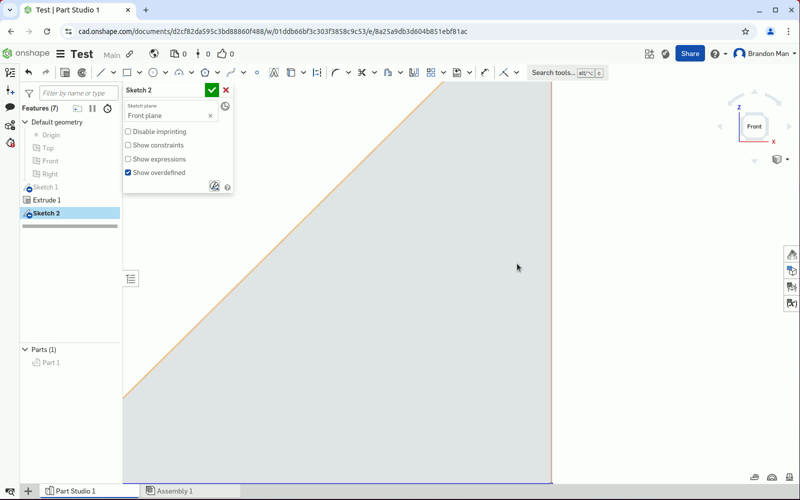
scroll(-6)
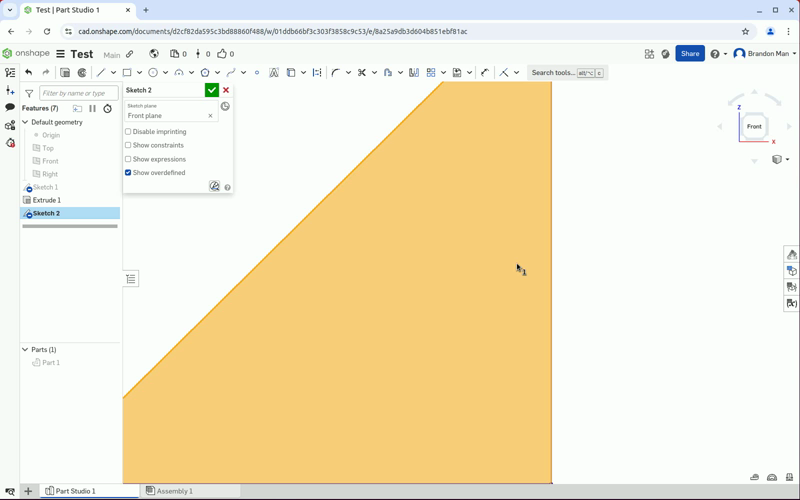
scroll(-6)
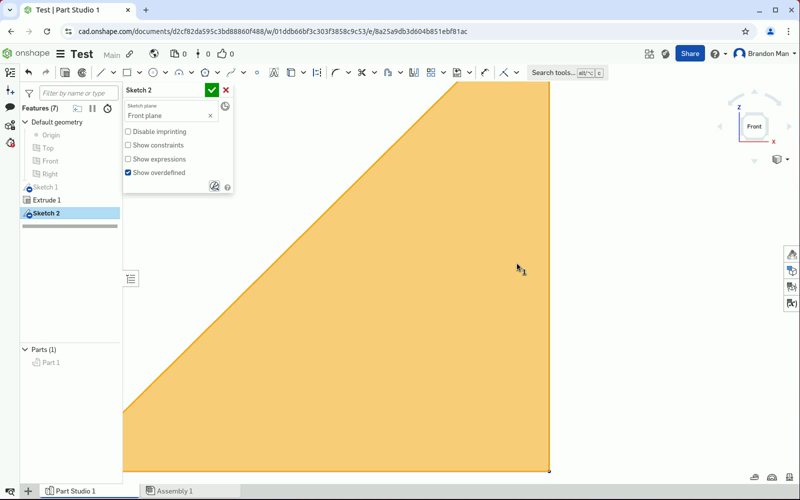
scroll(-6)
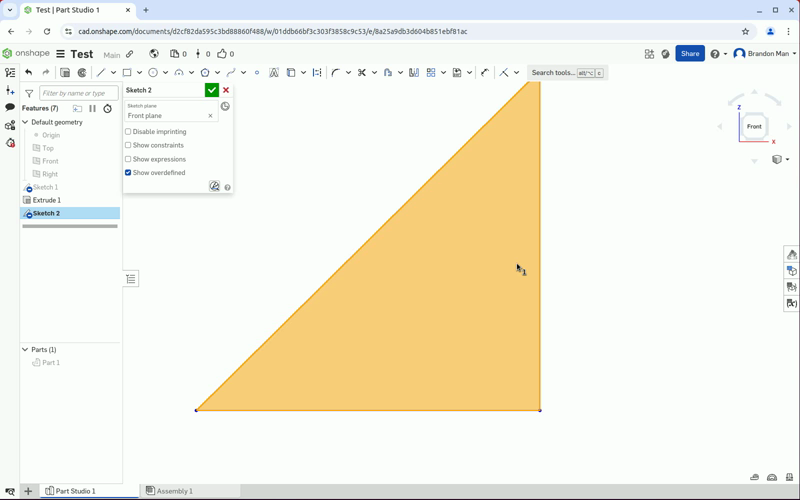
scroll(-6)
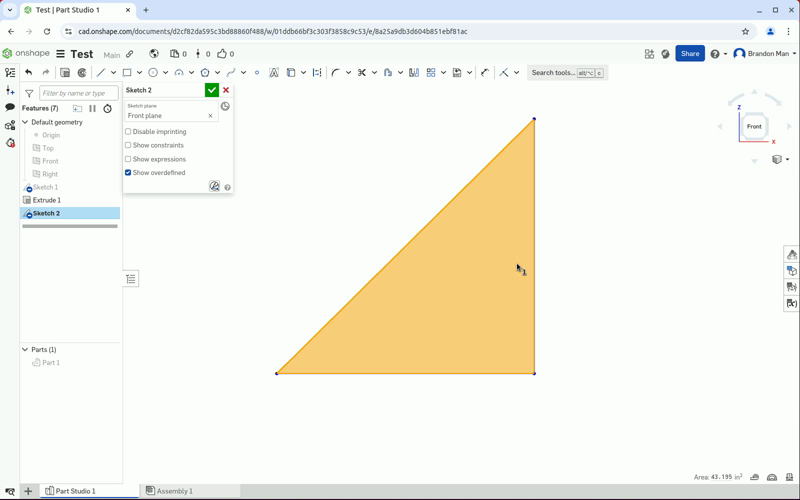
scroll(-6)
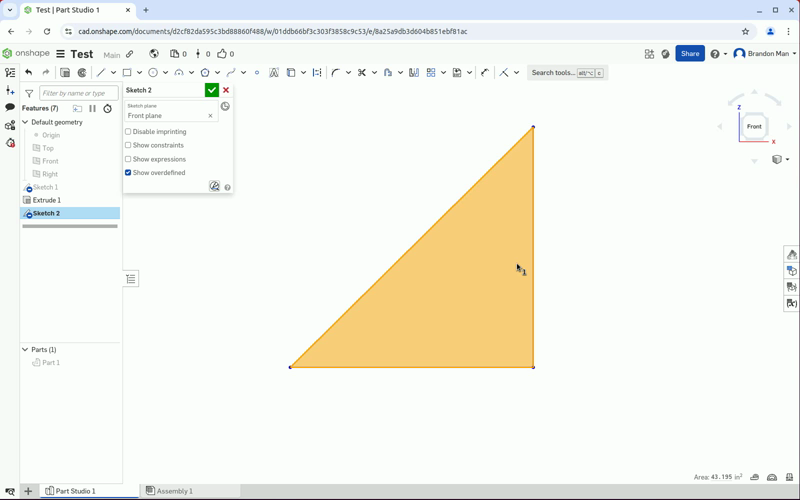
scroll(-6)
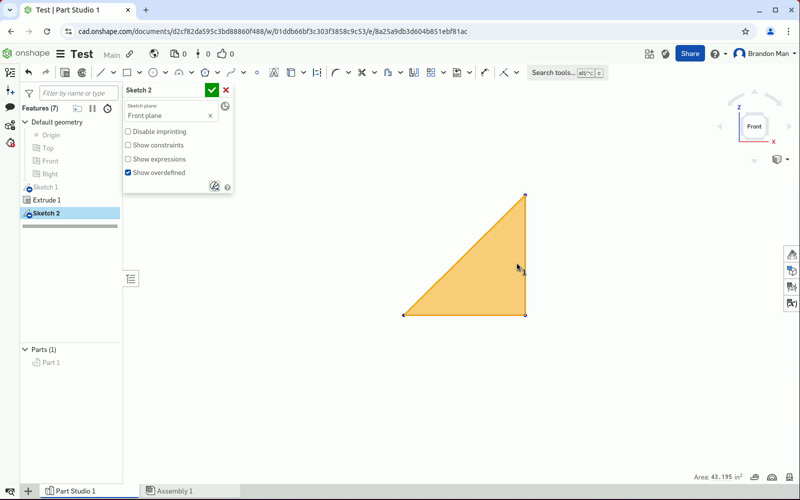
scroll(-6)
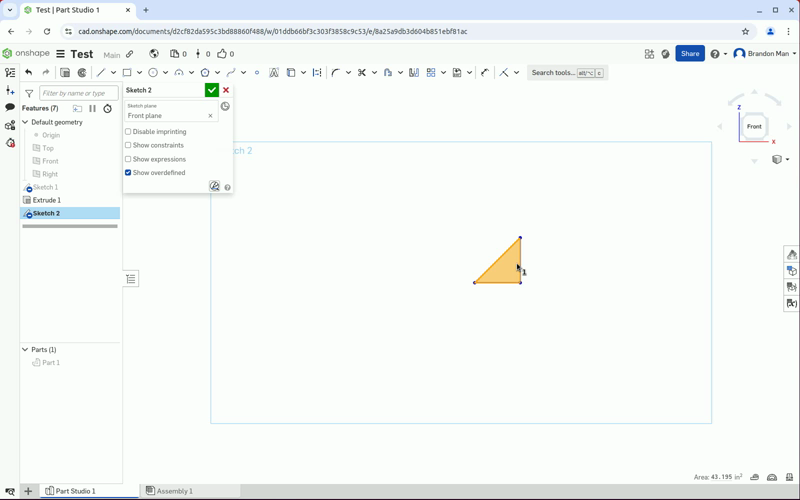
mouse_move(73, 352)
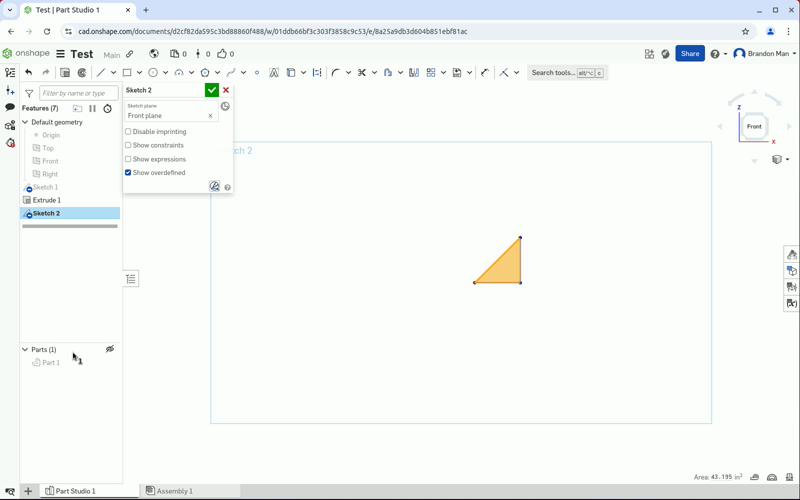
key(shift+y)
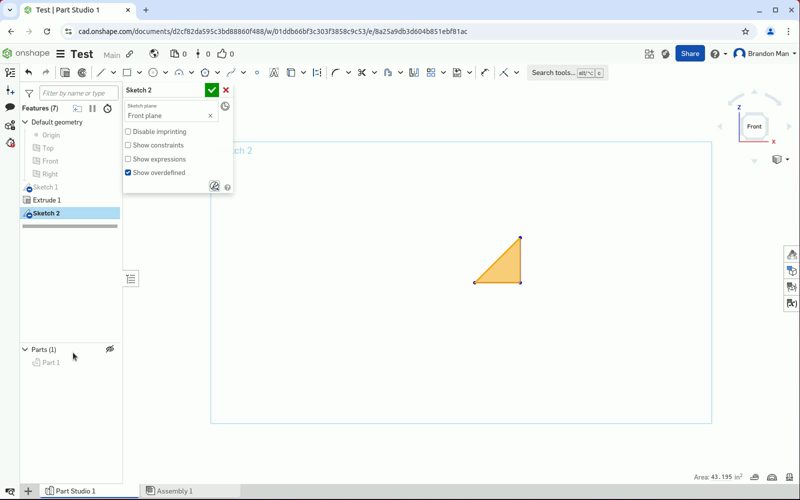
key(shift+e)
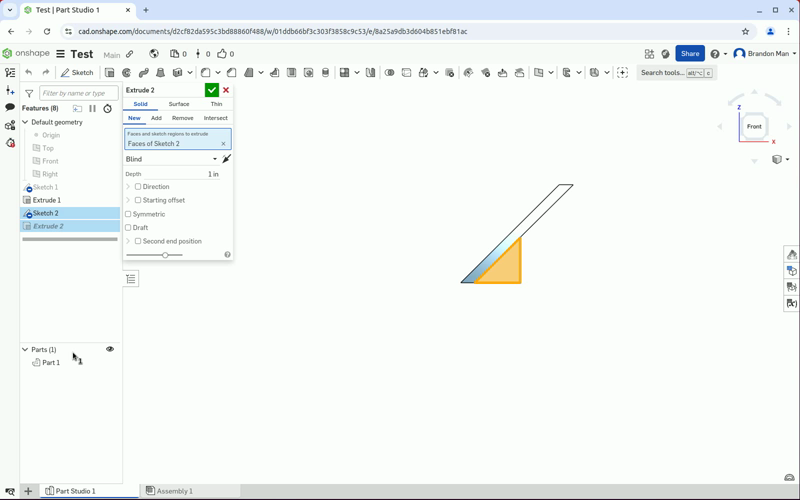
mouse_move(143, 106)
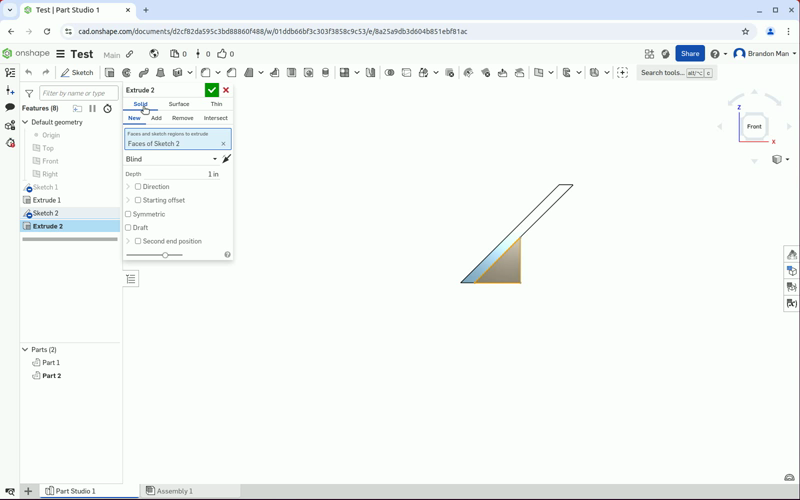
click(143, 106)
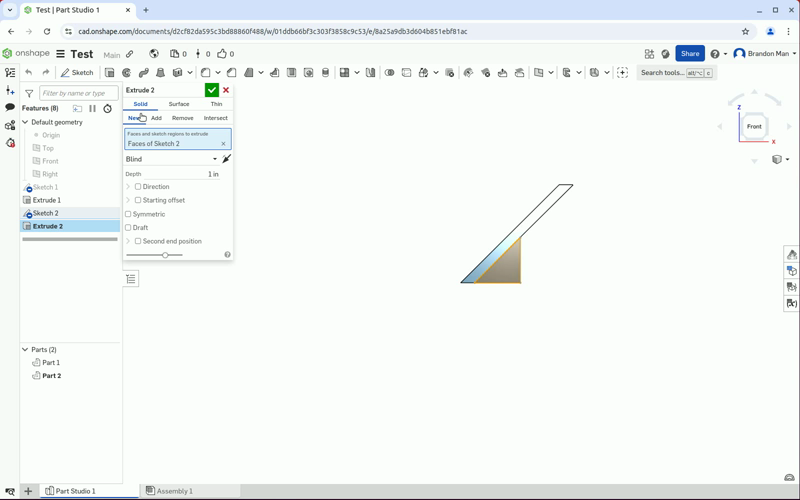
mouse_move(137, 120)
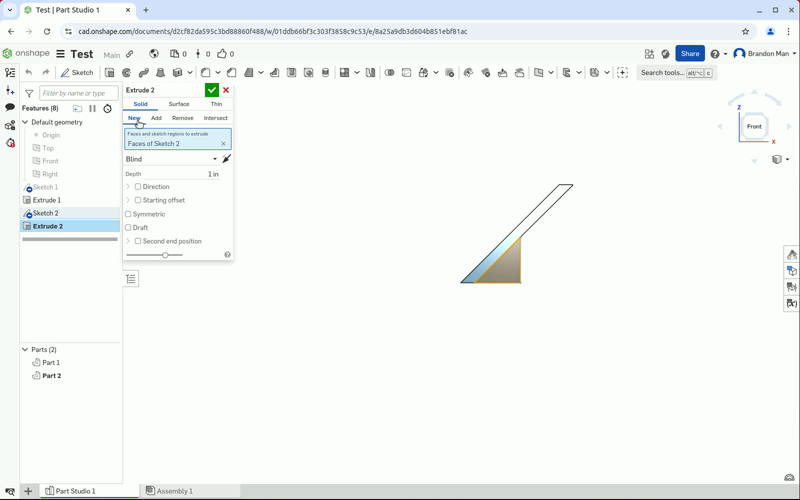
click(137, 120)
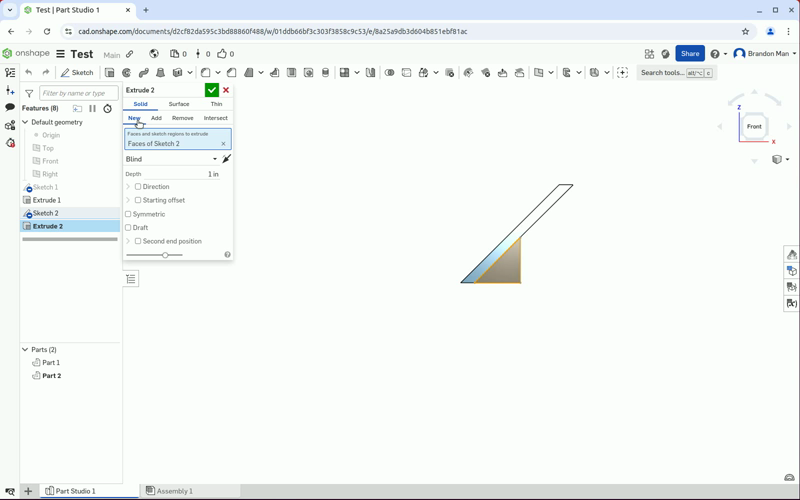
key(tab, 4)
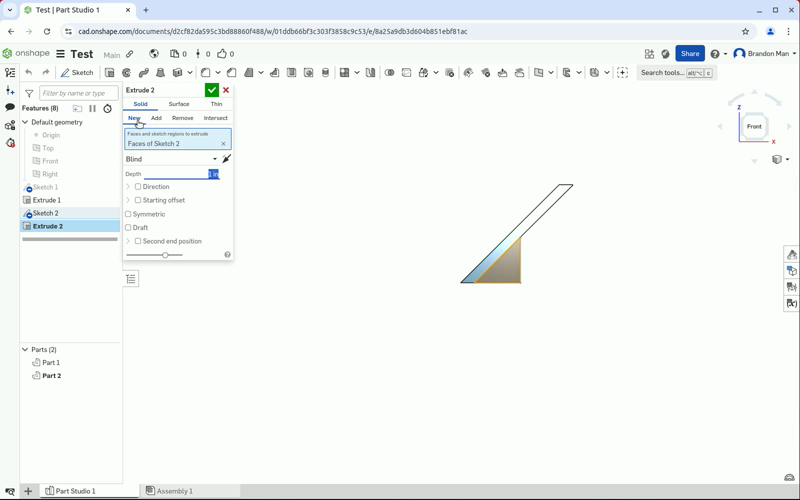
text(3.129)
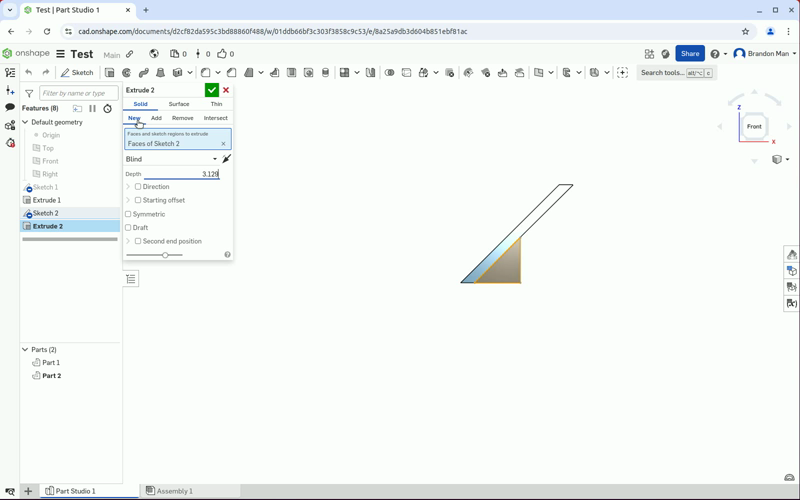
key(enter)
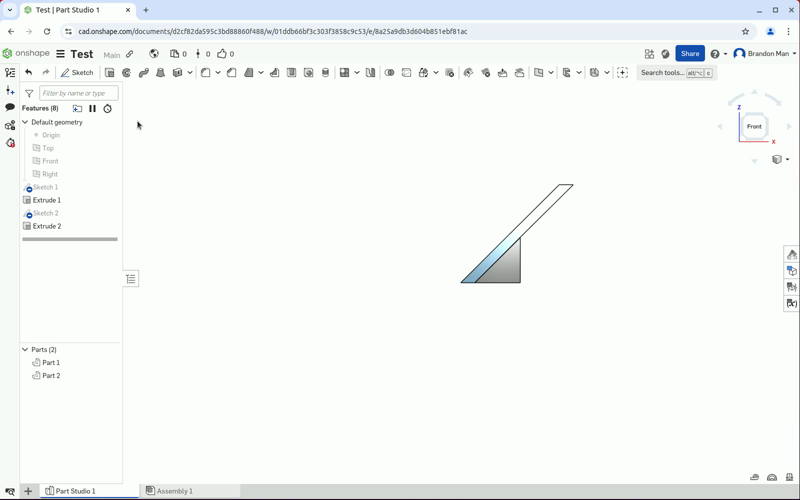
key(shift+h)
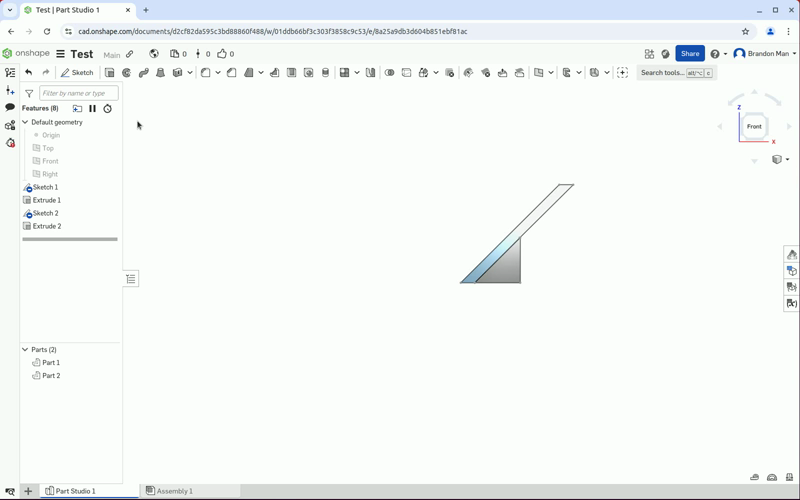
key(shift+h)
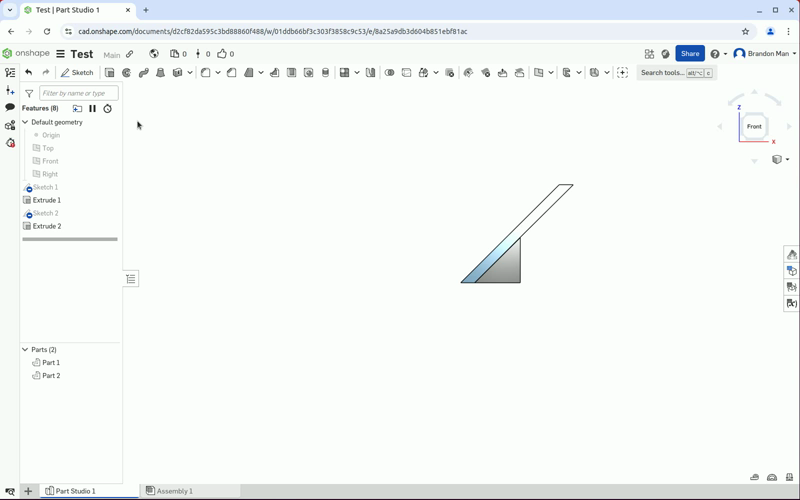
mouse_move(73, 189)
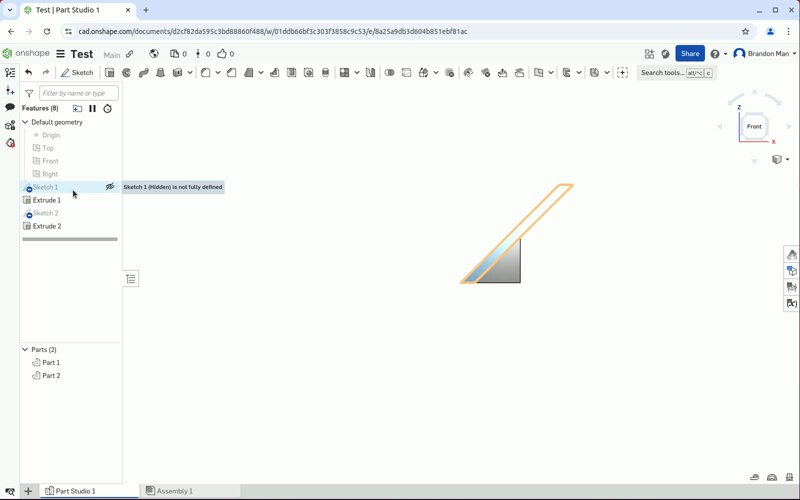
click(73, 189)
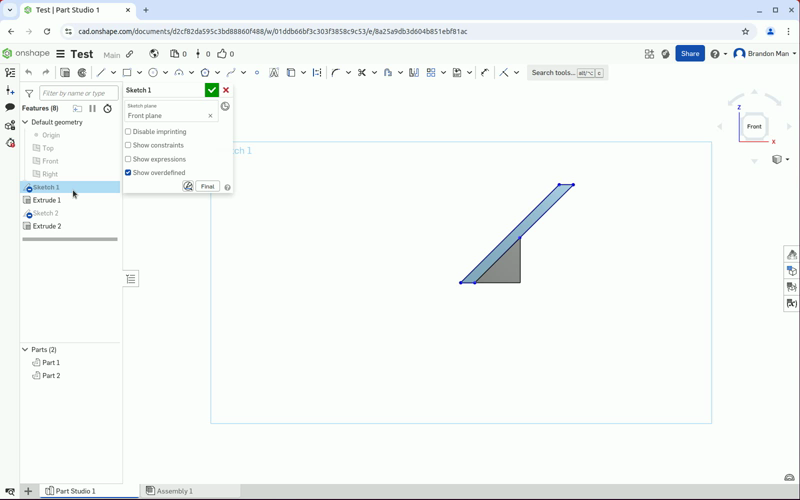
mouse_move(229, 92)
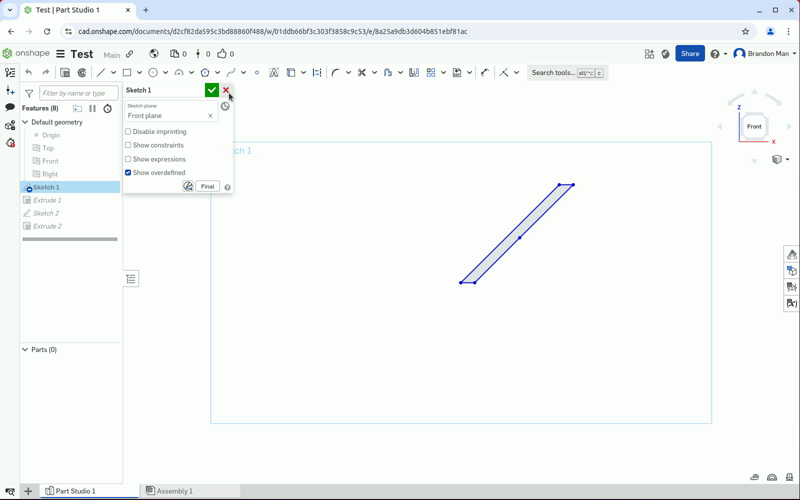
click(229, 92)
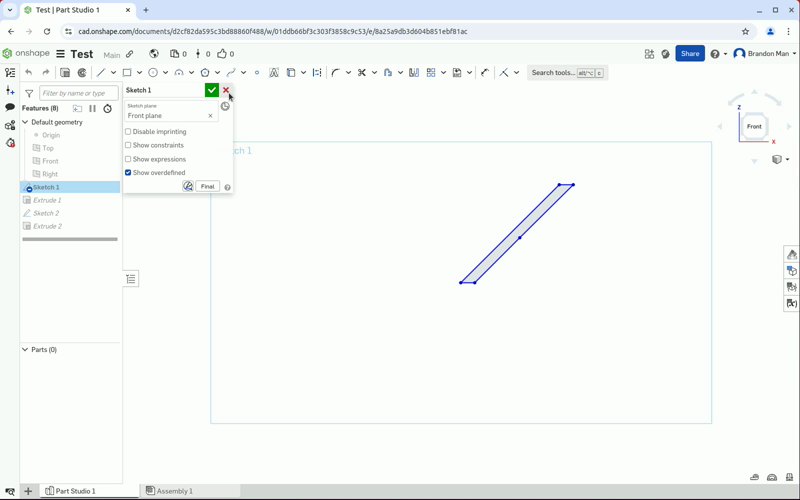
key(shift+s)
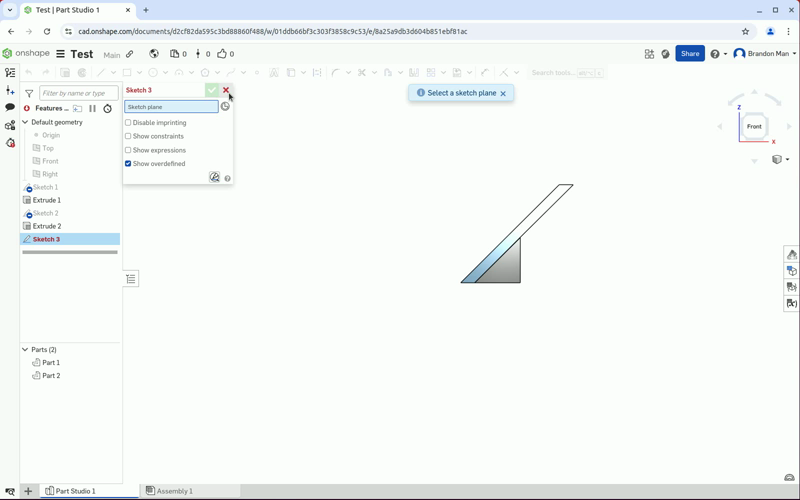
mouse_move(73, 163)
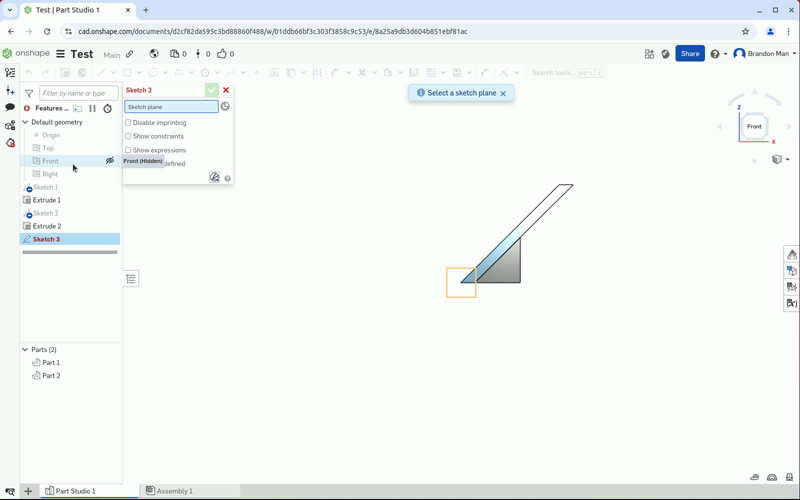
click(73, 163)
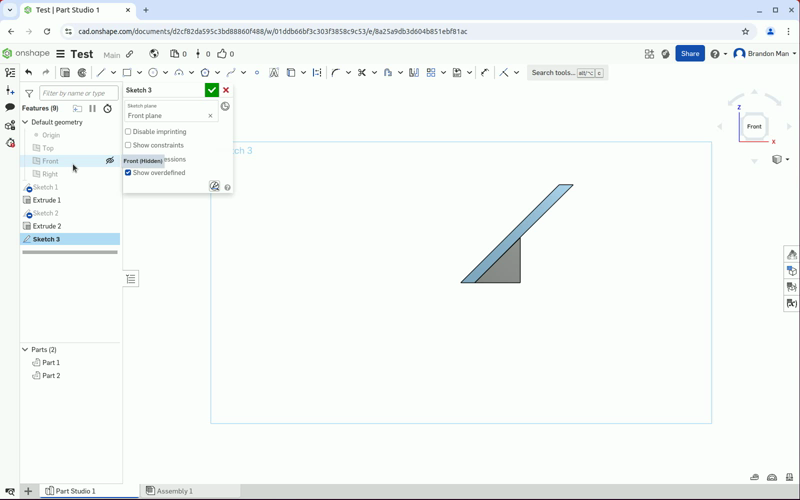
mouse_move(73, 352)
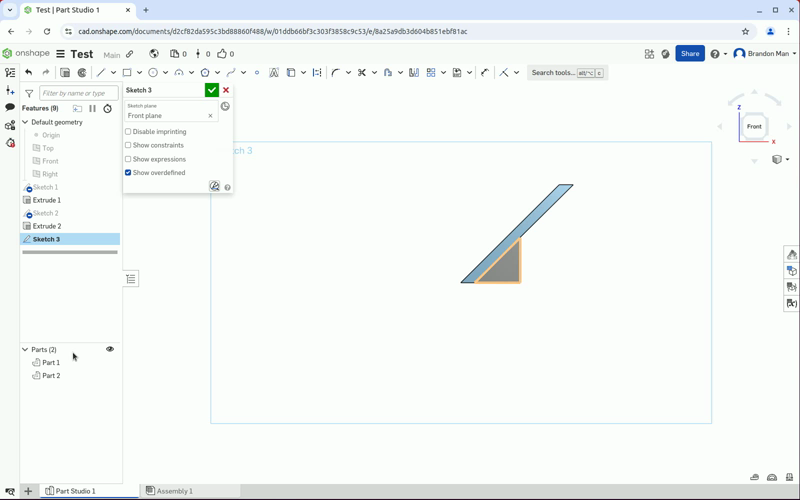
key(y)
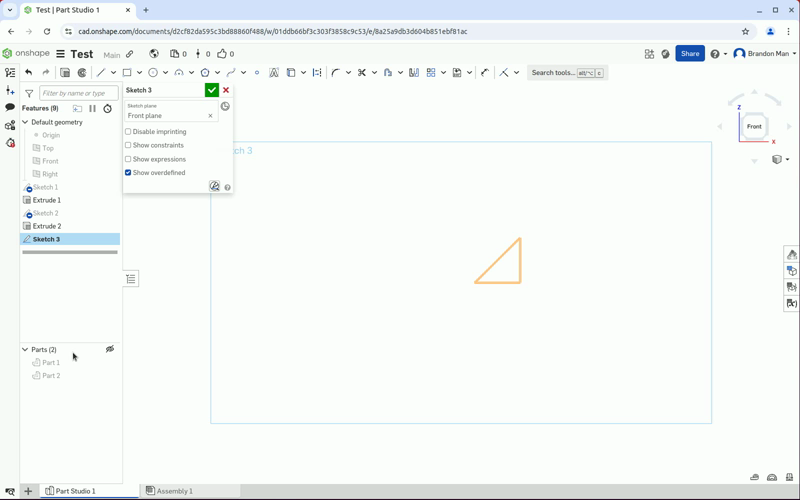
key(l)
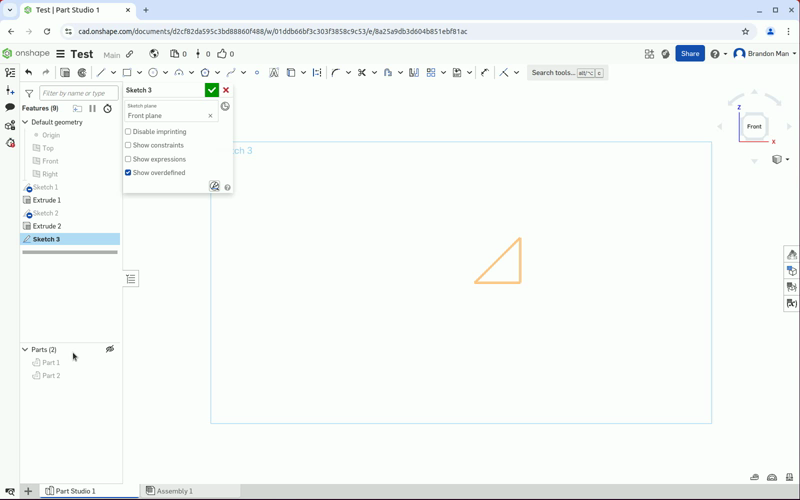
key_down(shift)
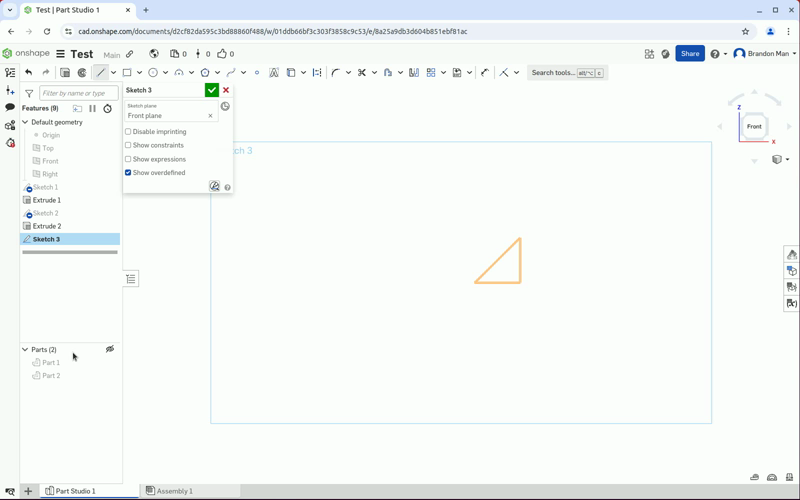
mouse_move(460, 298)
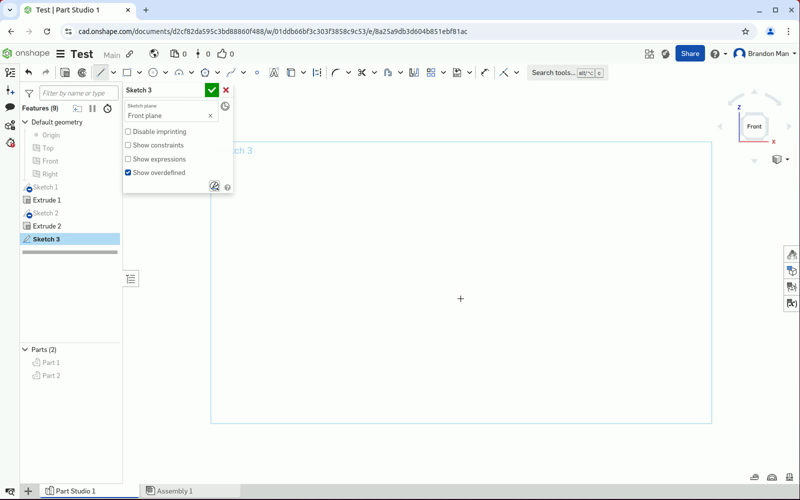
click(460, 298)
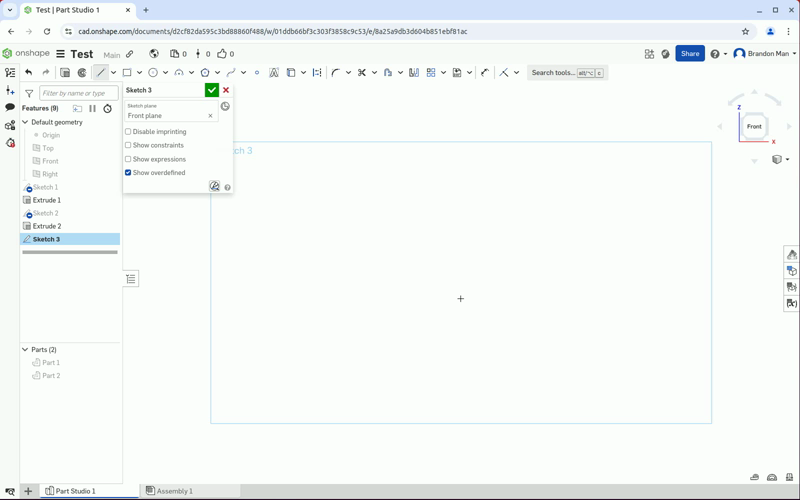
key_up(shift)
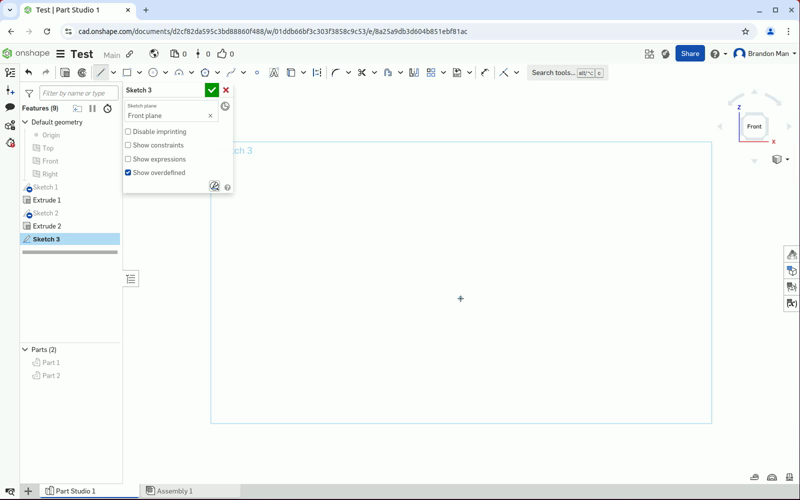
key_down(shift)
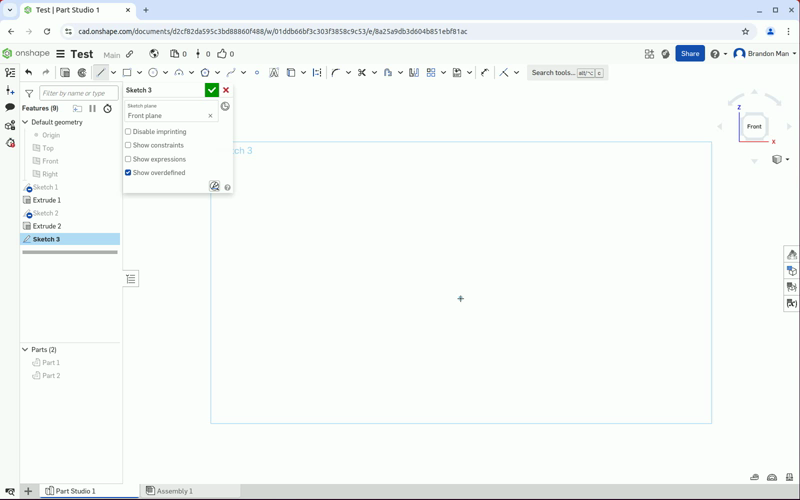
mouse_move(521, 298)
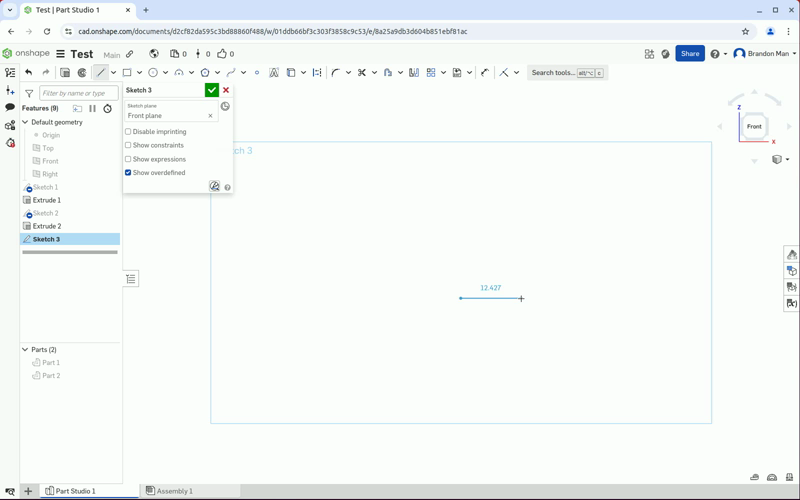
click(521, 298)
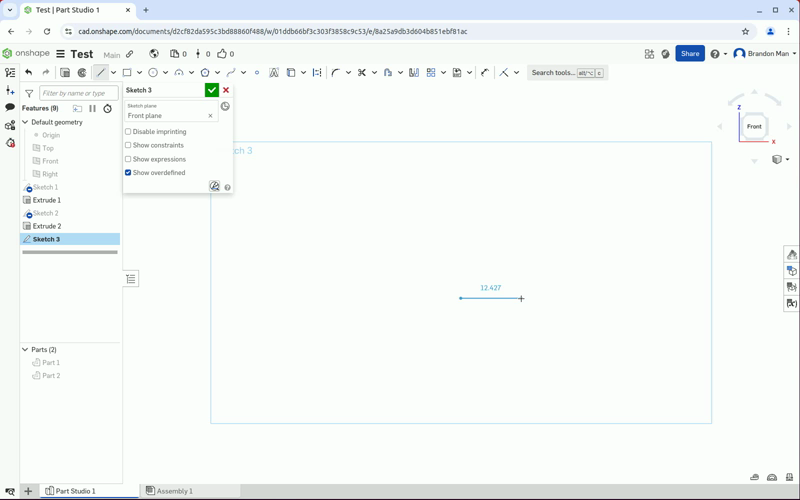
key_up(shift)
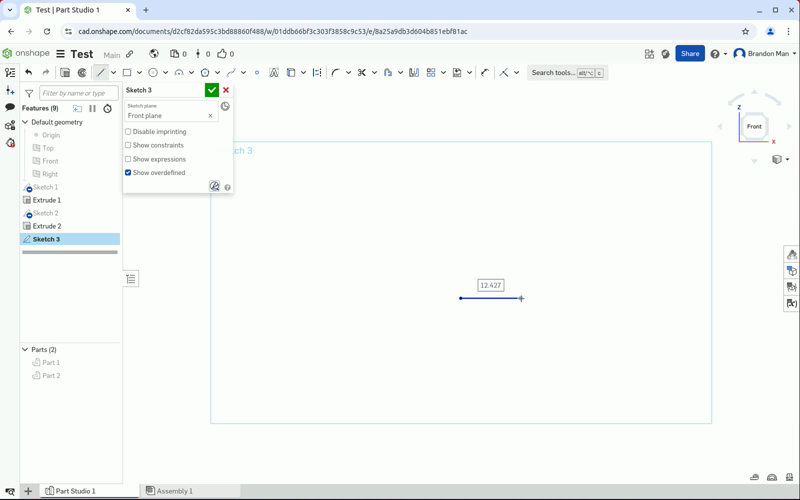
key_down(shift)
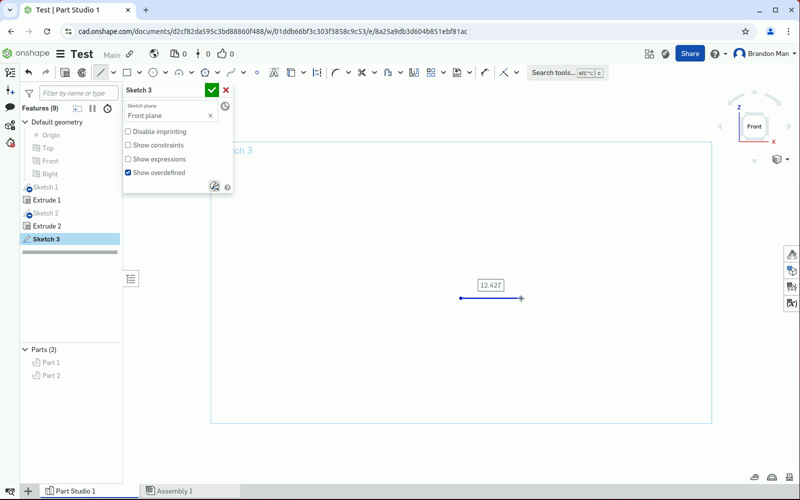
mouse_move(551, 298)
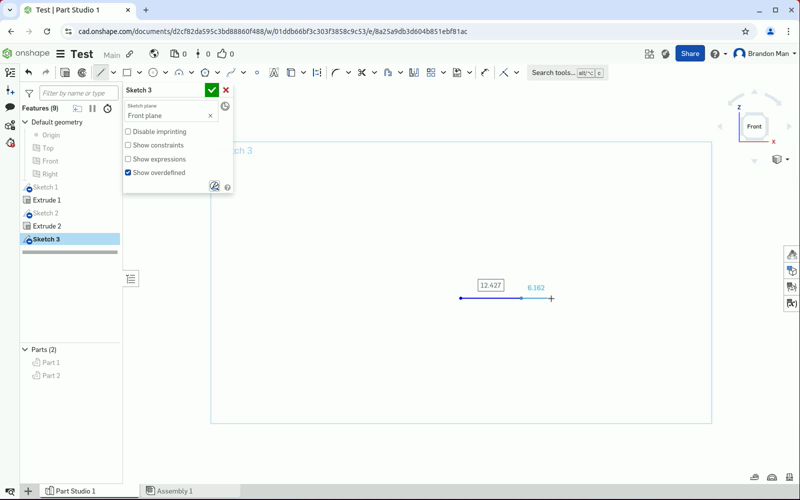
mouse_move(521, 282)
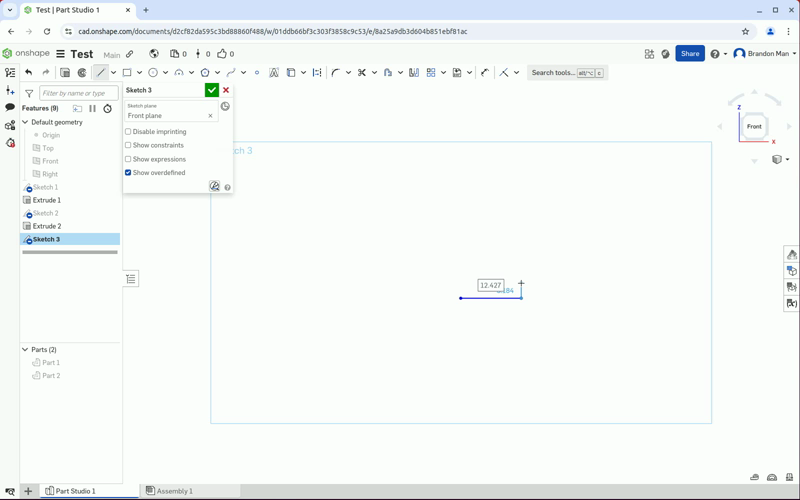
click(521, 282)
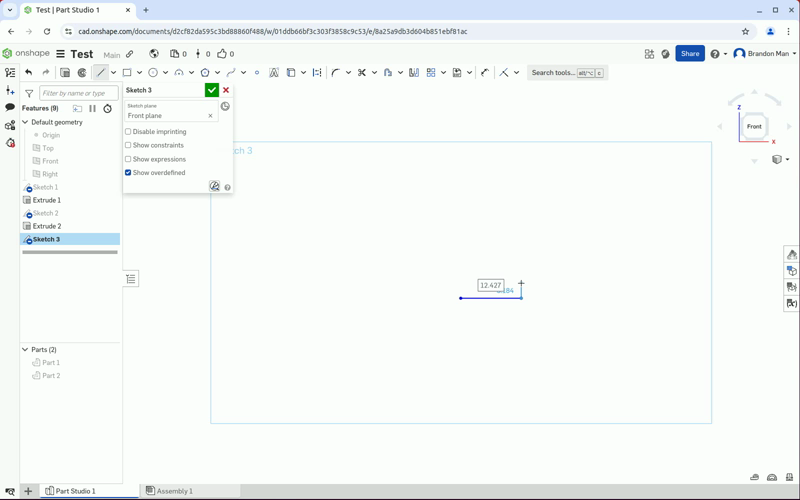
key_up(shift)
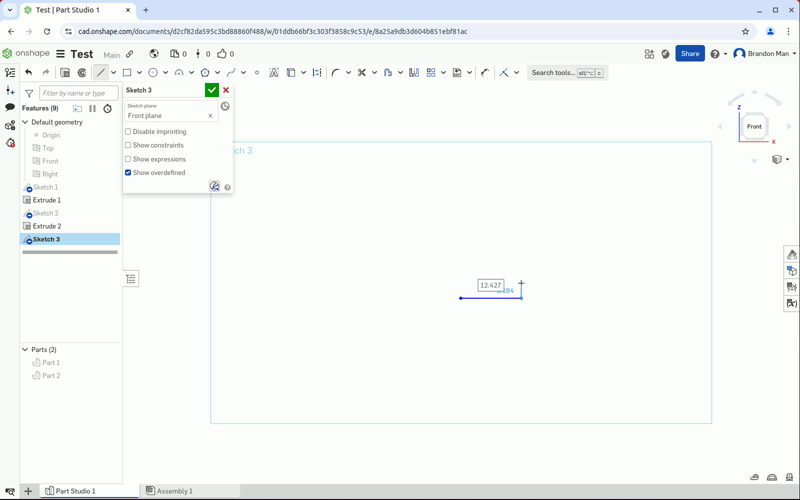
key_down(shift)
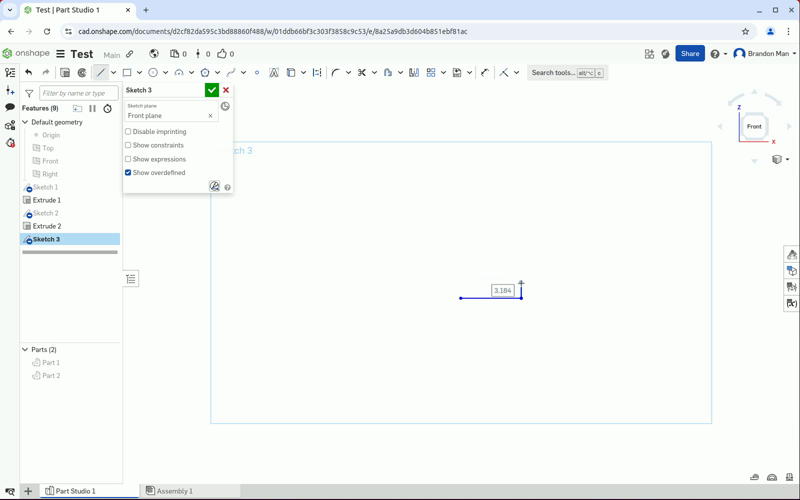
mouse_move(551, 282)
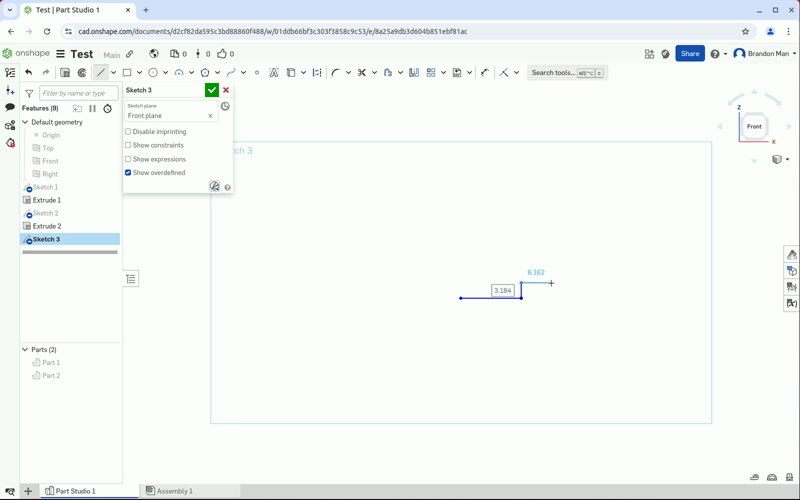
mouse_move(475, 282)
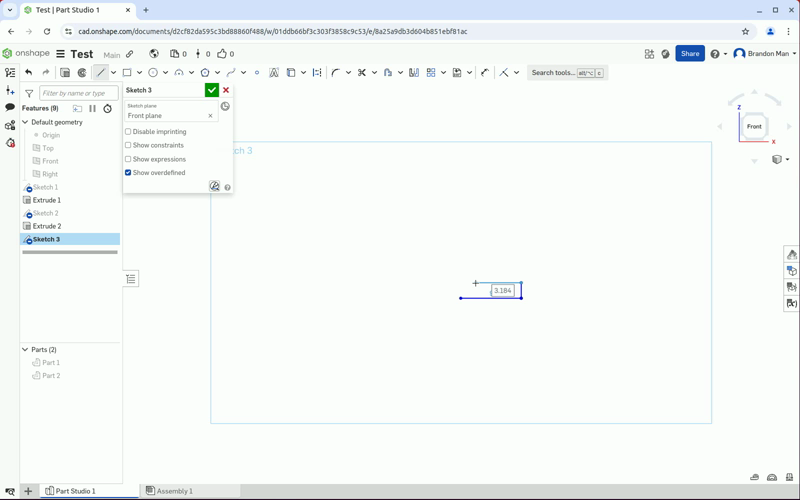
click(475, 282)
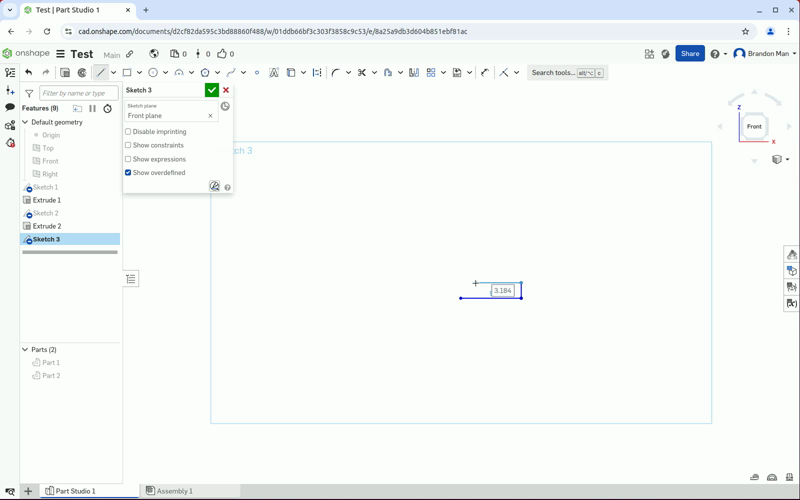
key_up(shift)
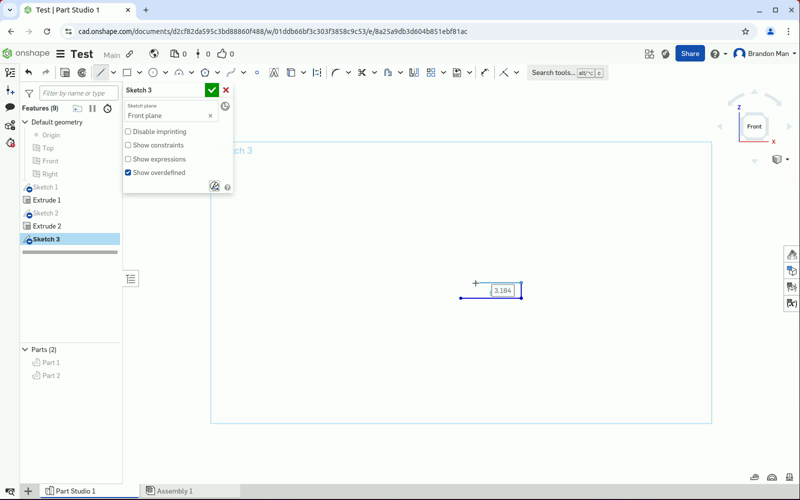
key_down(shift)
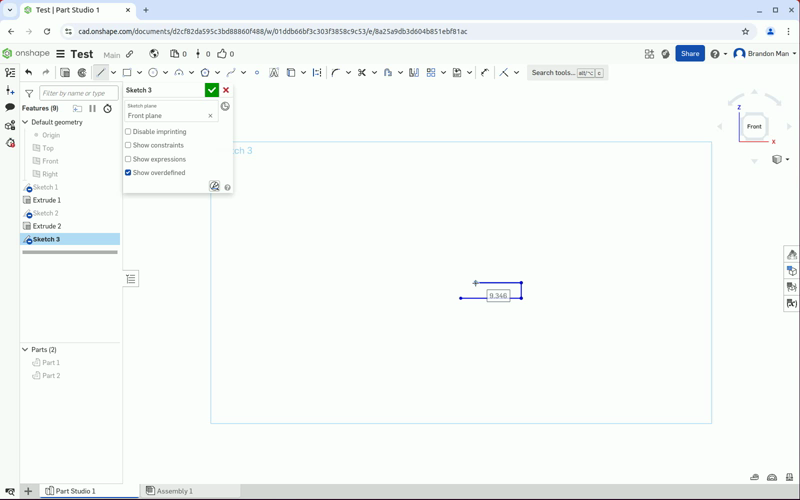
mouse_move(505, 282)
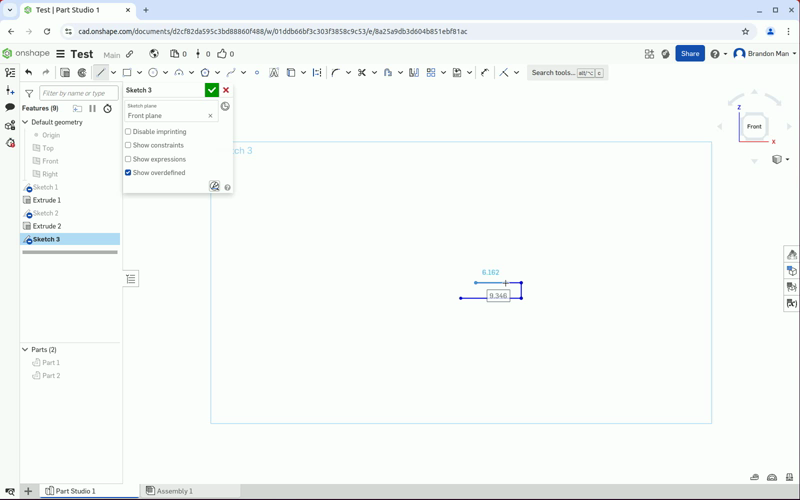
mouse_move(460, 282)
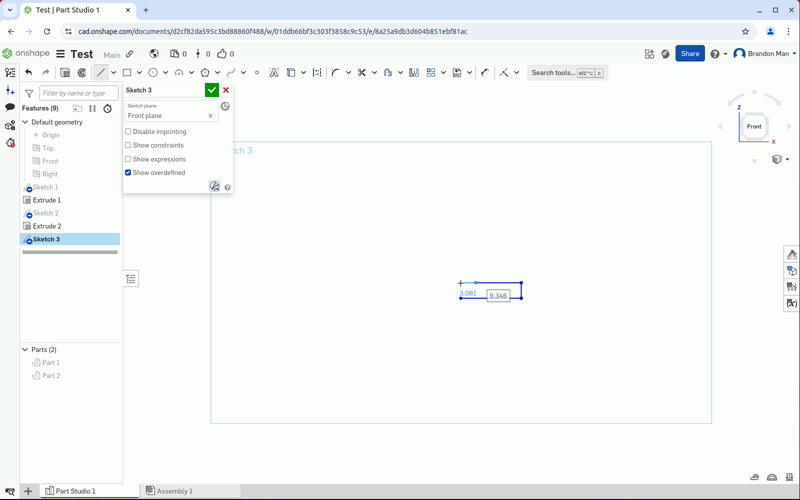
click(460, 282)
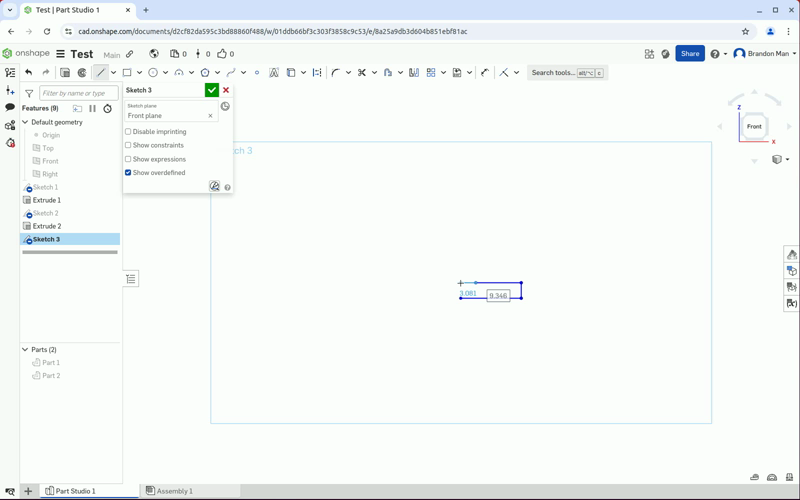
key_up(shift)
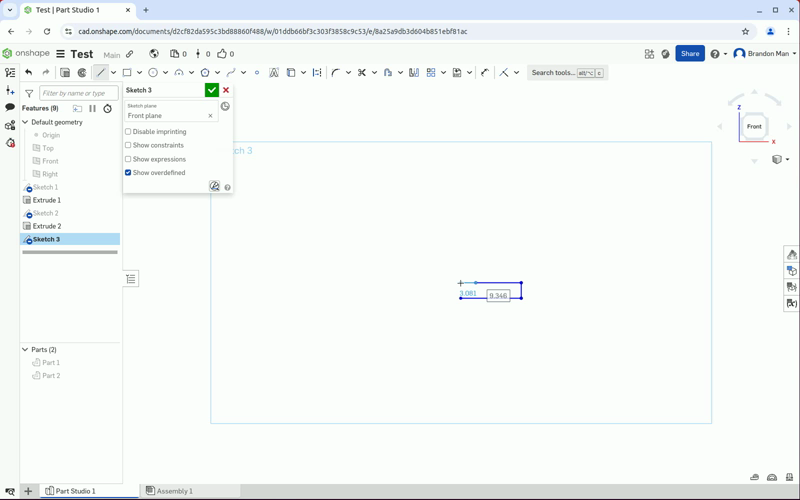
mouse_move(490, 282)
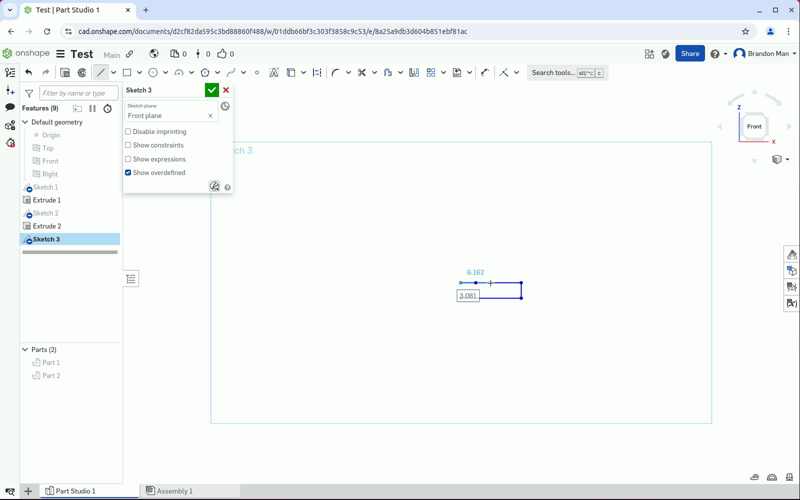
key_down(shift)
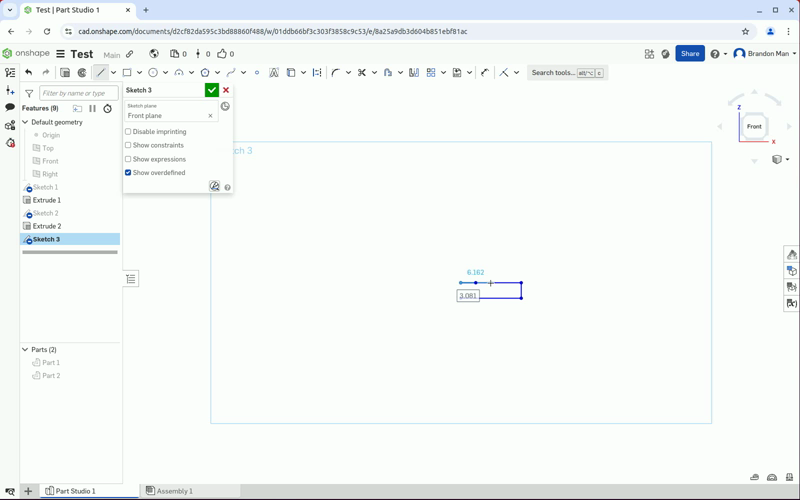
mouse_move(460, 298)
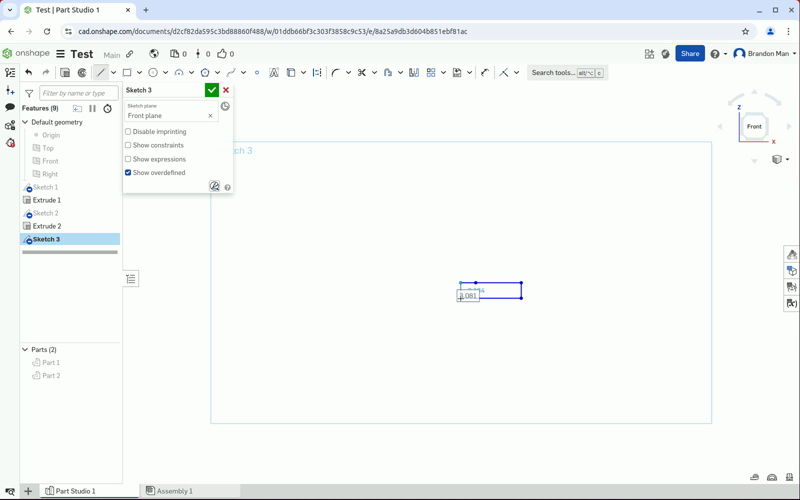
key_up(shift)
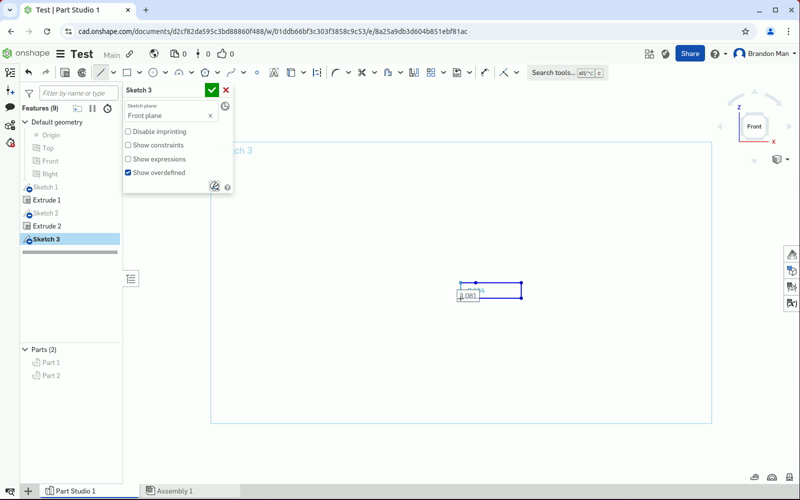
click(460, 298)
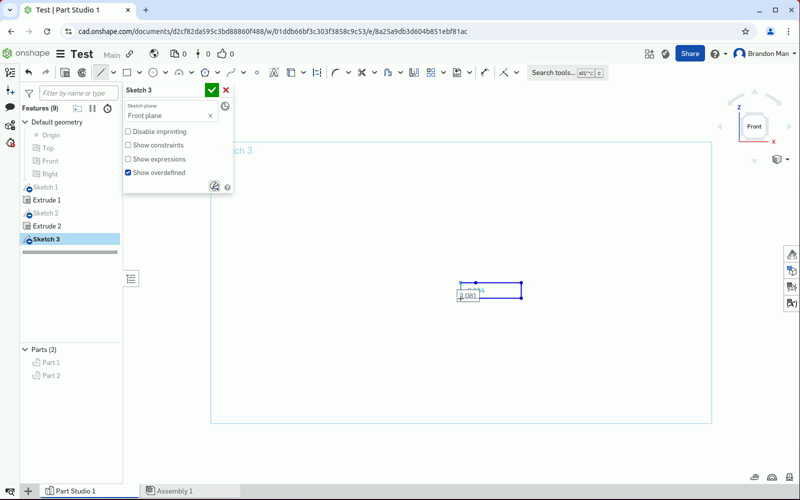
key(esc)
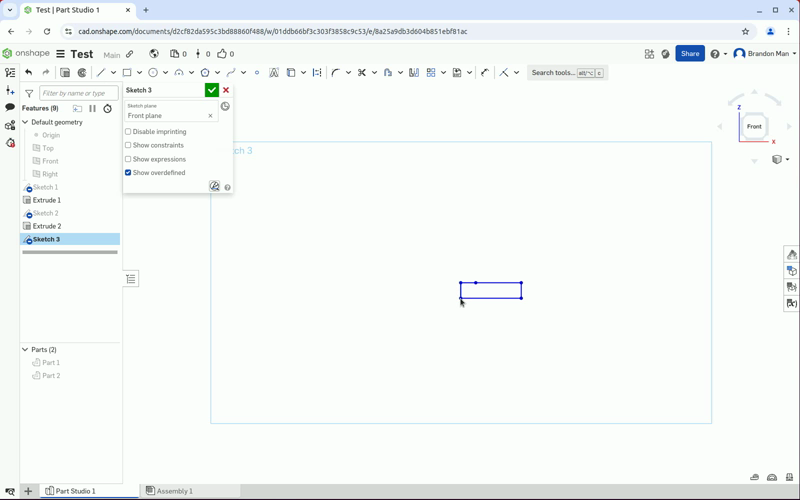
mouse_move(488, 287)
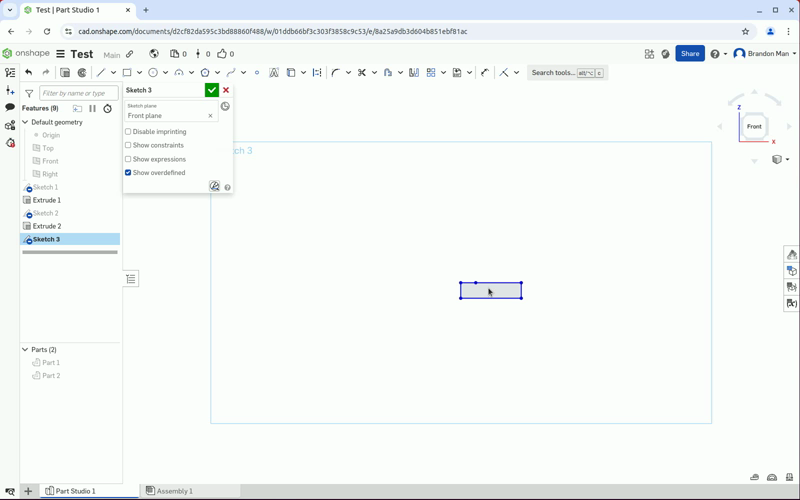
scroll(6)
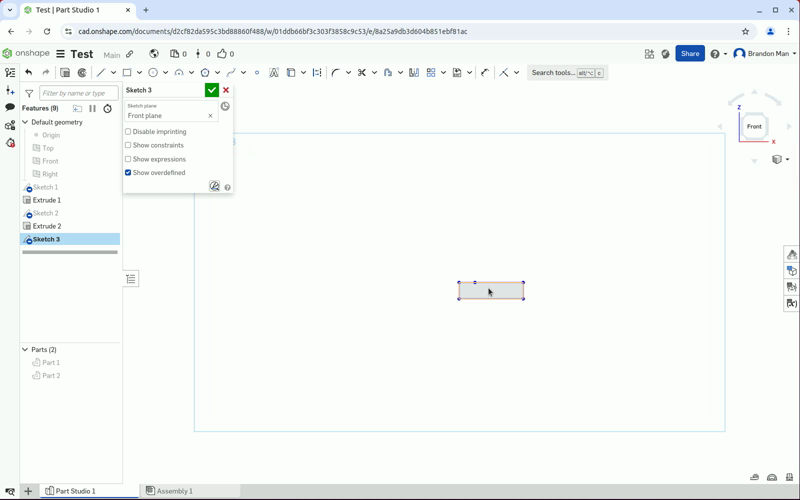
scroll(6)
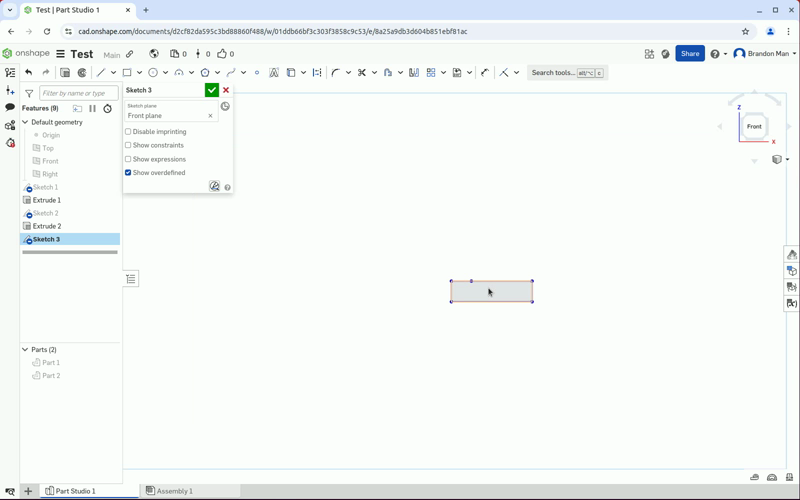
scroll(6)
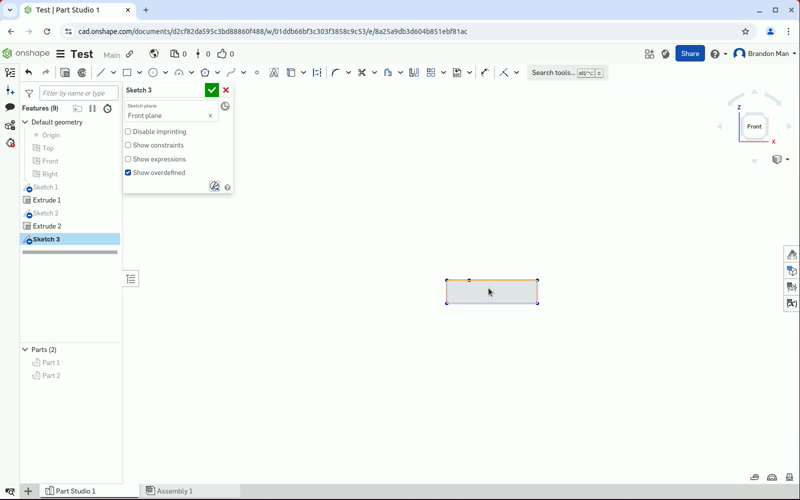
scroll(6)
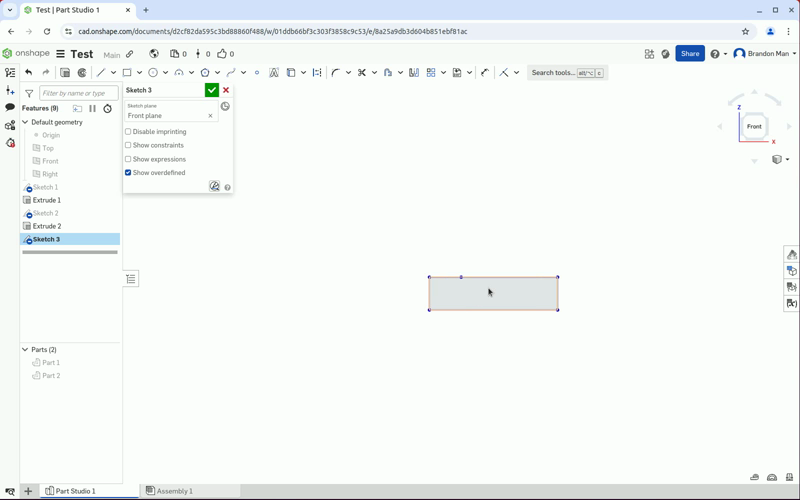
scroll(6)
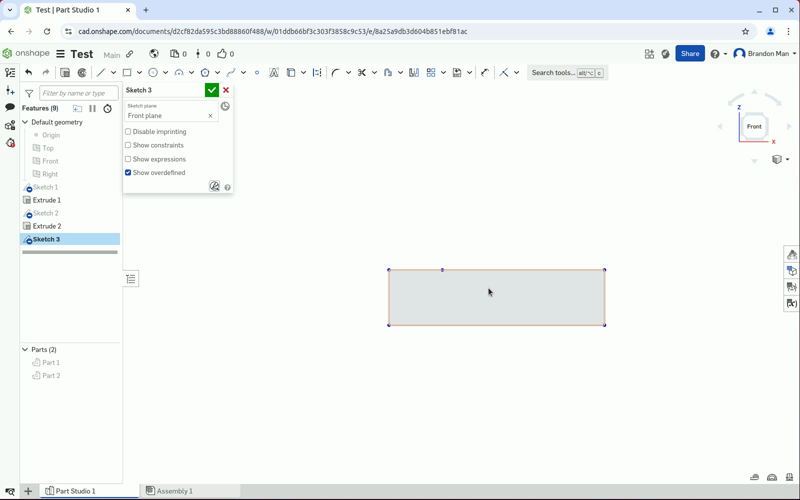
scroll(6)
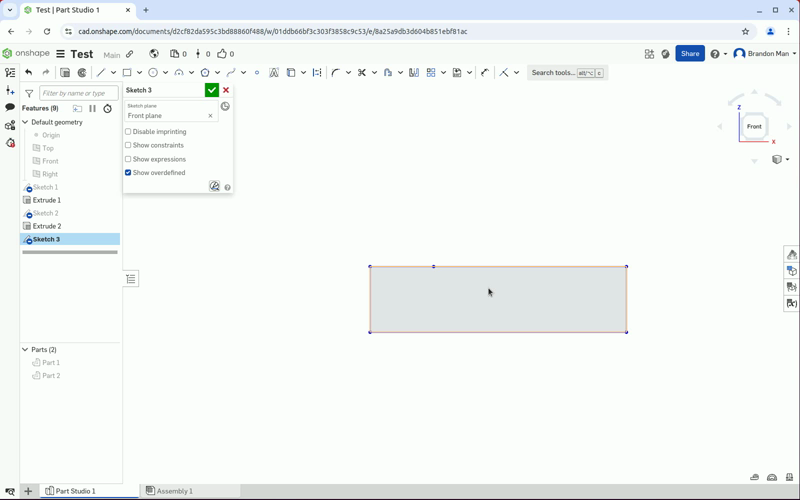
scroll(6)
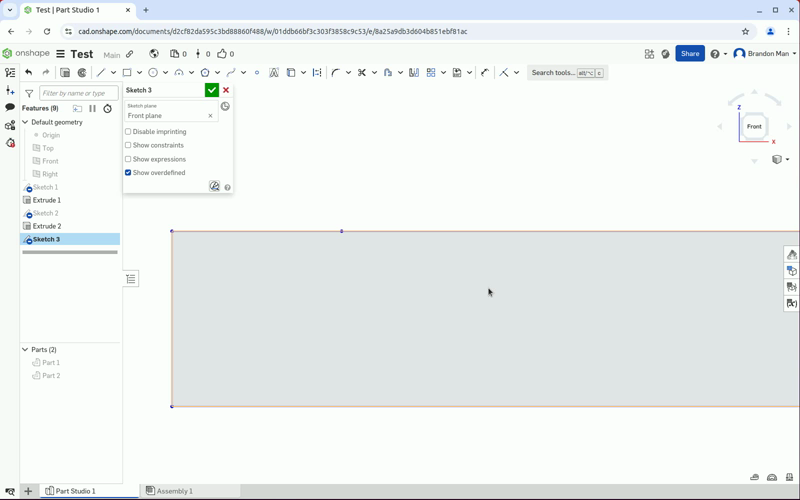
click(488, 287)
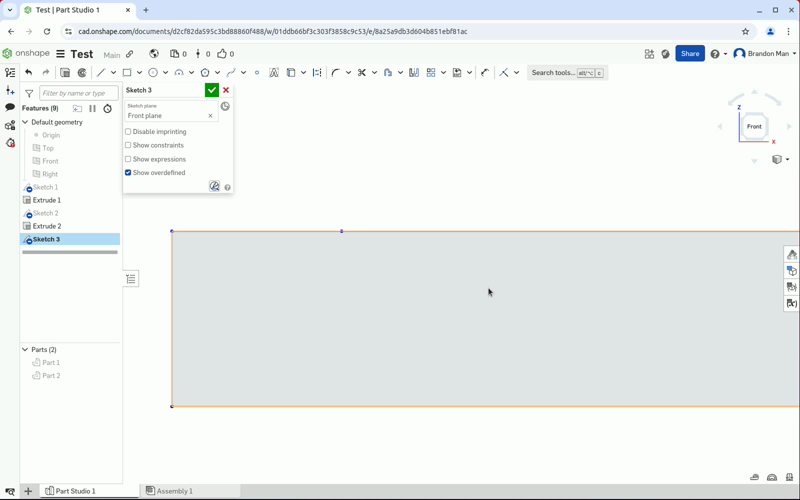
scroll(-6)
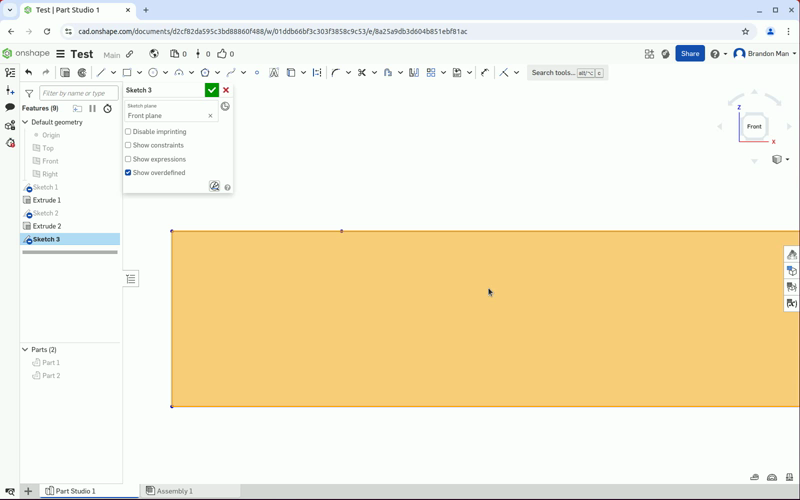
scroll(-6)
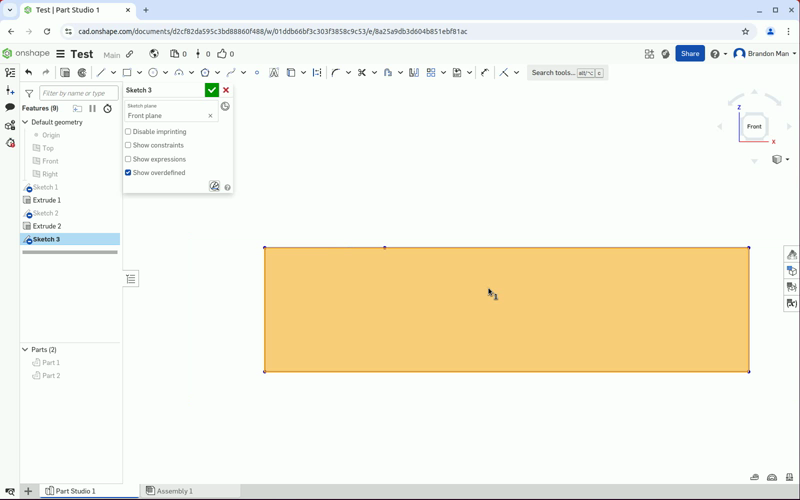
scroll(-6)
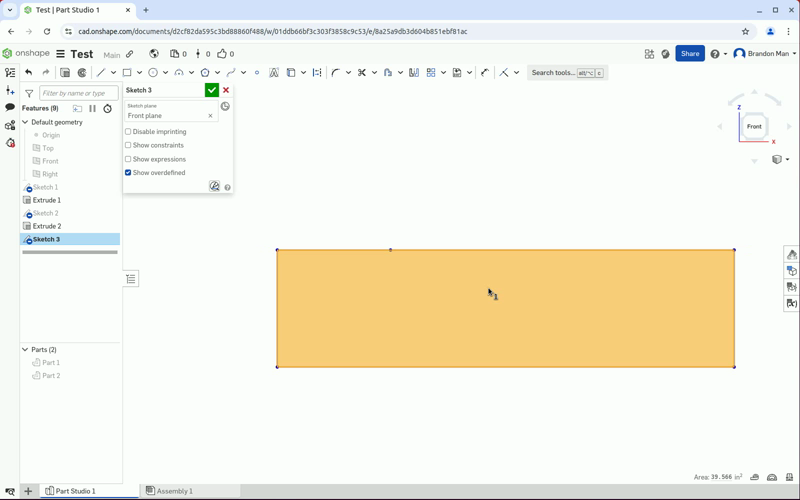
scroll(-6)
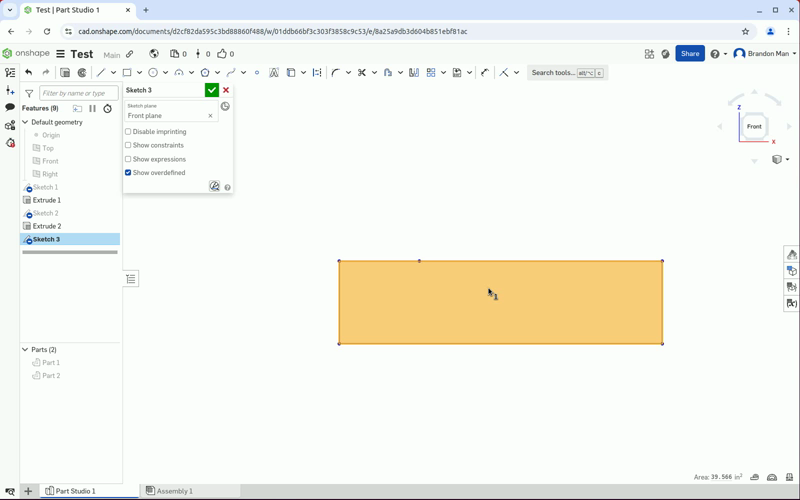
scroll(-6)
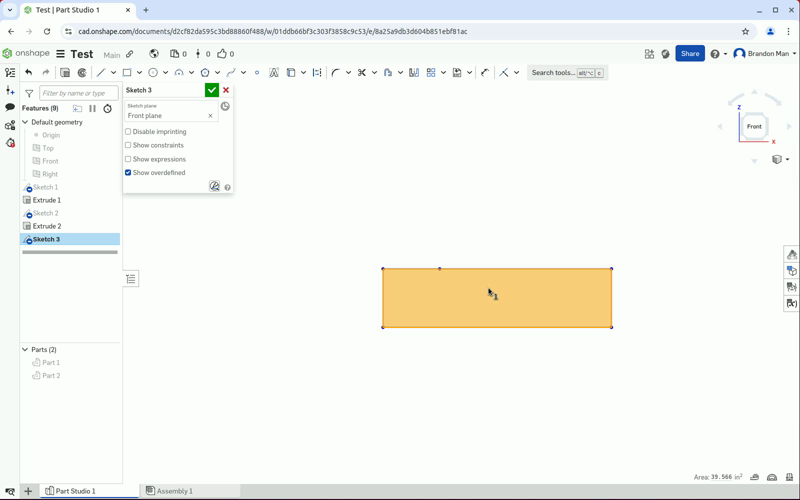
scroll(-6)
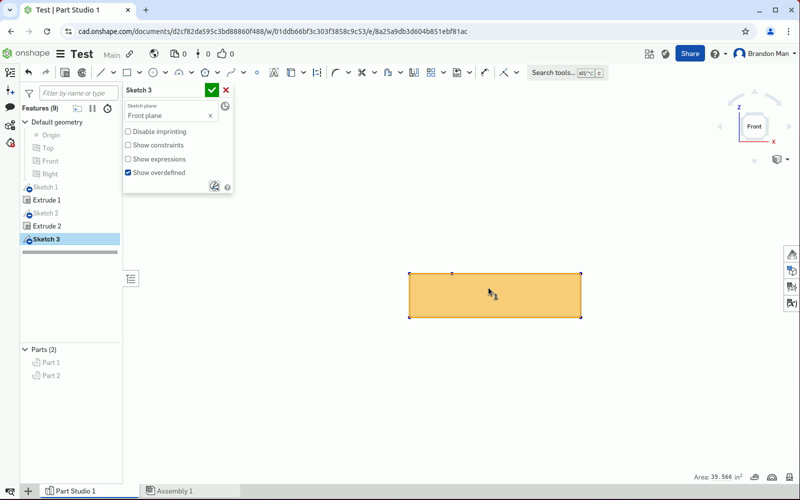
scroll(-6)
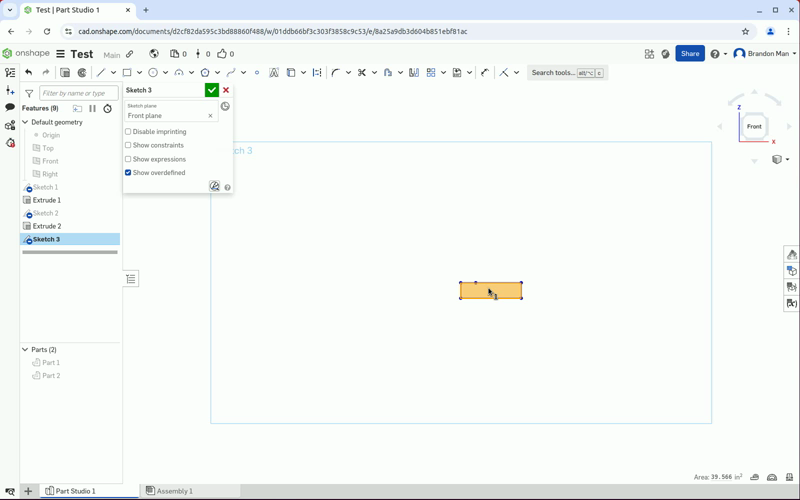
mouse_move(73, 352)
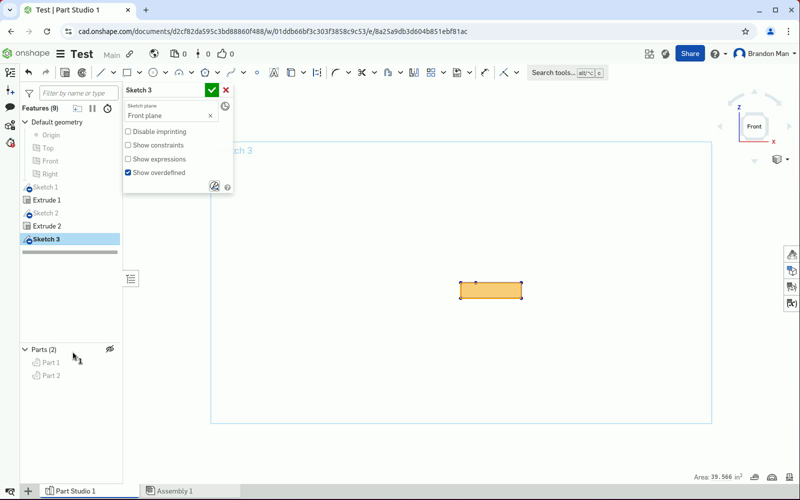
key(shift+y)
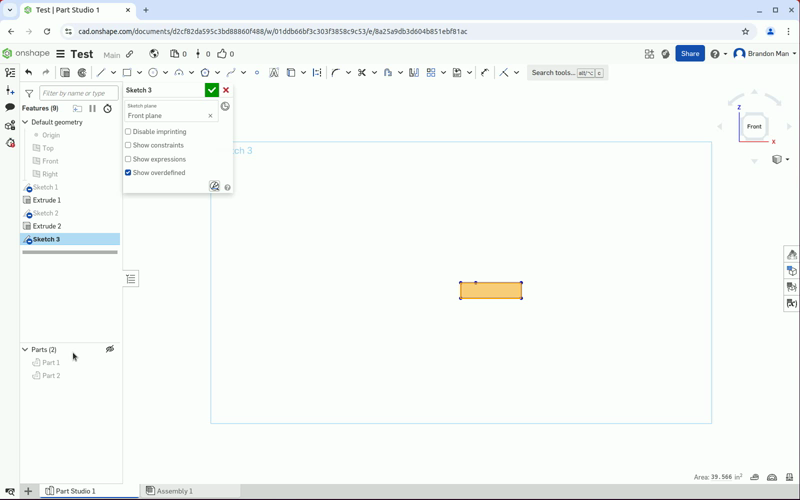
key(shift+e)
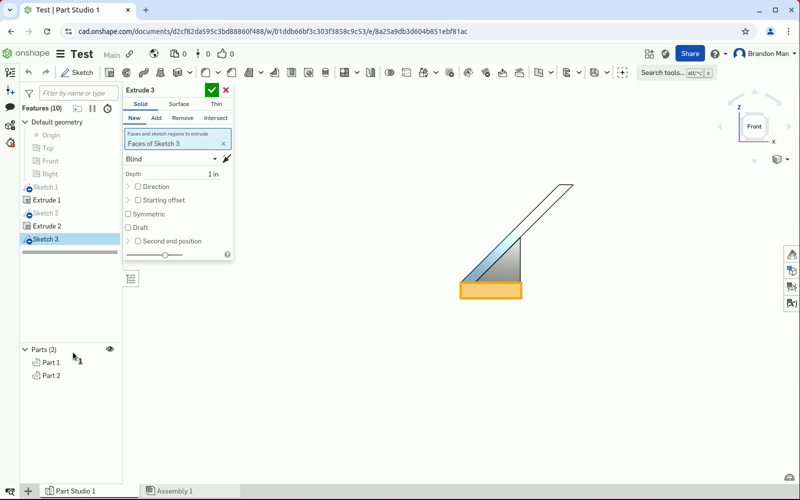
mouse_move(143, 106)
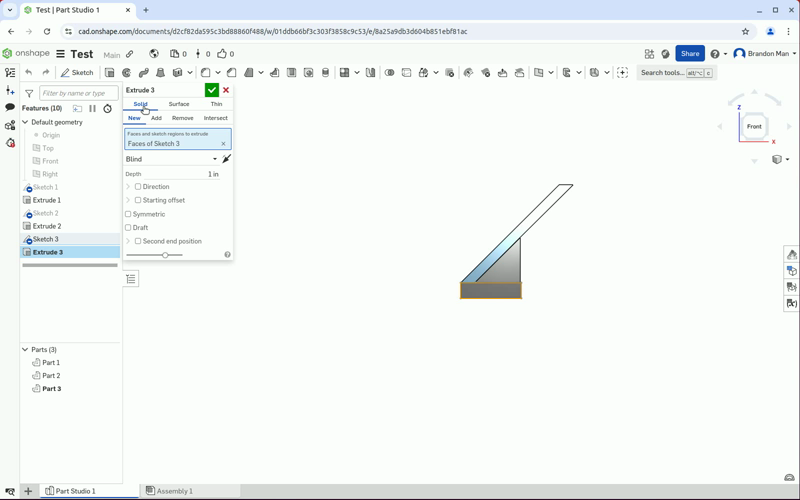
click(143, 106)
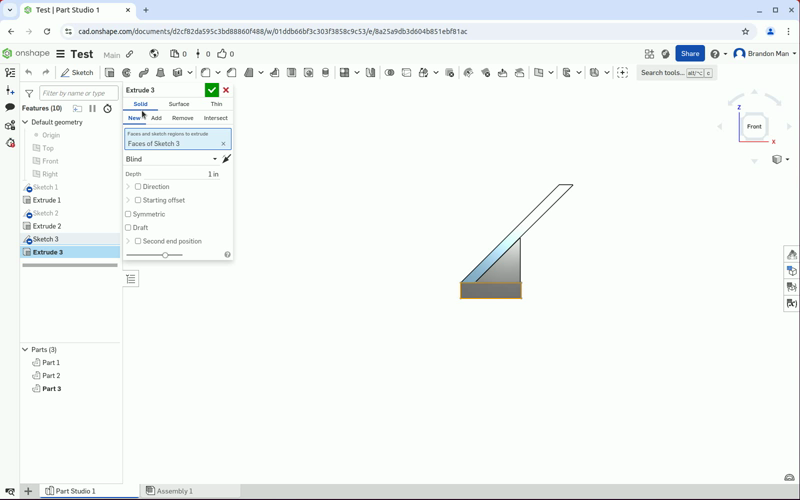
mouse_move(137, 120)
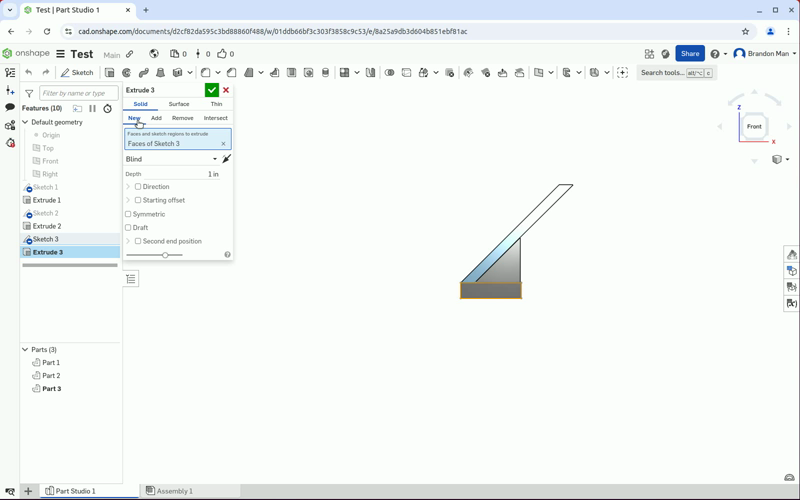
click(137, 120)
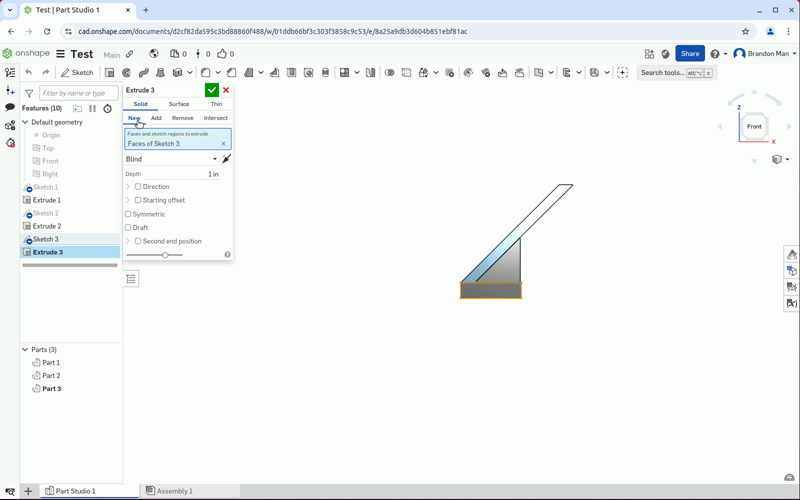
key(tab, 4)
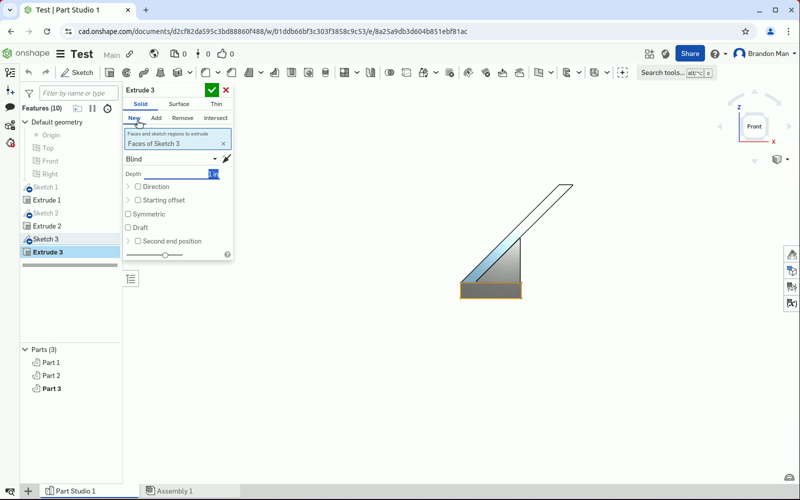
text(3.129)
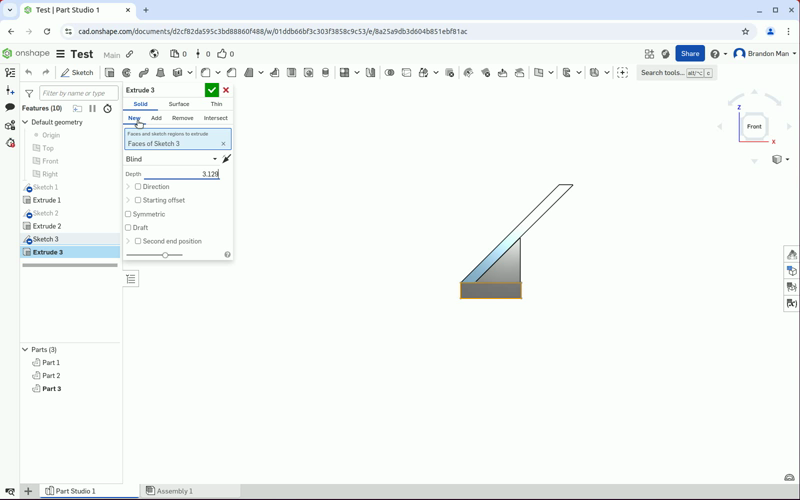
key(enter)
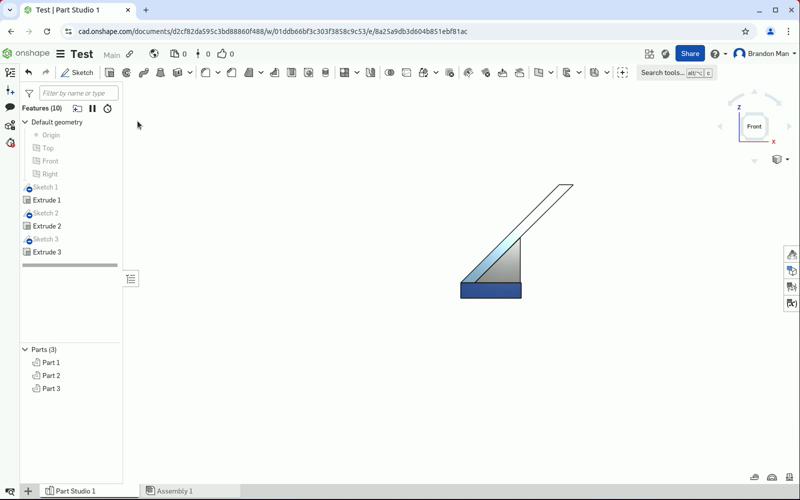
key(shift+h)
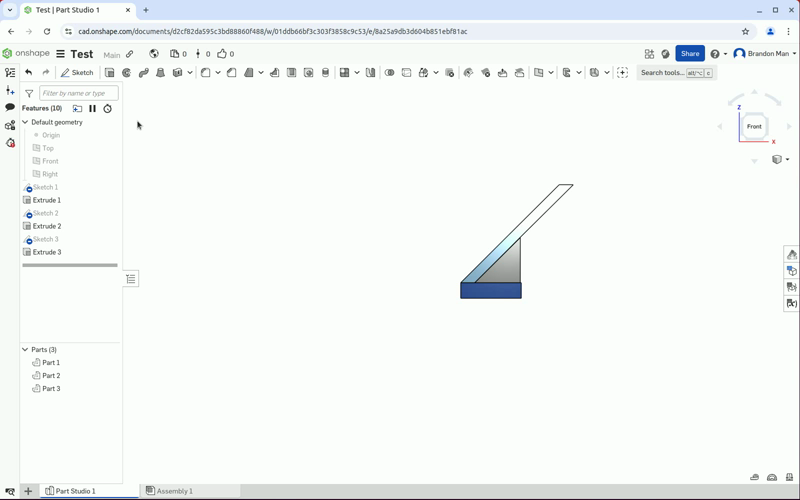
key(shift+h)
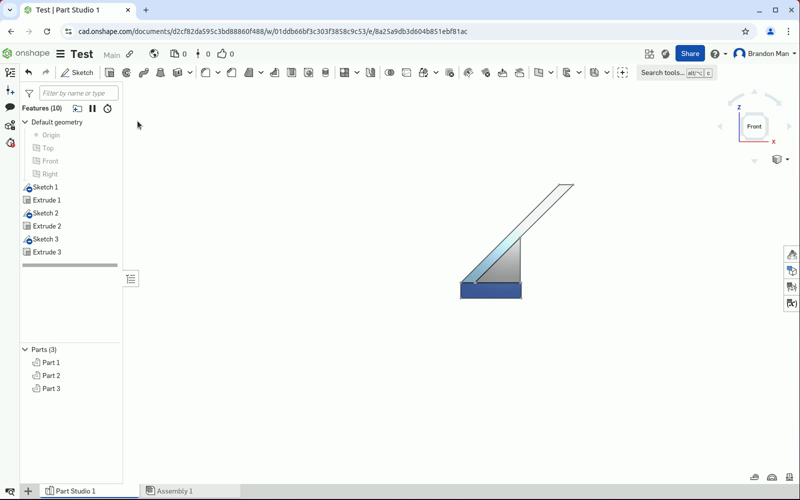
key(shift+7)
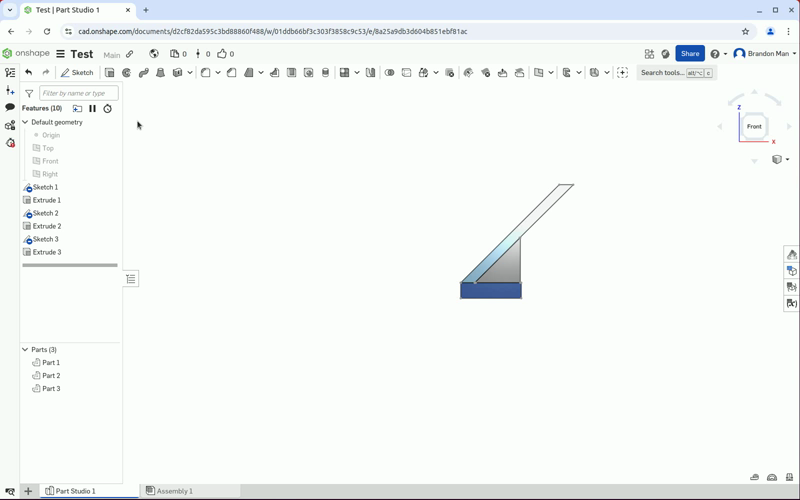
key(left, 2)
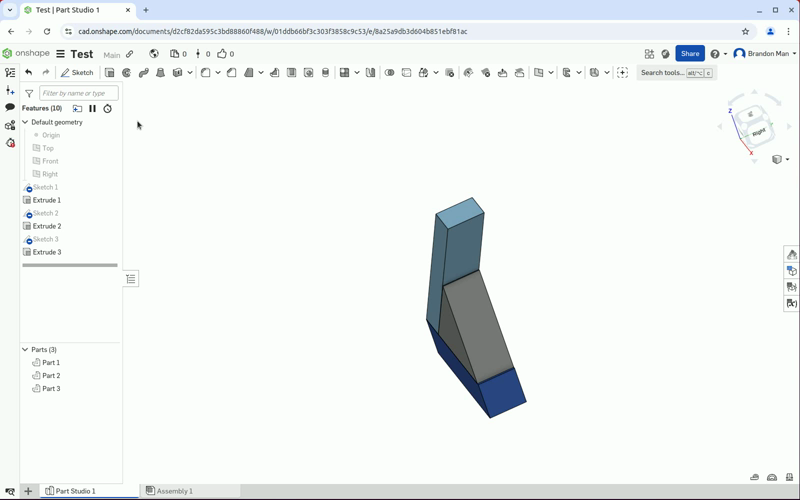
key(down, 2)
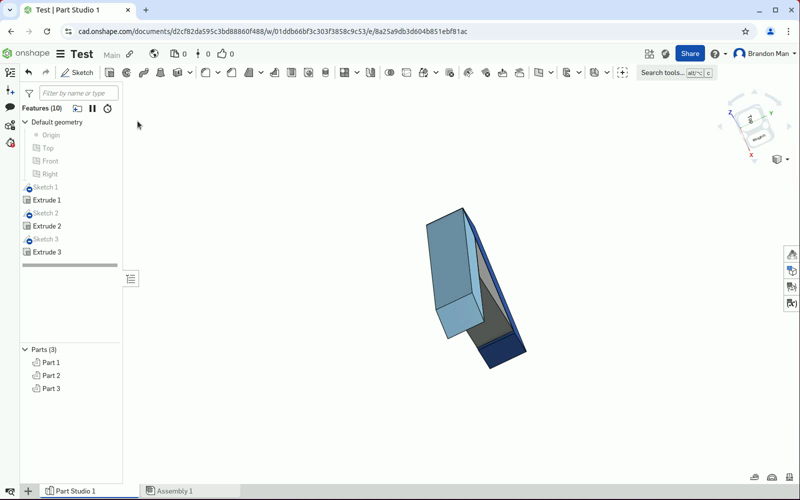
key(up, 2)
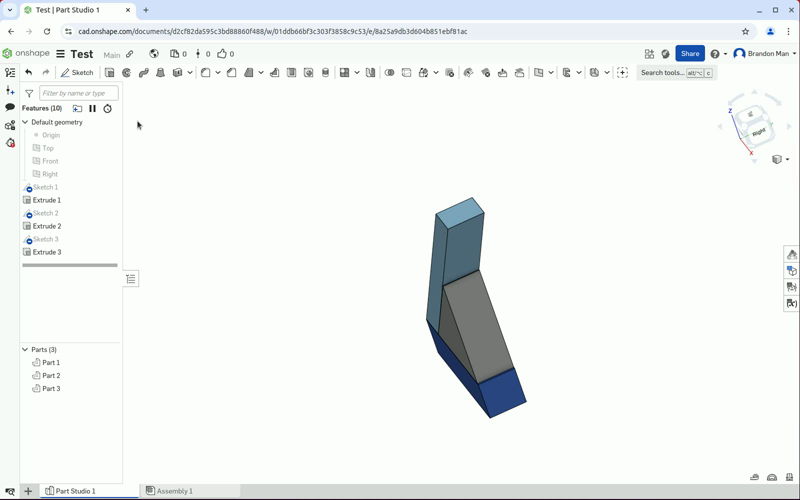
key(right, 2)
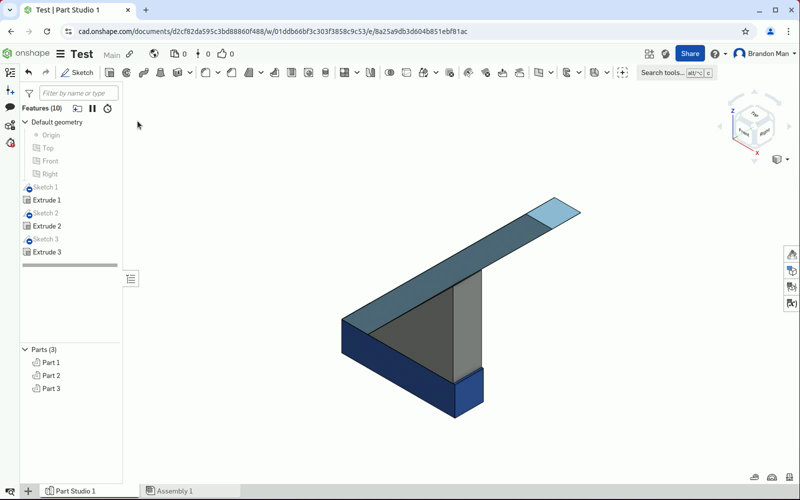
mouse_move(73, 189)
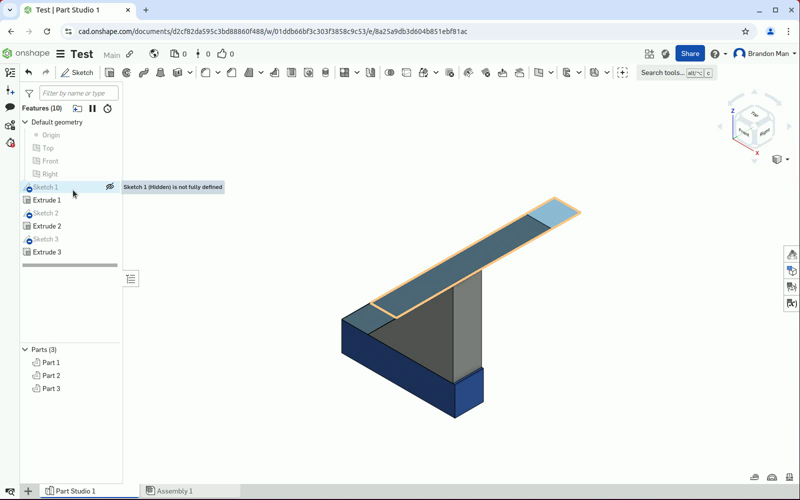
click(73, 189)